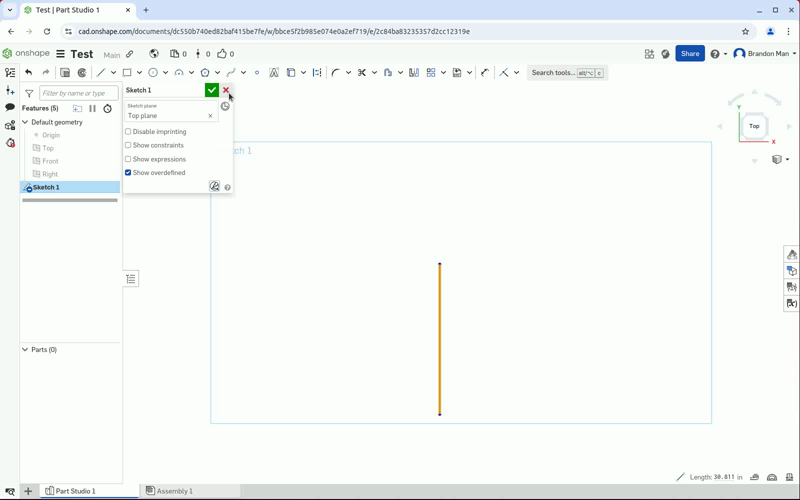
key(shift+h)
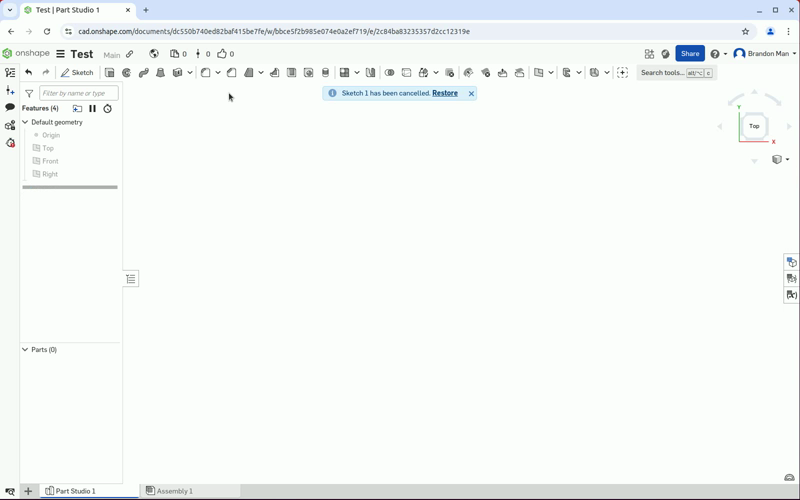
mouse_move(73, 352)
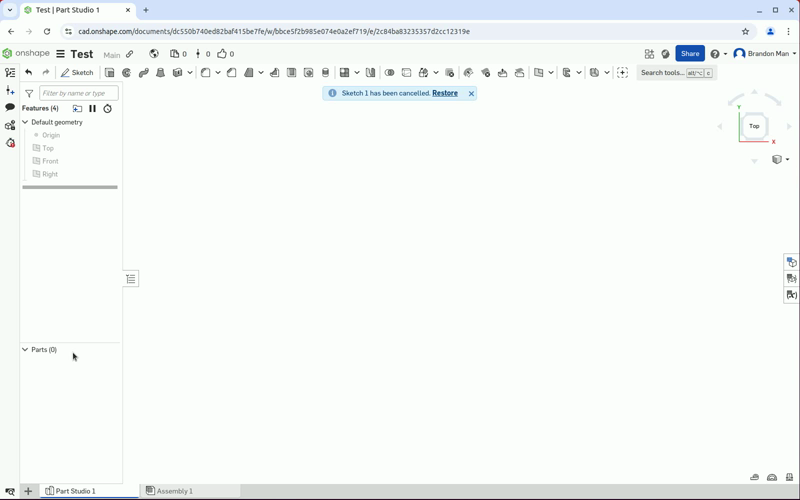
key(y)
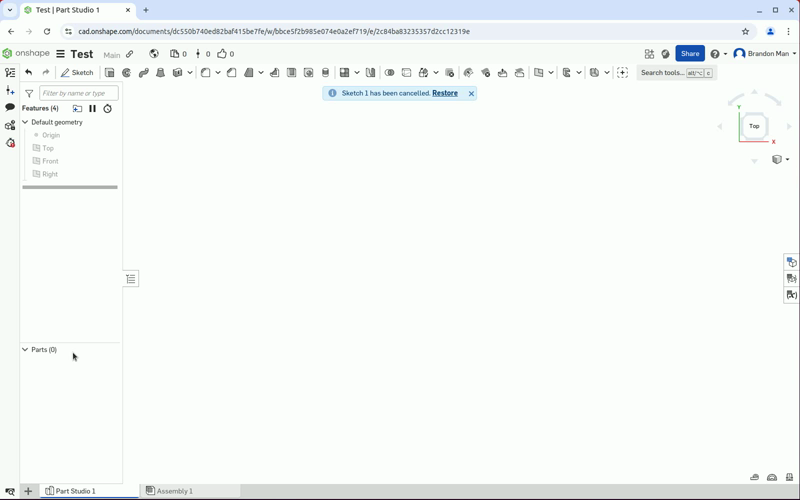
key(shift+p)
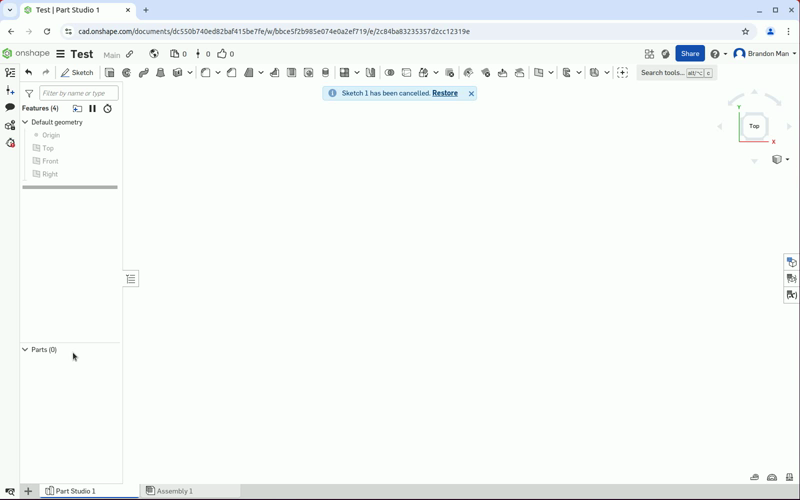
key(space)
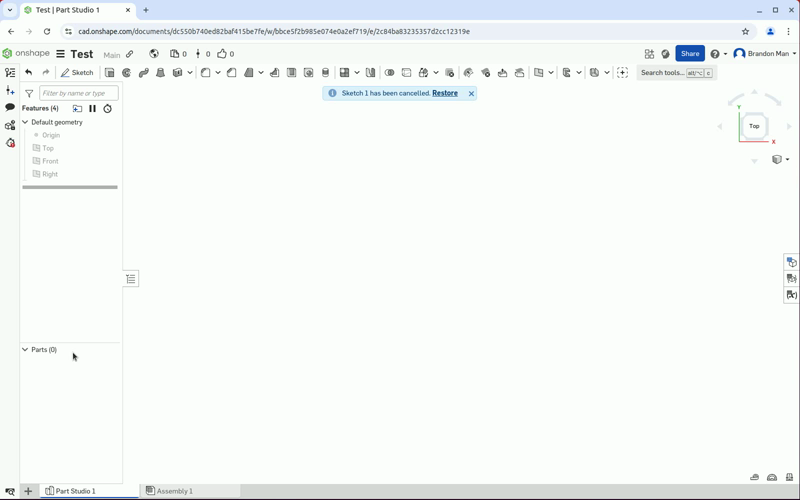
key_down(shift)
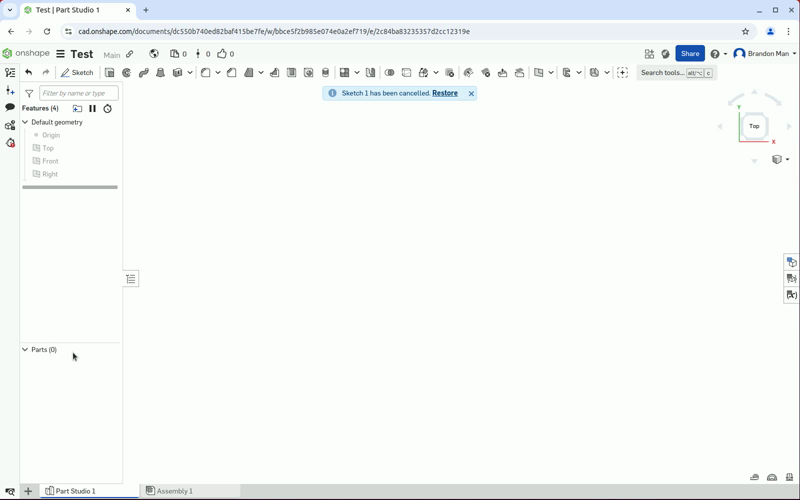
key(up)
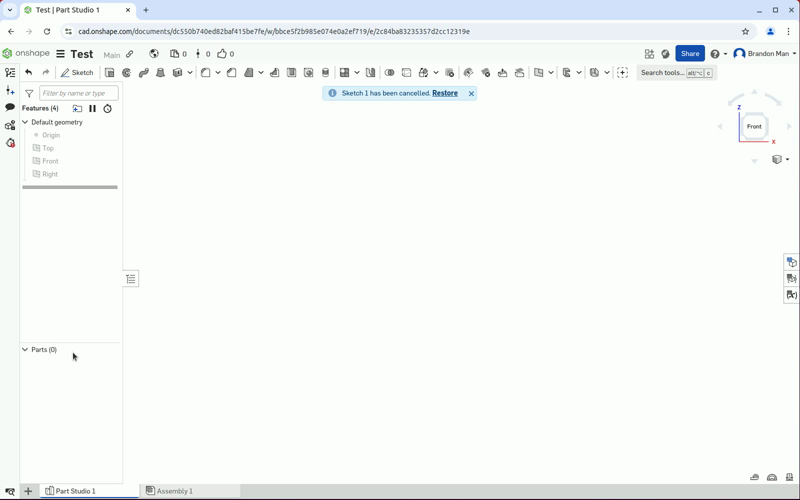
key_up(shift)
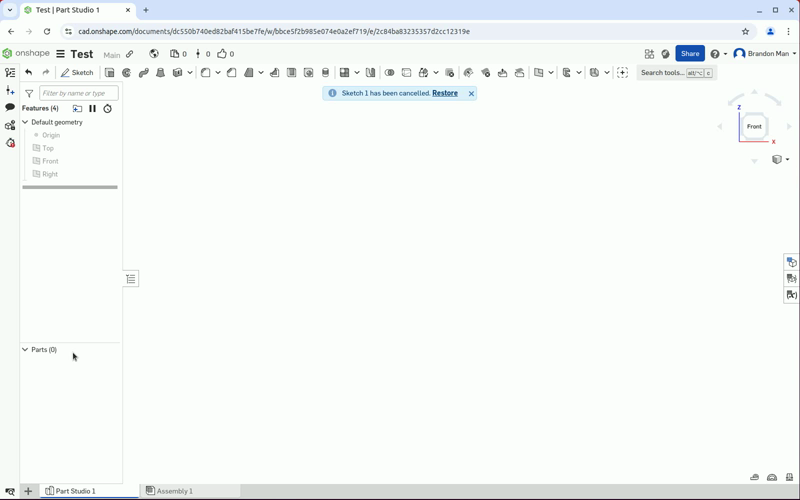
mouse_move(73, 352)
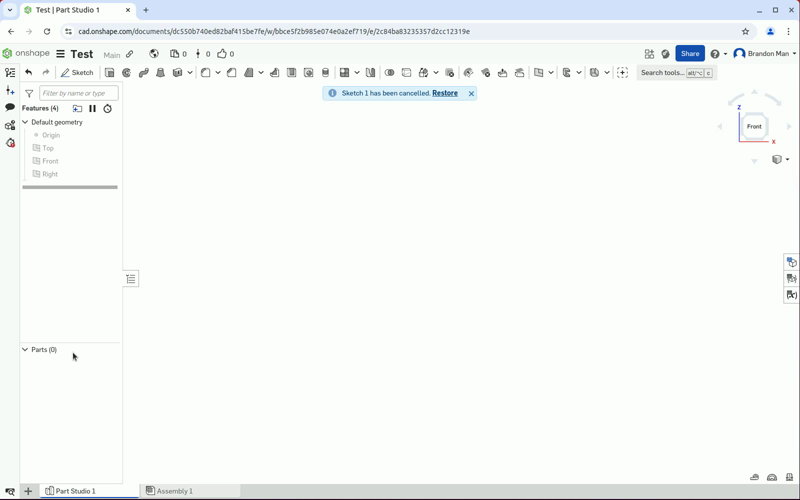
key(shift+y)
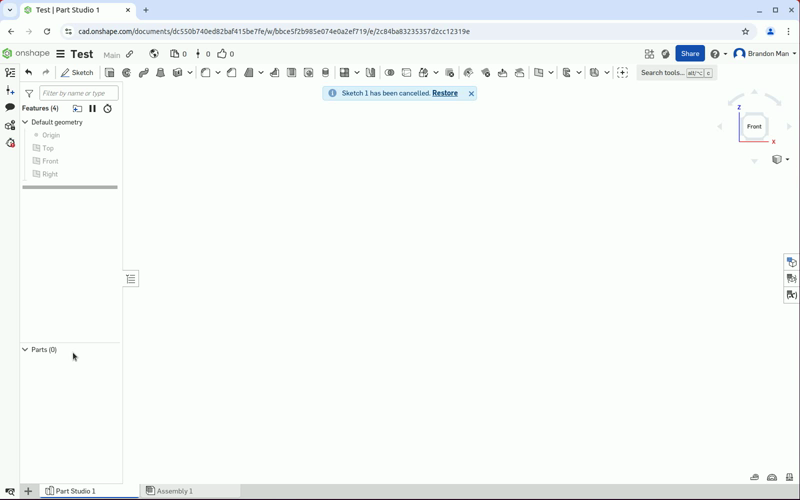
key(shift+s)
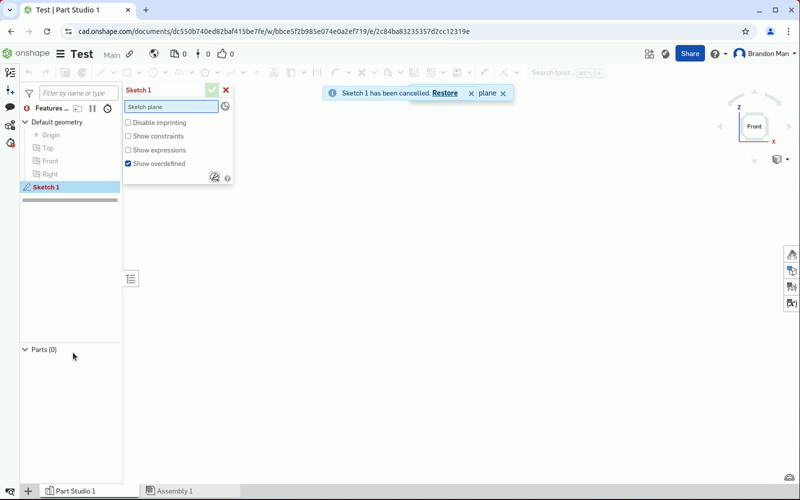
mouse_move(73, 163)
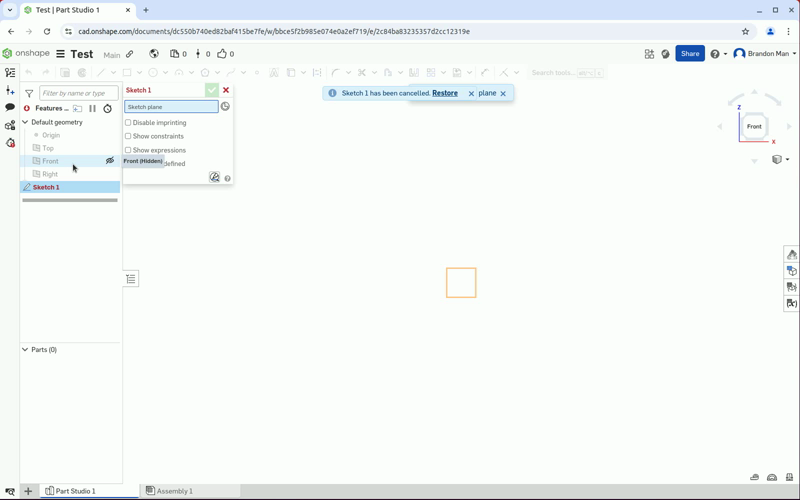
click(73, 163)
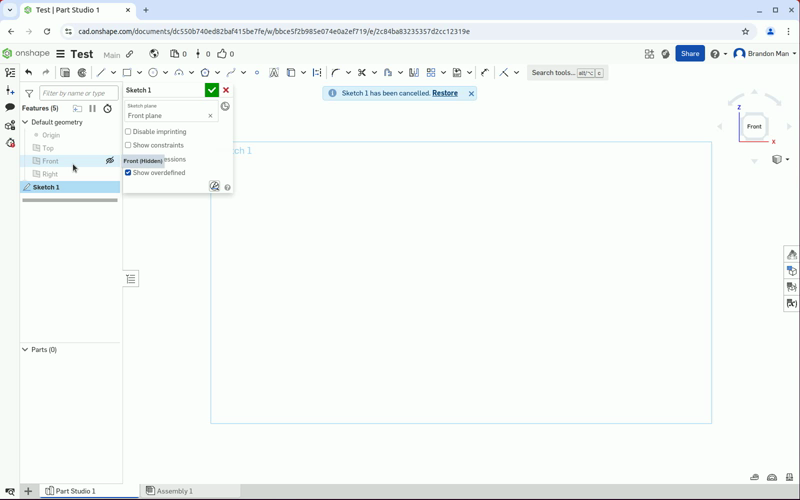
mouse_move(73, 352)
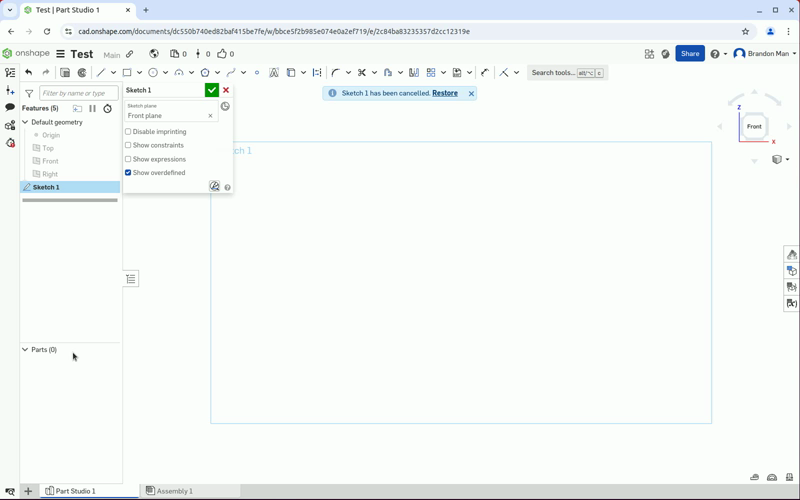
key(y)
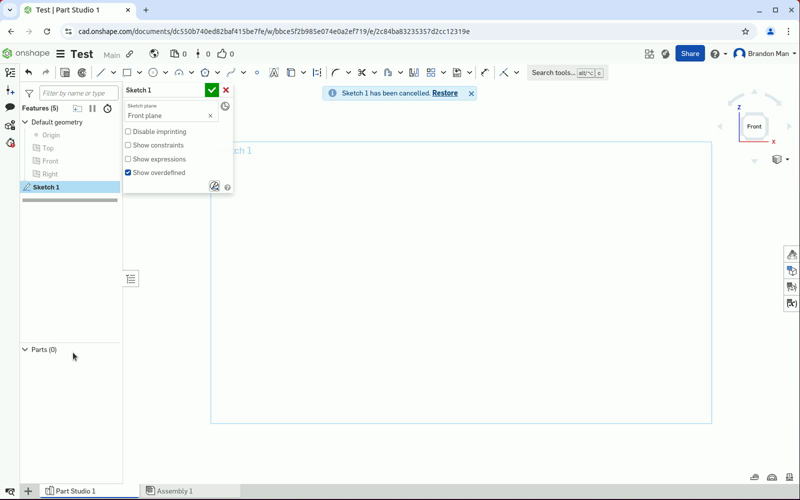
key(l)
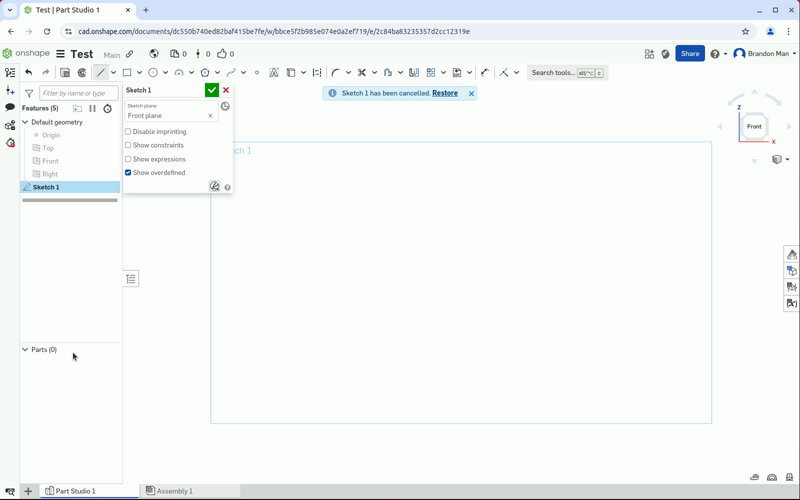
key_down(shift)
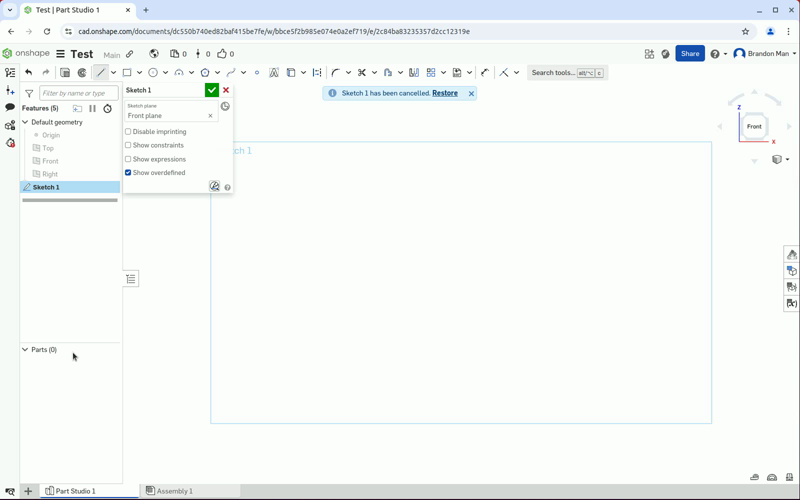
mouse_move(427, 395)
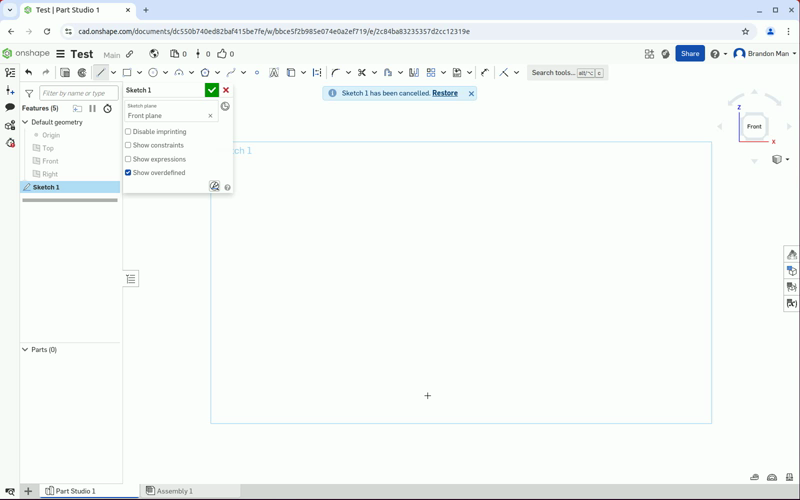
click(427, 395)
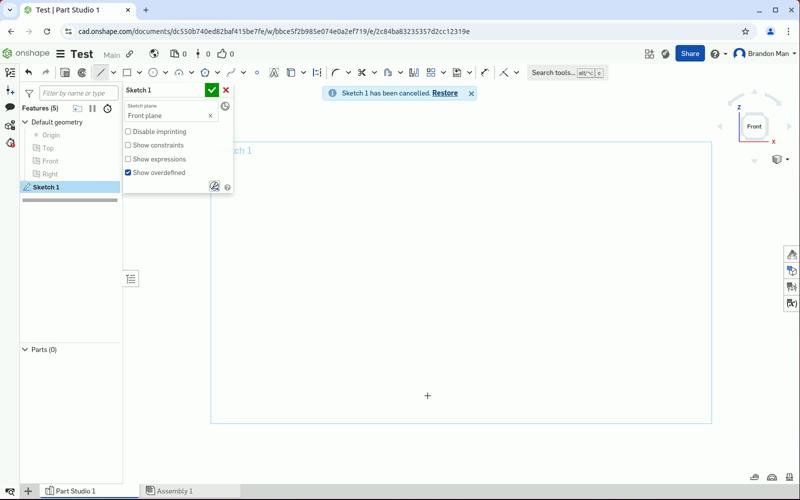
key_up(shift)
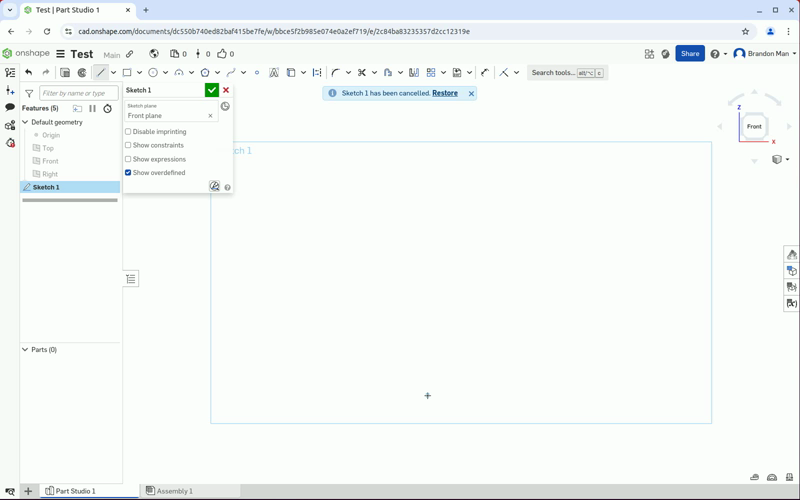
key_down(shift)
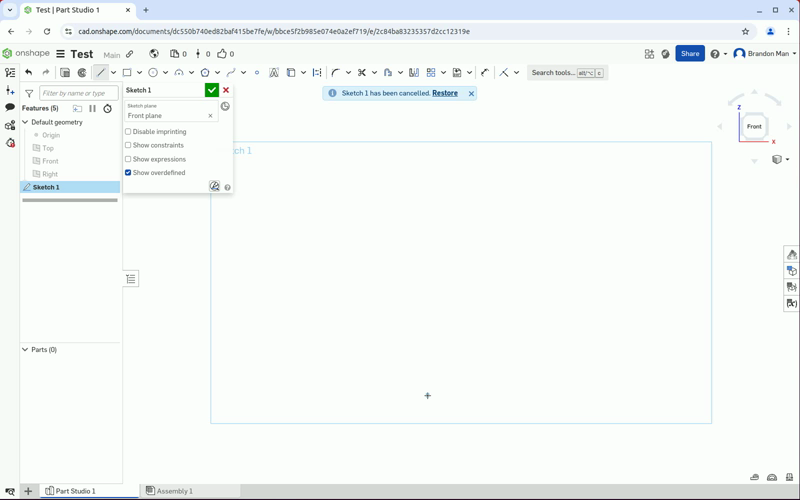
mouse_move(520, 395)
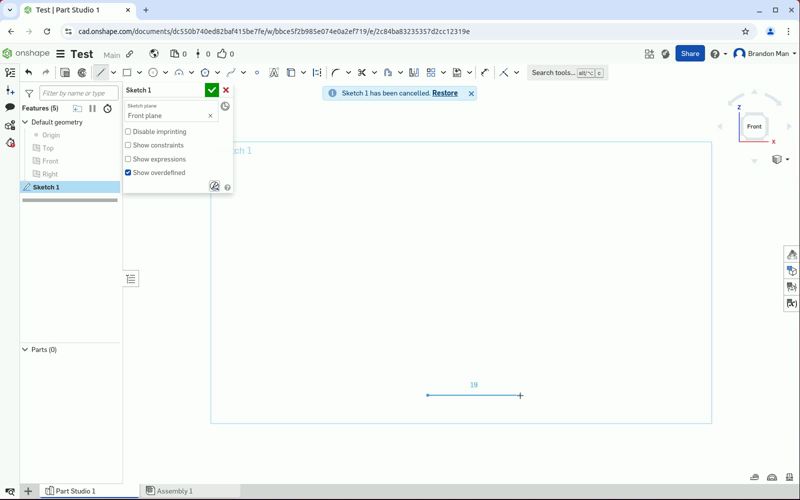
click(520, 395)
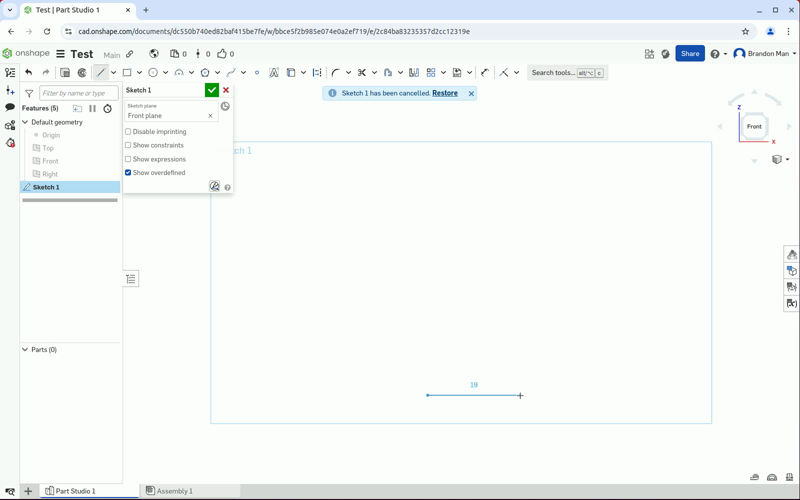
key_up(shift)
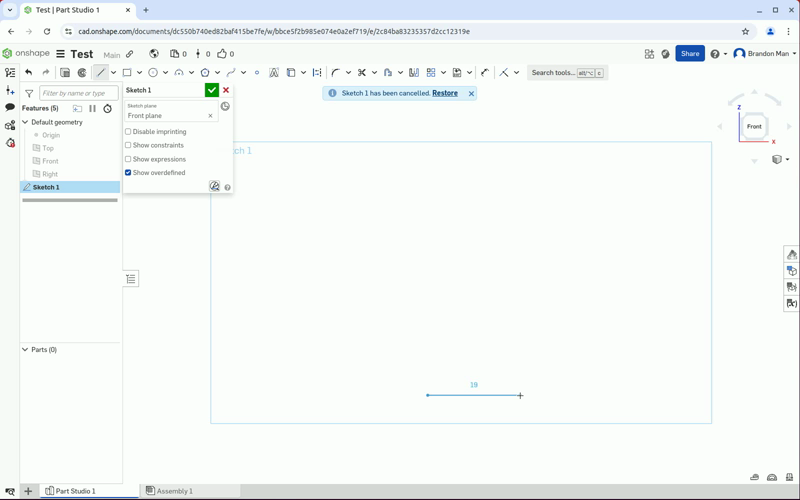
key_down(shift)
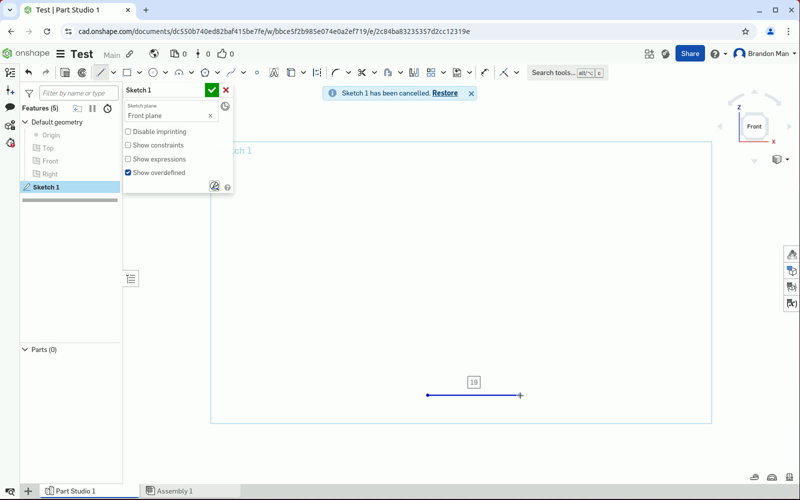
mouse_move(520, 273)
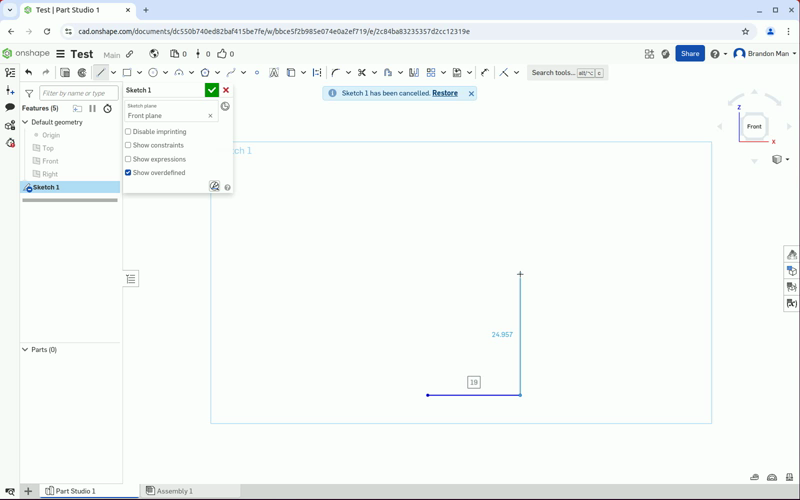
click(520, 273)
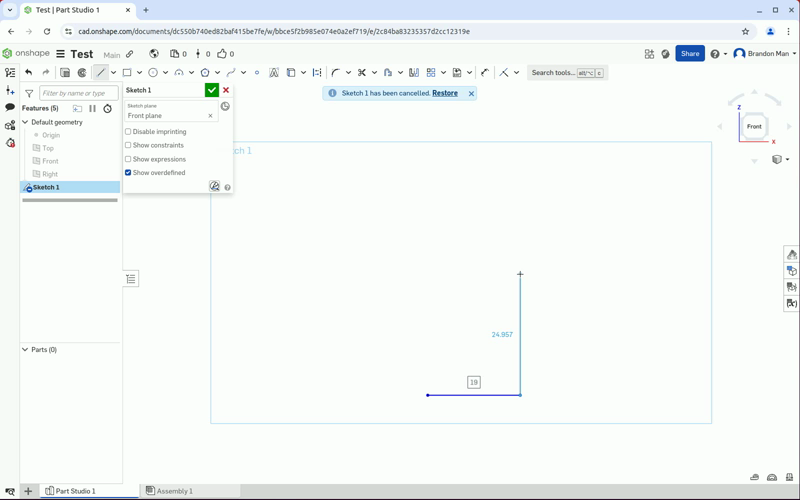
key_up(shift)
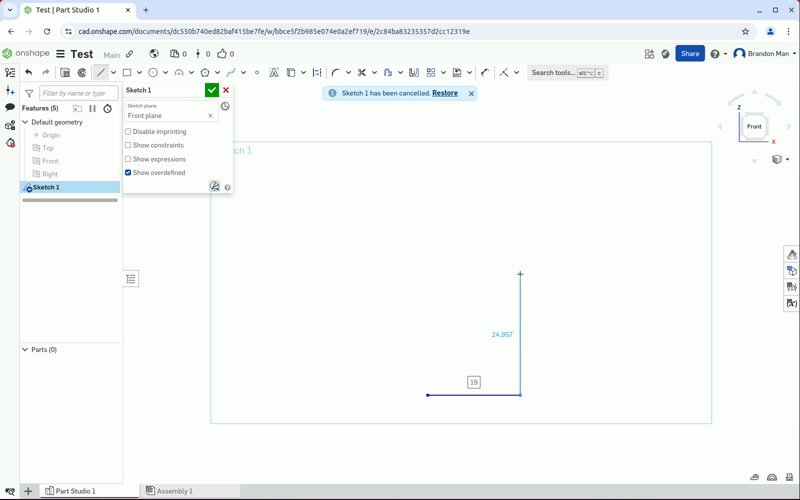
key_down(shift)
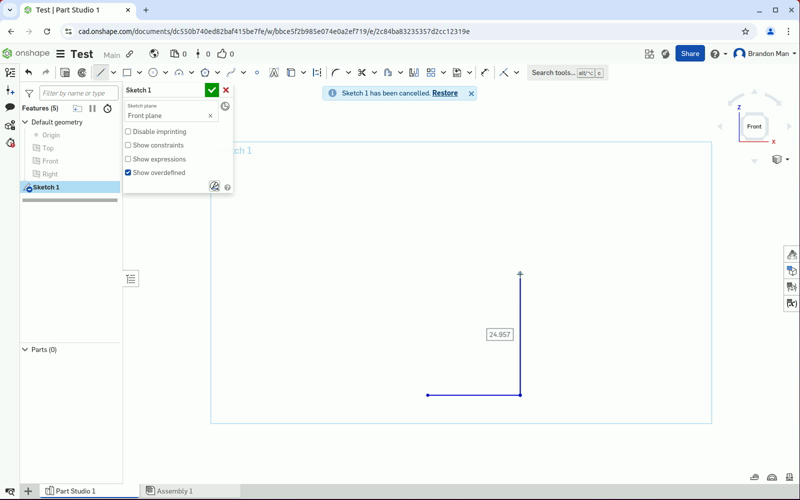
mouse_move(427, 273)
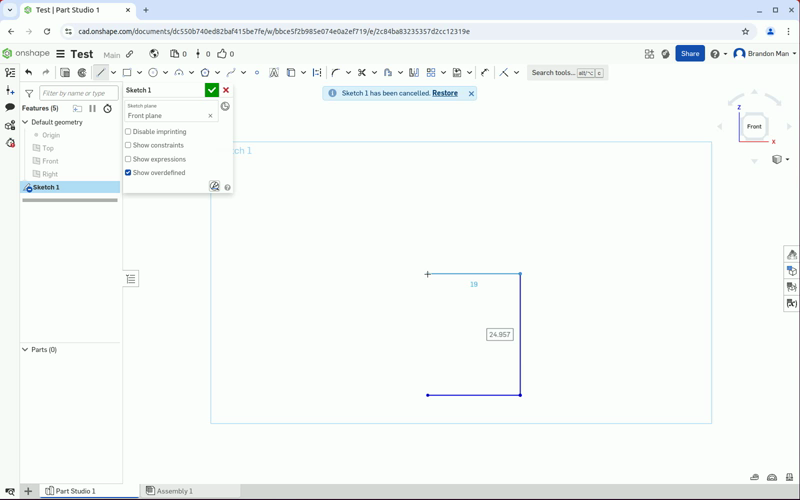
click(427, 273)
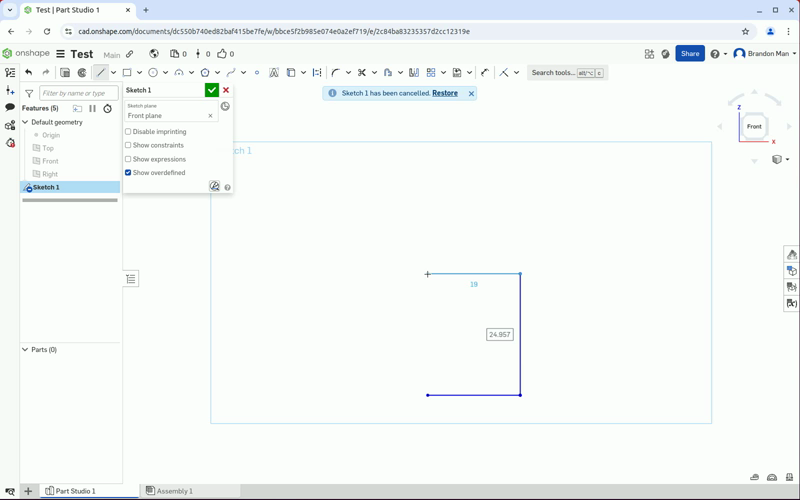
key_up(shift)
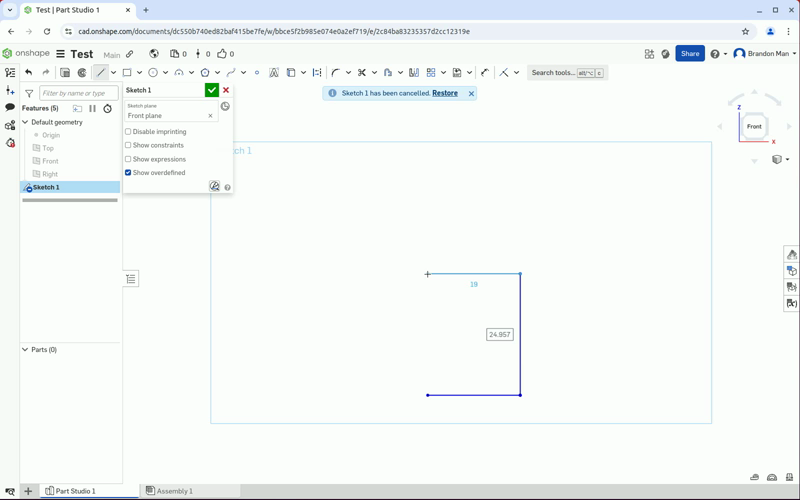
key_down(shift)
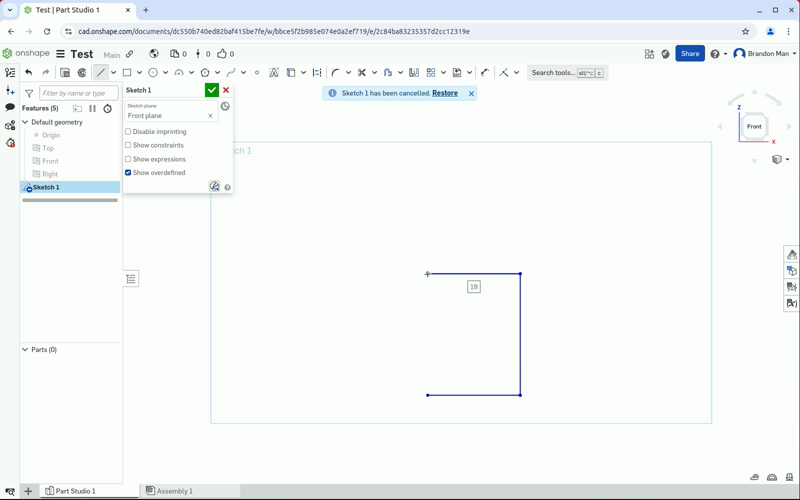
mouse_move(427, 395)
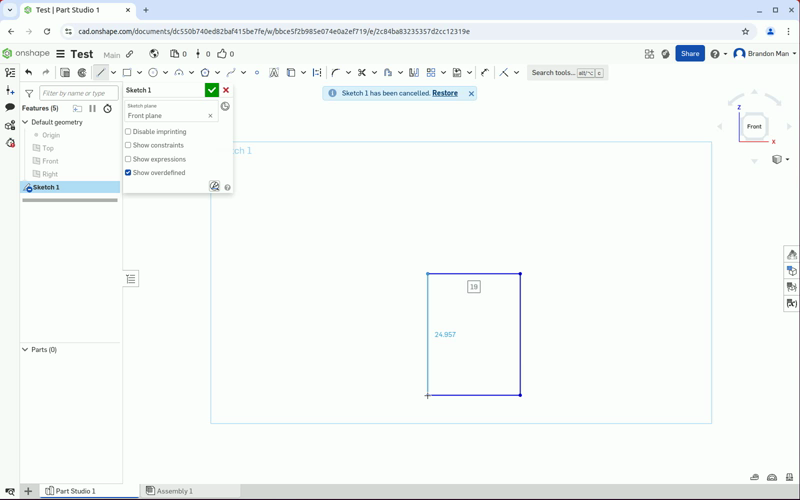
key_up(shift)
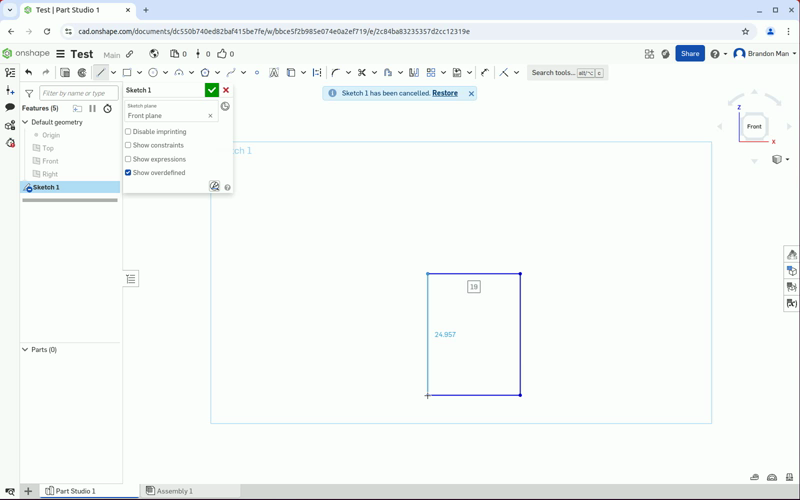
click(427, 395)
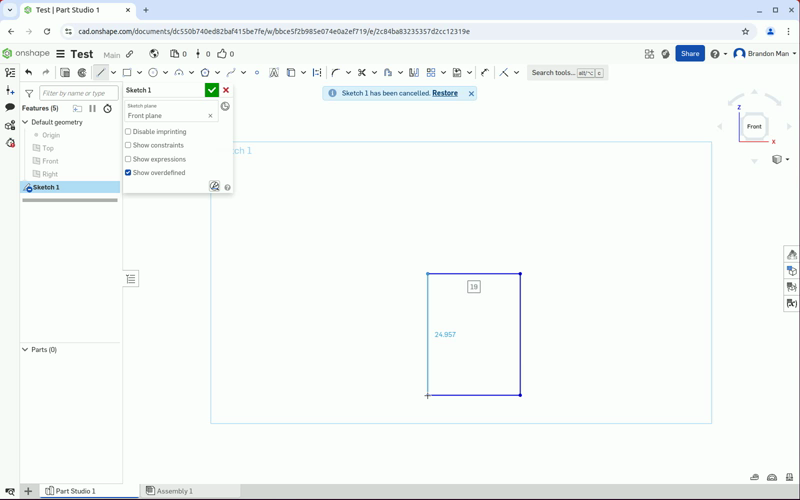
key(esc)
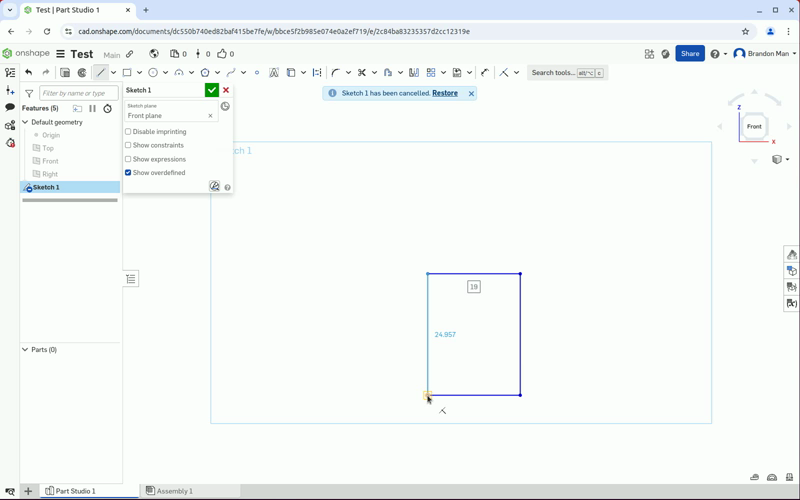
key(c)
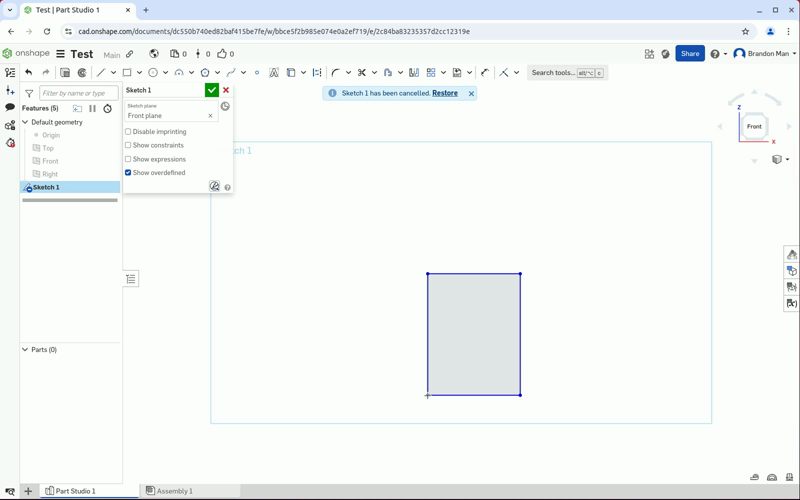
key_down(shift)
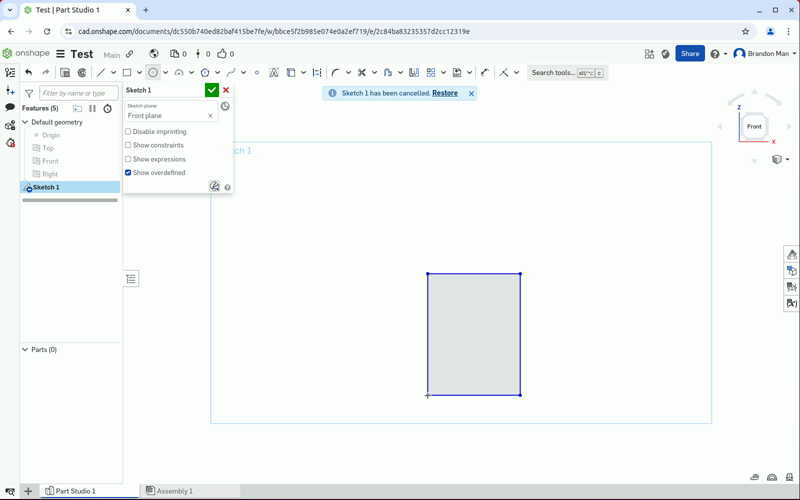
mouse_move(435, 296)
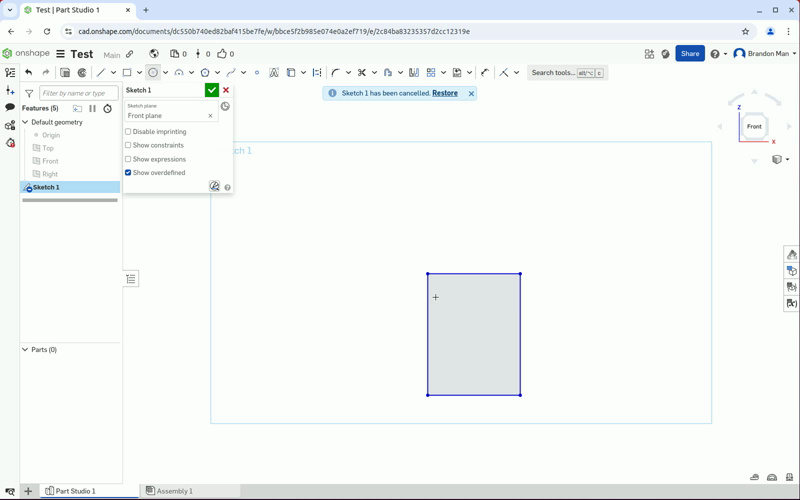
click(435, 296)
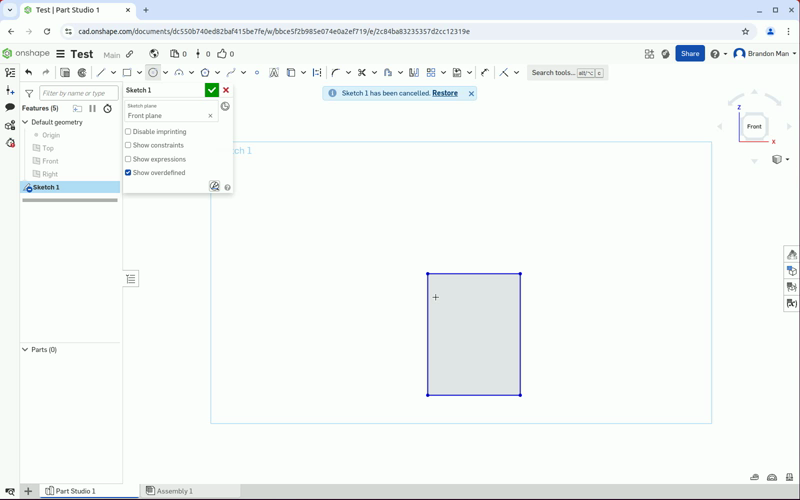
key_up(shift)
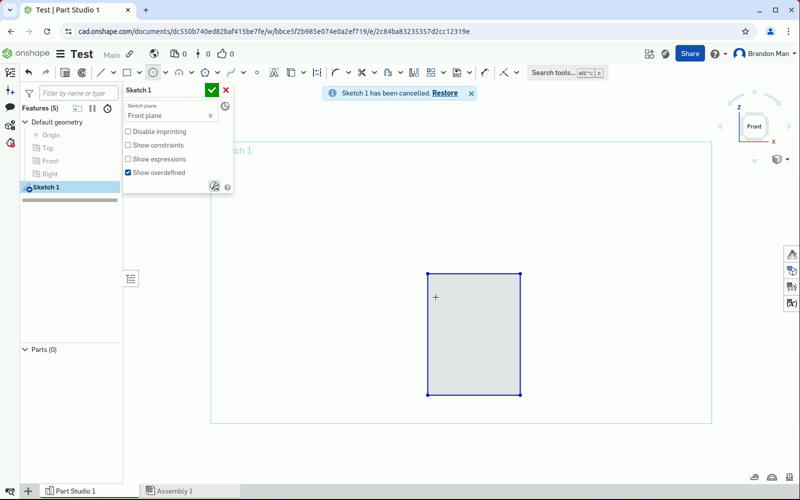
mouse_move(436, 296)
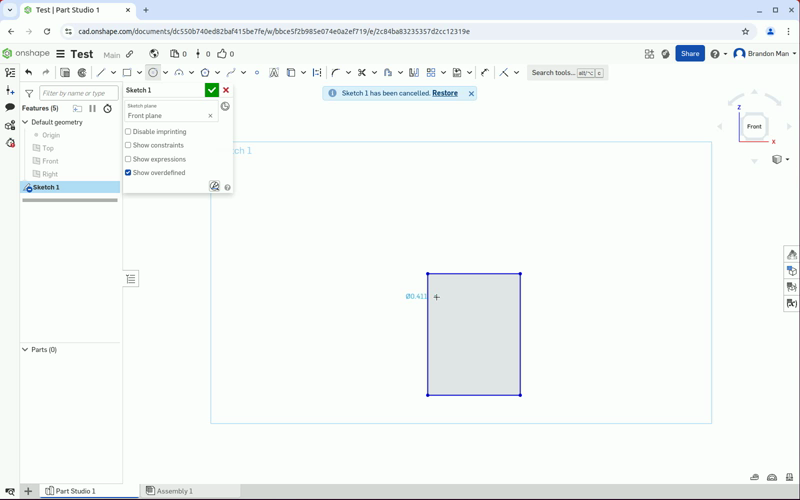
scroll(6)
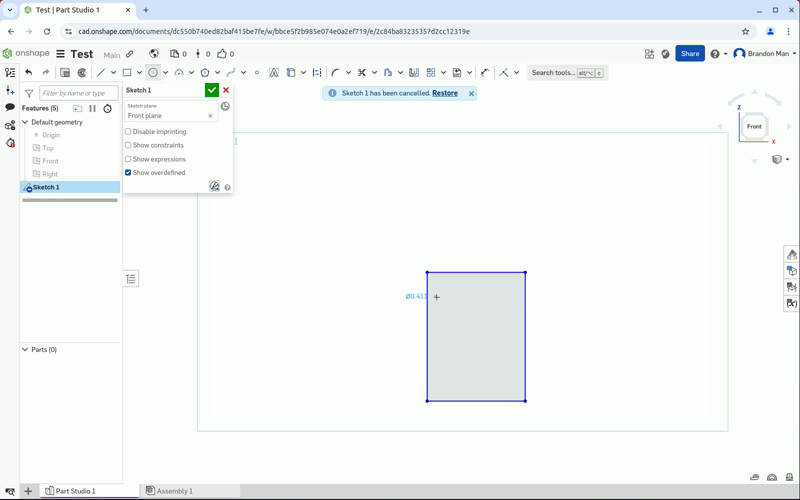
scroll(6)
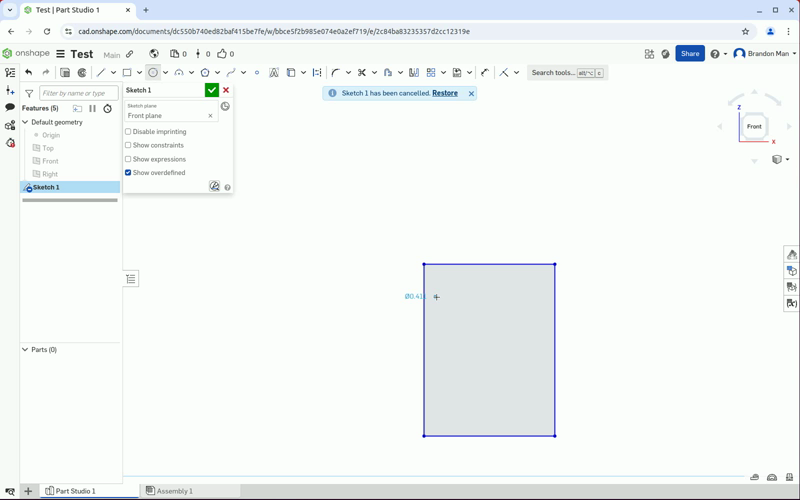
scroll(6)
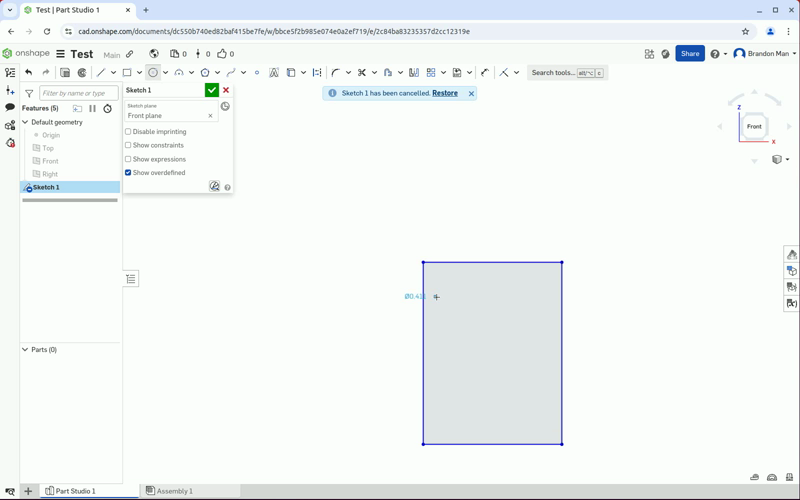
scroll(6)
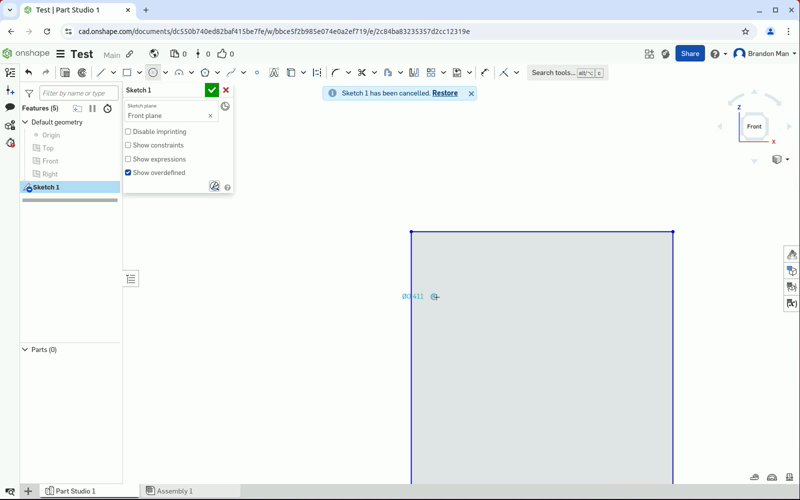
scroll(6)
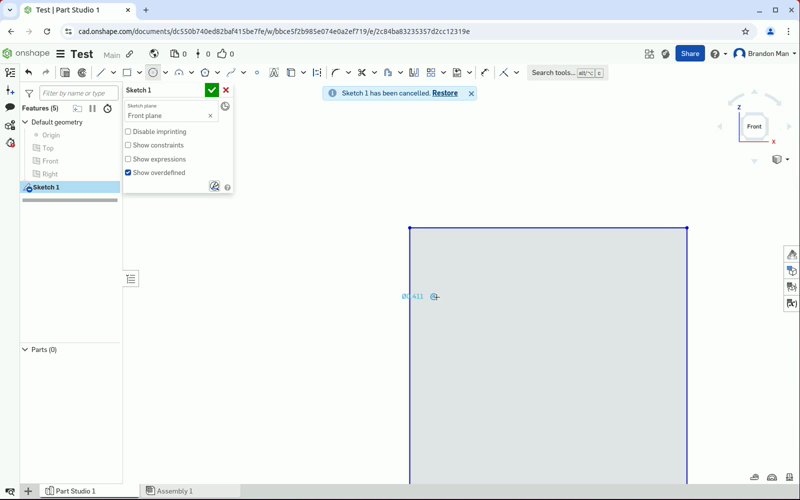
scroll(6)
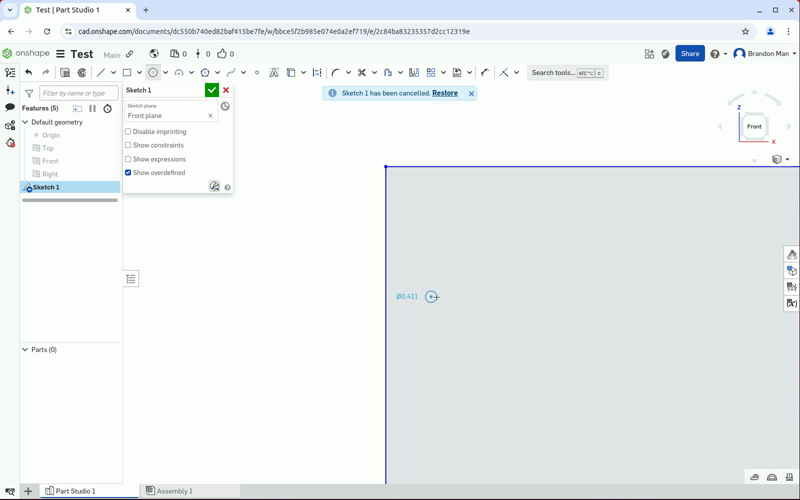
scroll(6)
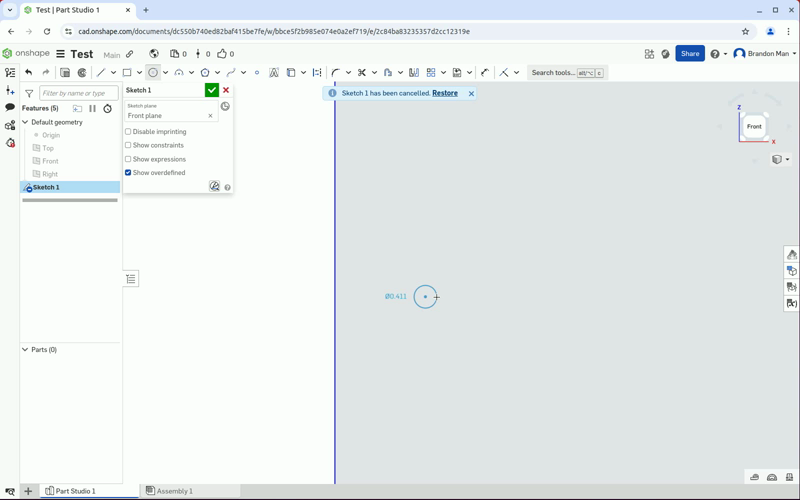
click(436, 296)
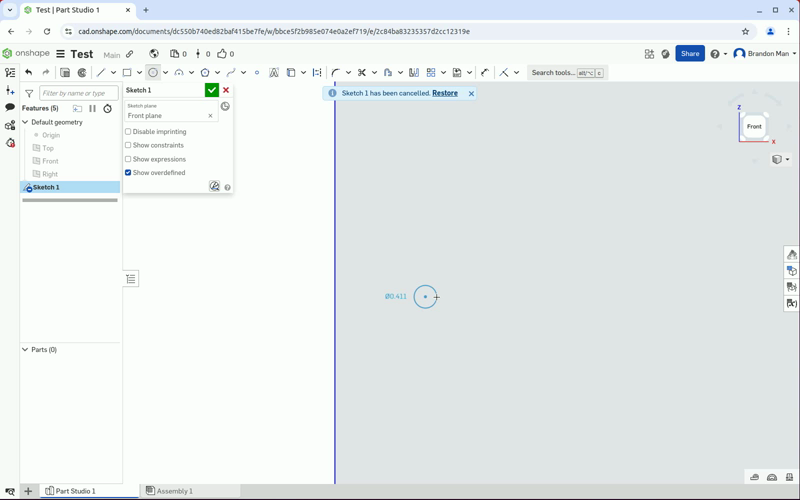
scroll(-6)
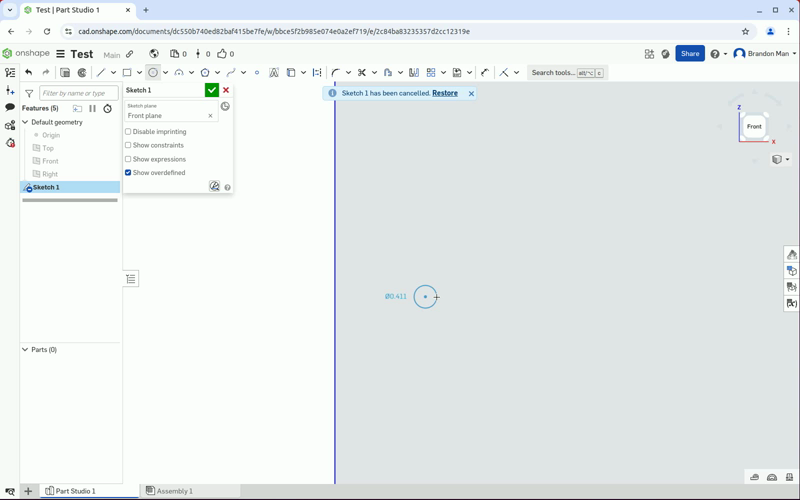
scroll(-6)
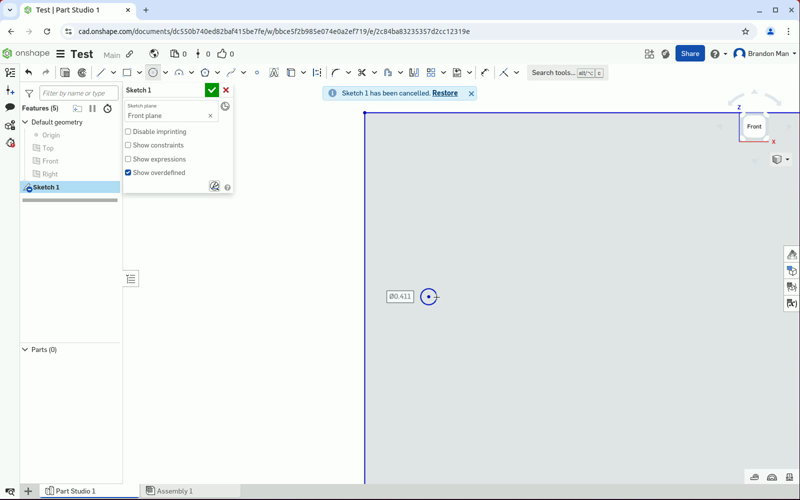
scroll(-6)
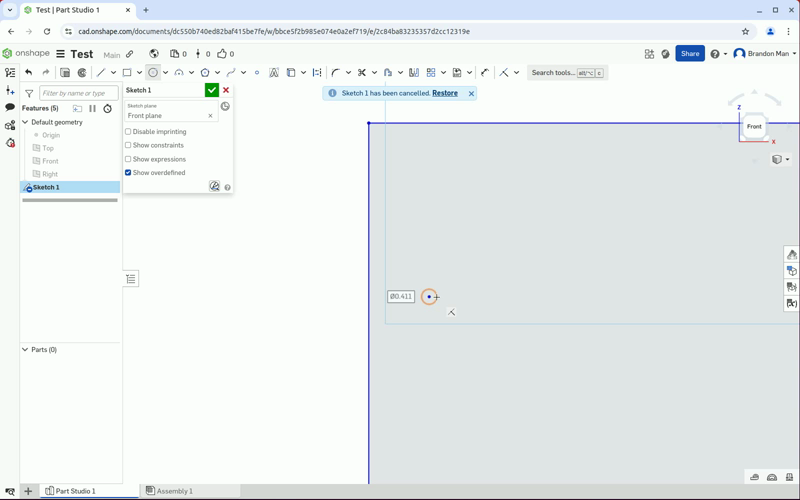
scroll(-6)
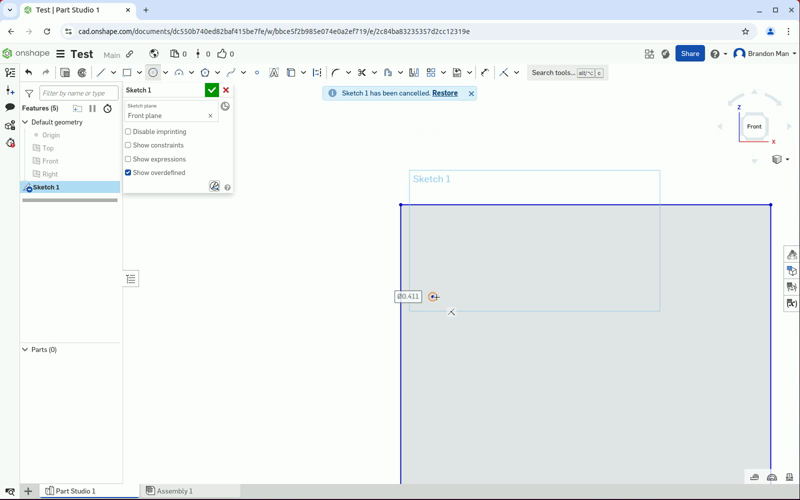
scroll(-6)
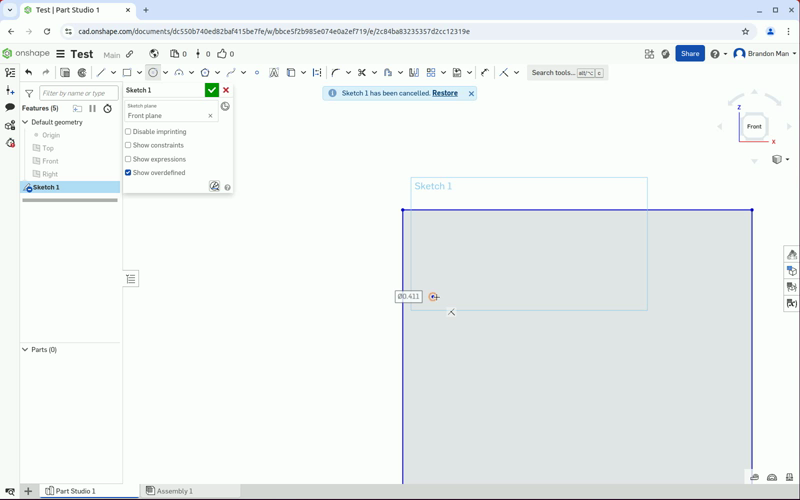
scroll(-6)
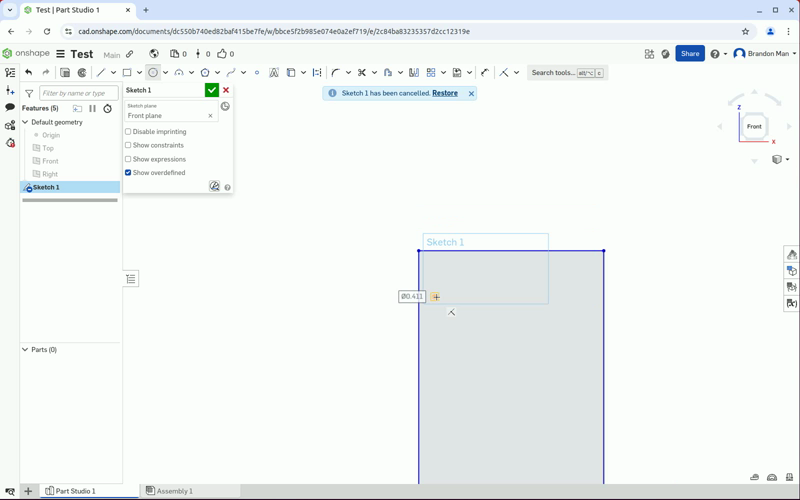
scroll(-6)
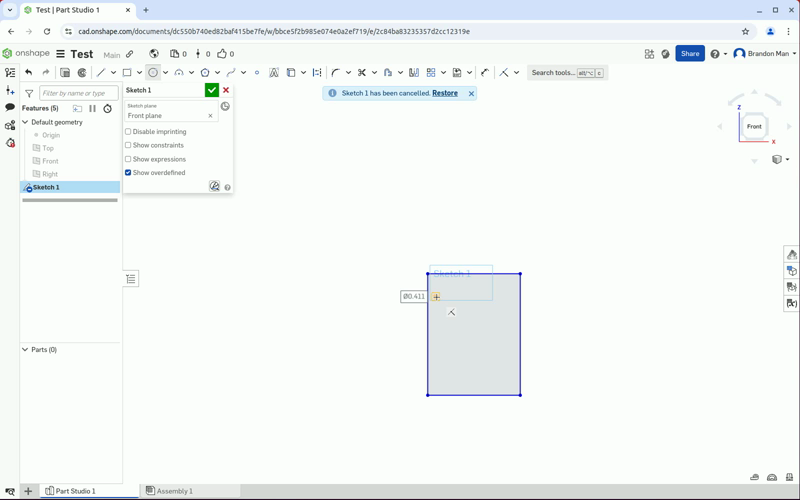
key(esc)
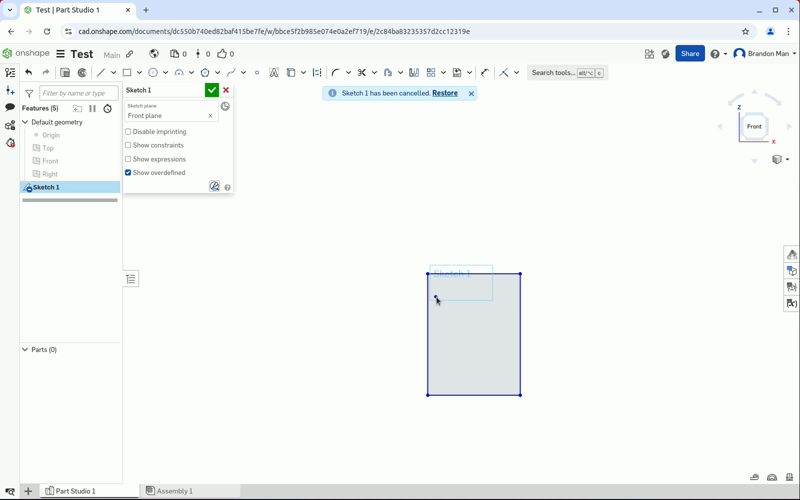
key(c)
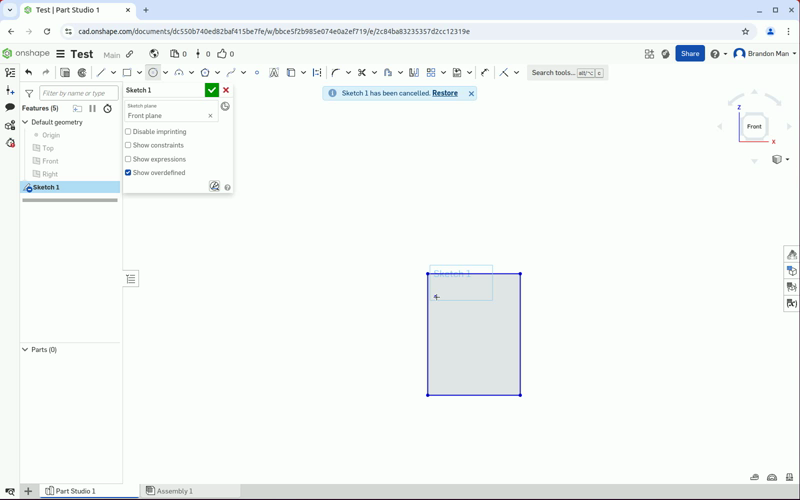
key_down(shift)
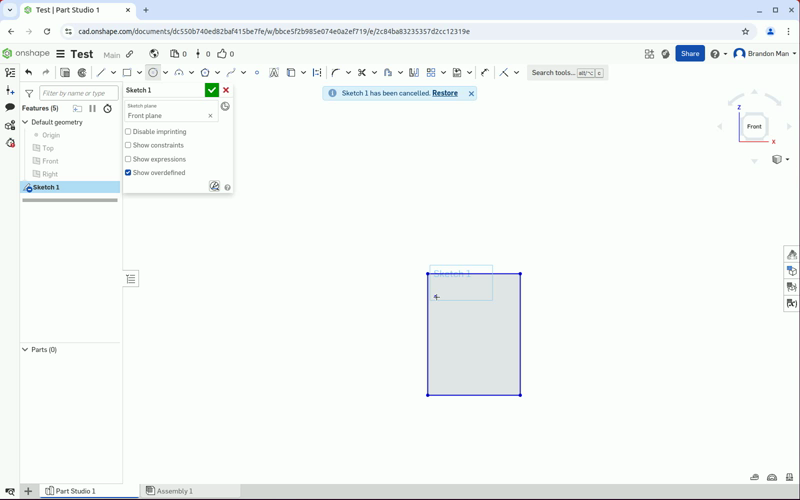
mouse_move(461, 286)
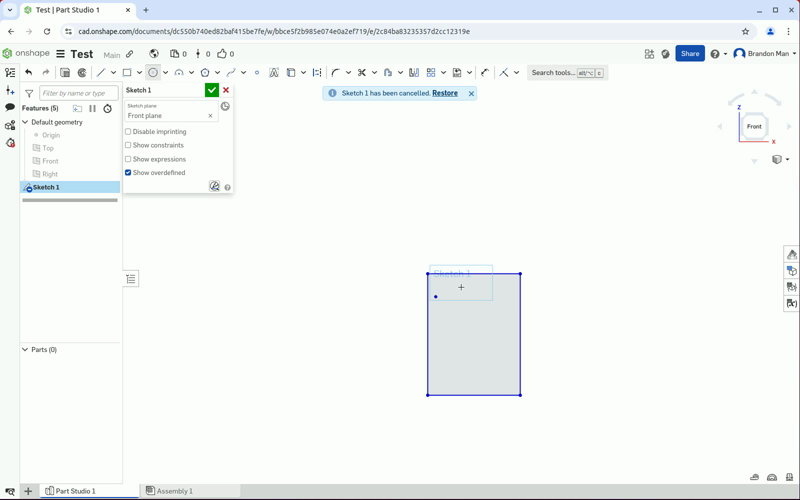
click(461, 286)
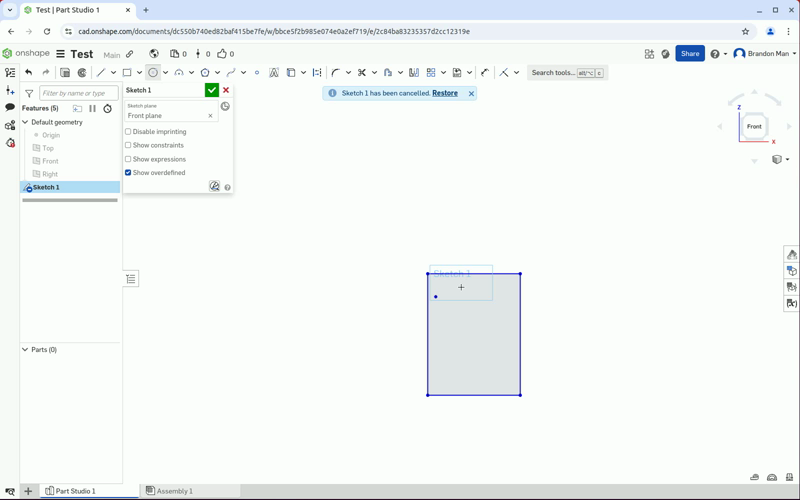
key_up(shift)
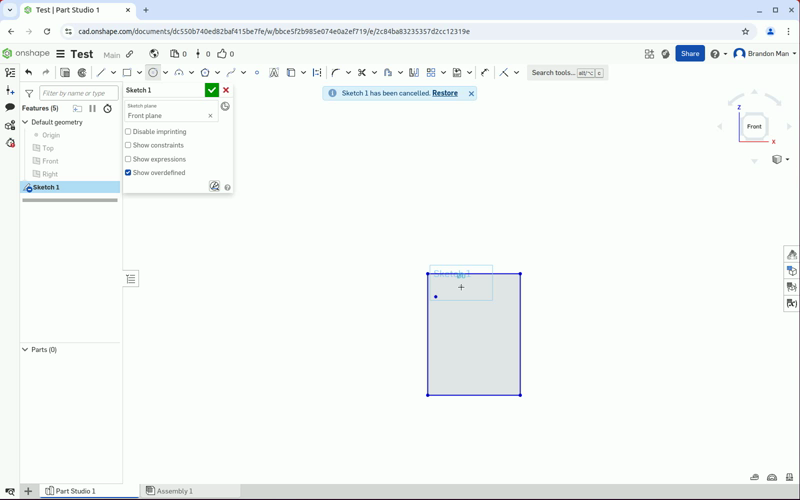
mouse_move(462, 286)
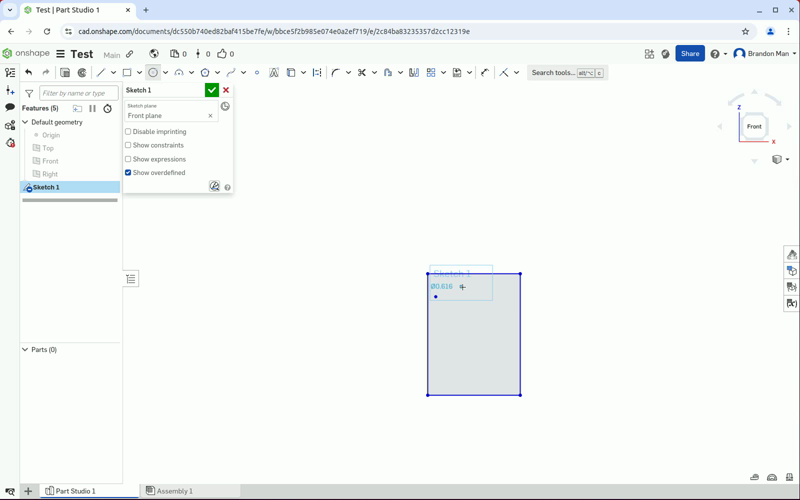
scroll(6)
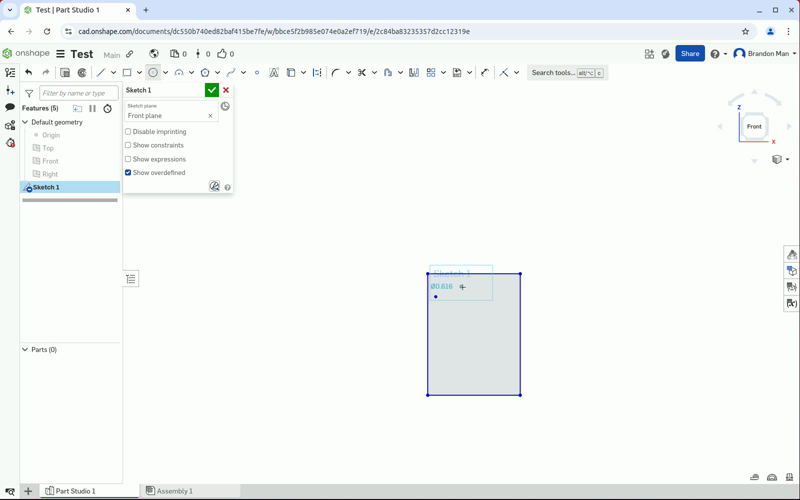
scroll(6)
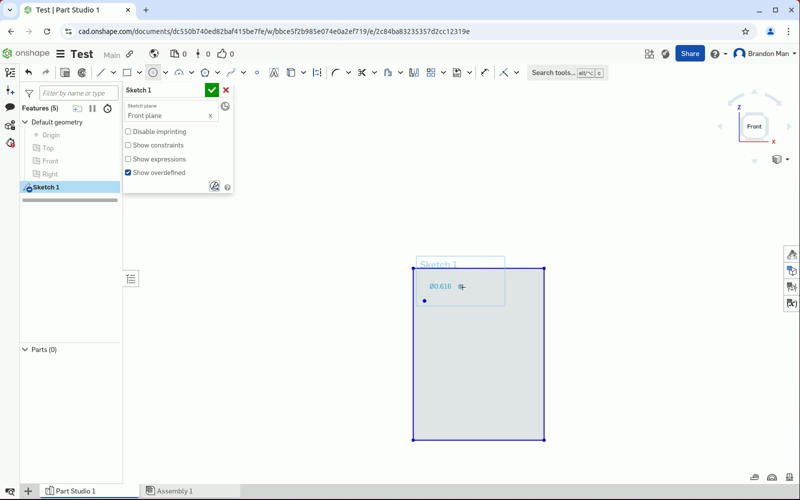
scroll(6)
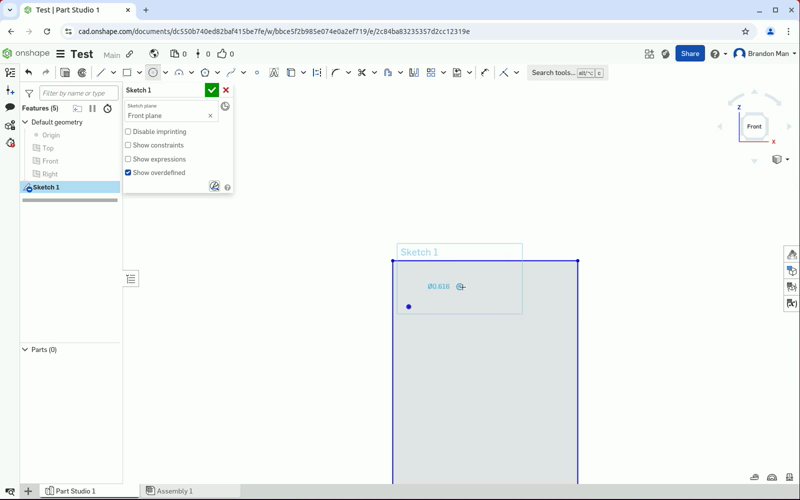
scroll(6)
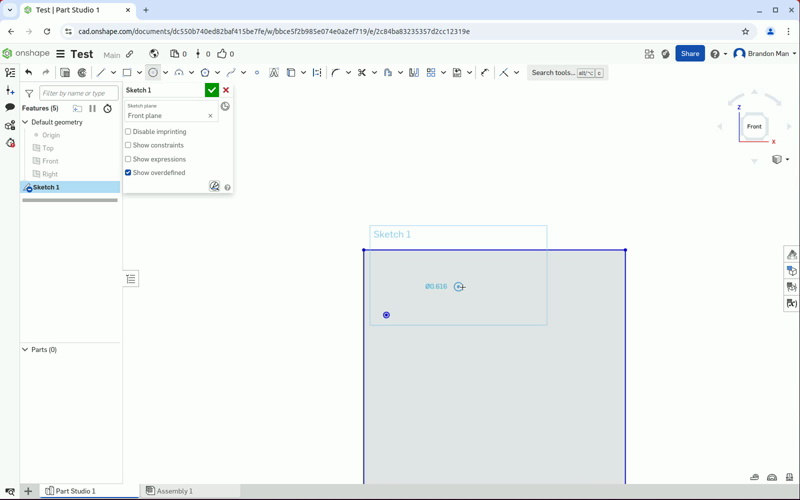
scroll(6)
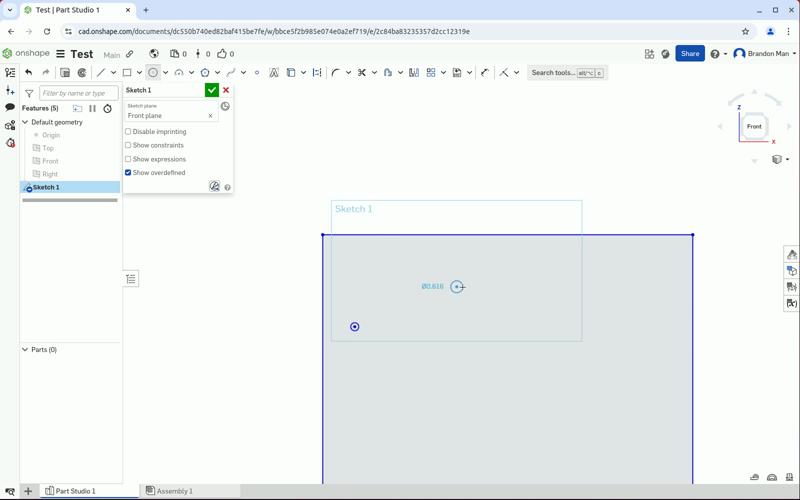
scroll(6)
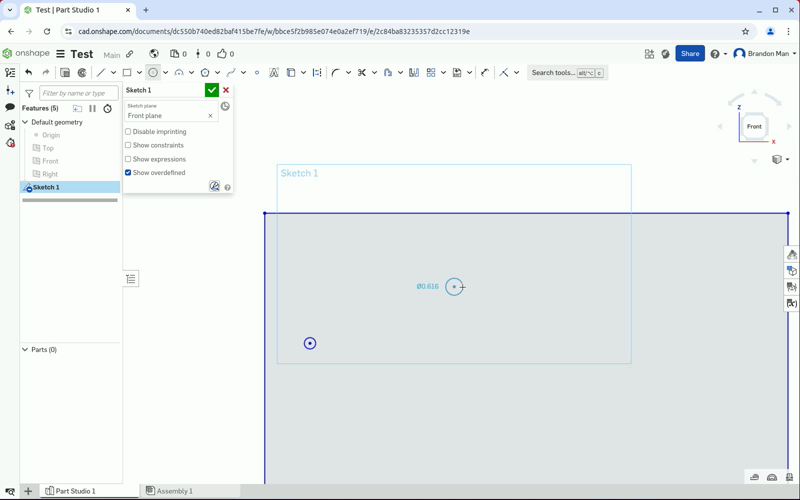
scroll(6)
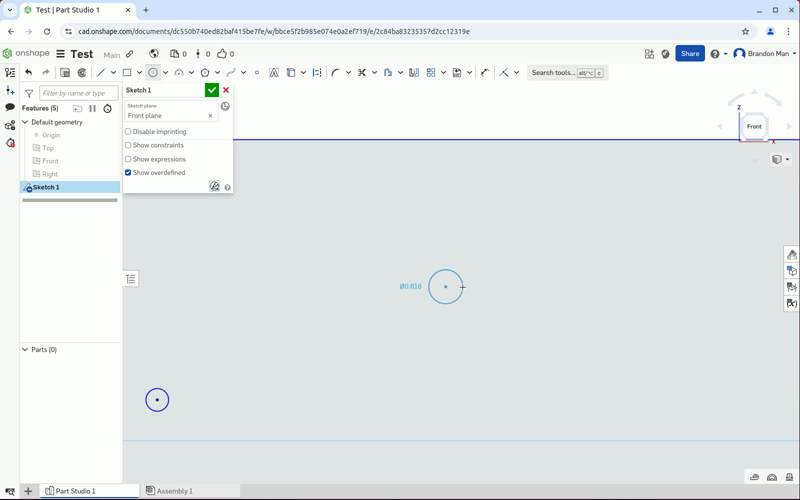
click(462, 286)
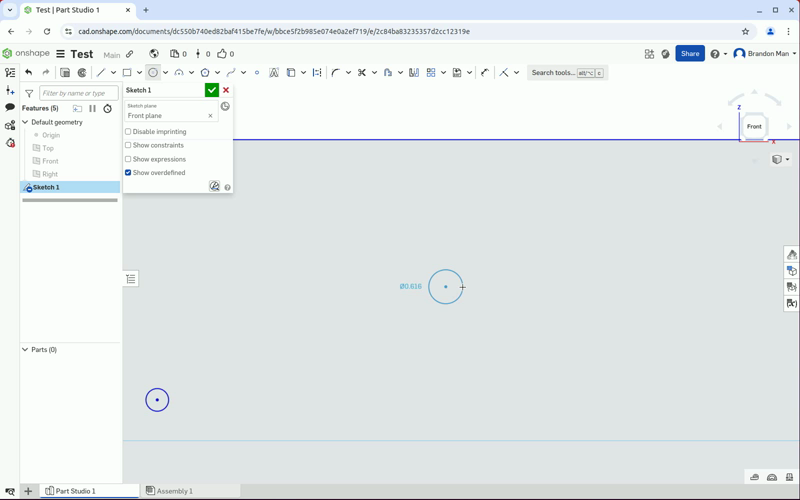
scroll(-6)
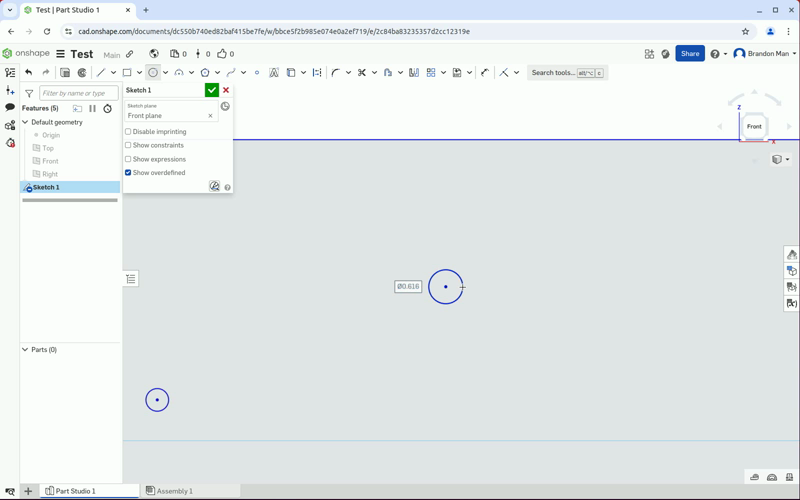
scroll(-6)
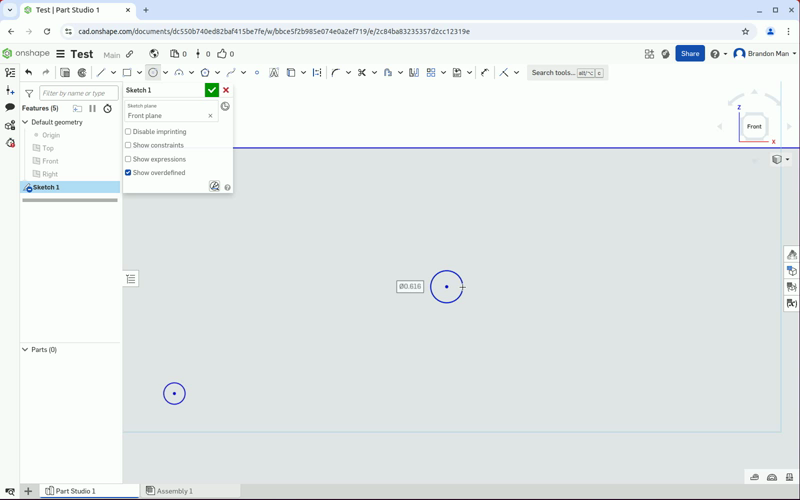
scroll(-6)
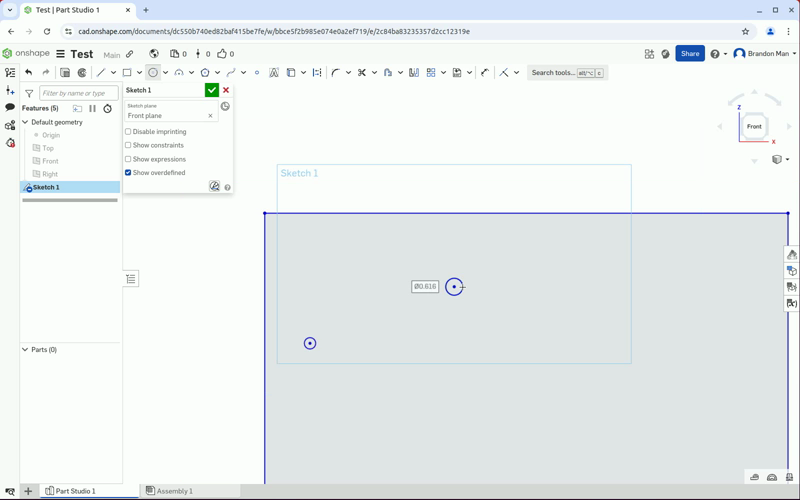
scroll(-6)
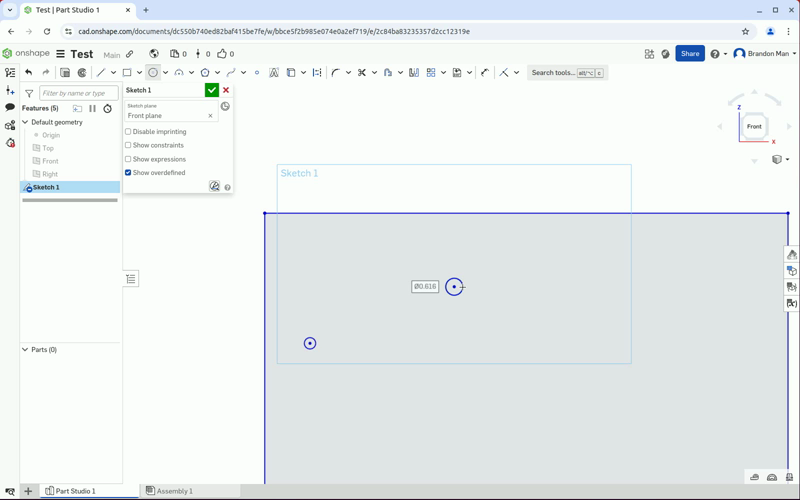
scroll(-6)
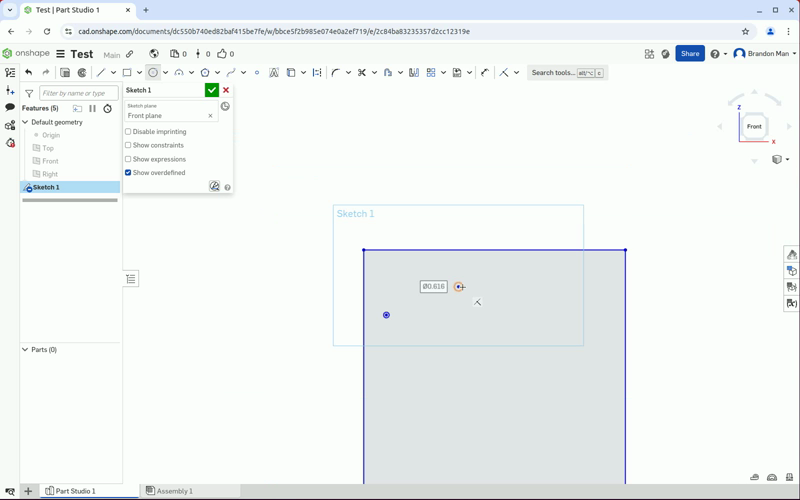
scroll(-6)
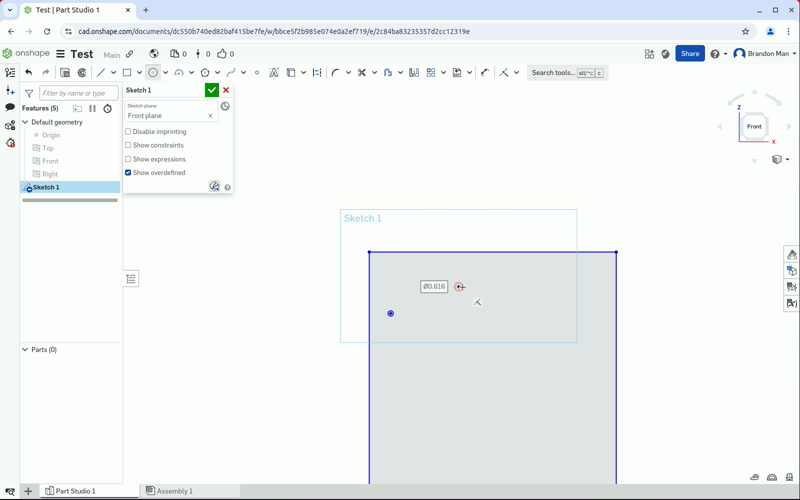
scroll(-6)
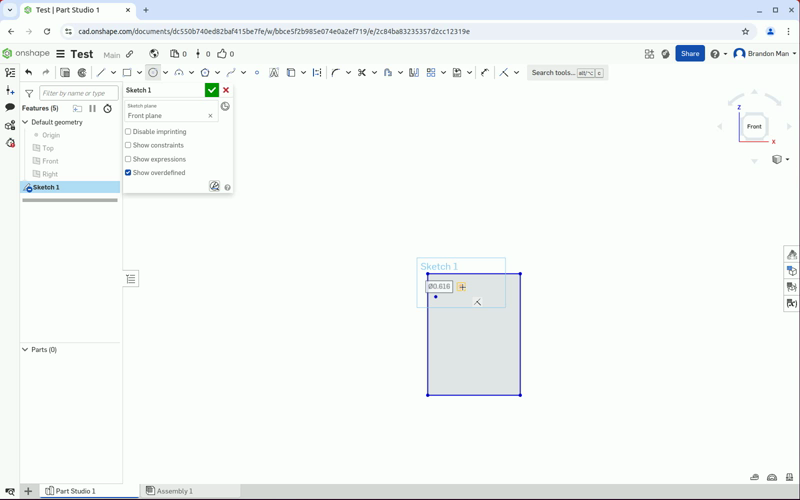
key(esc)
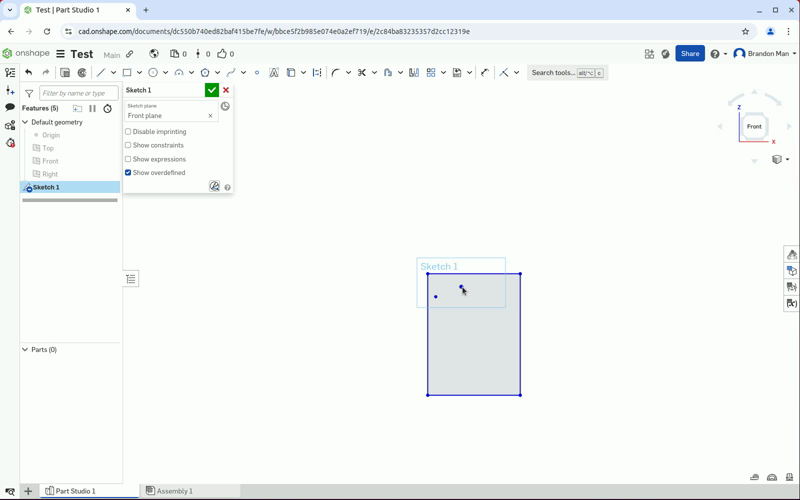
key(c)
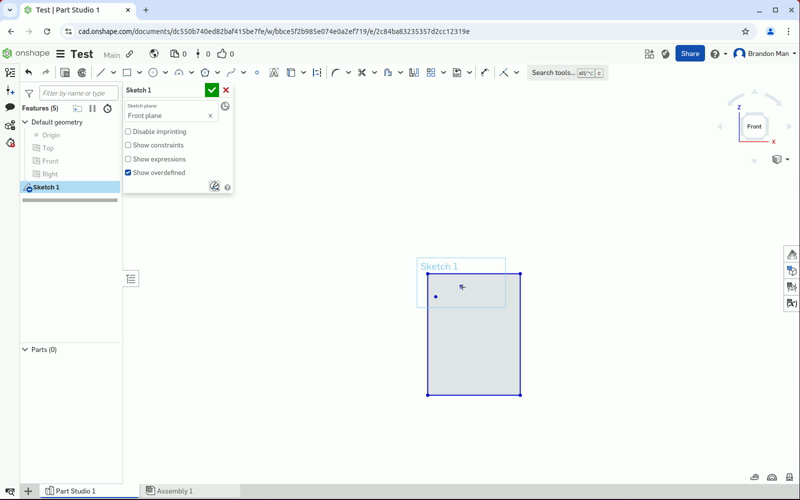
key_down(shift)
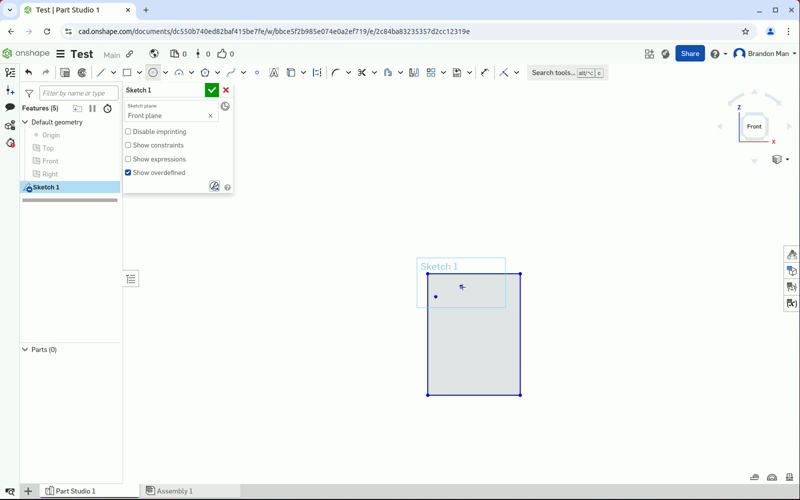
mouse_move(485, 330)
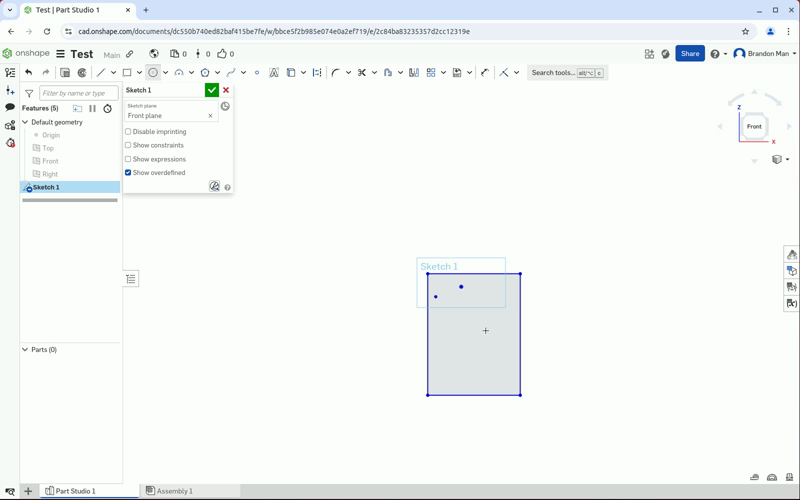
click(485, 330)
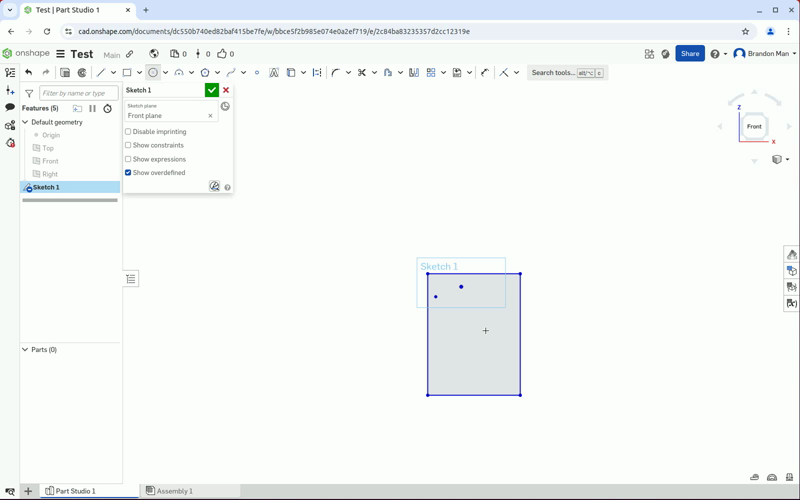
key_up(shift)
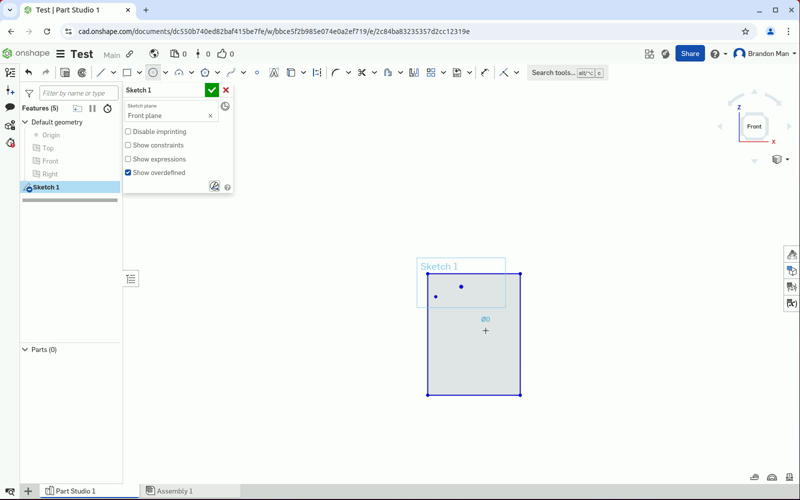
mouse_move(486, 330)
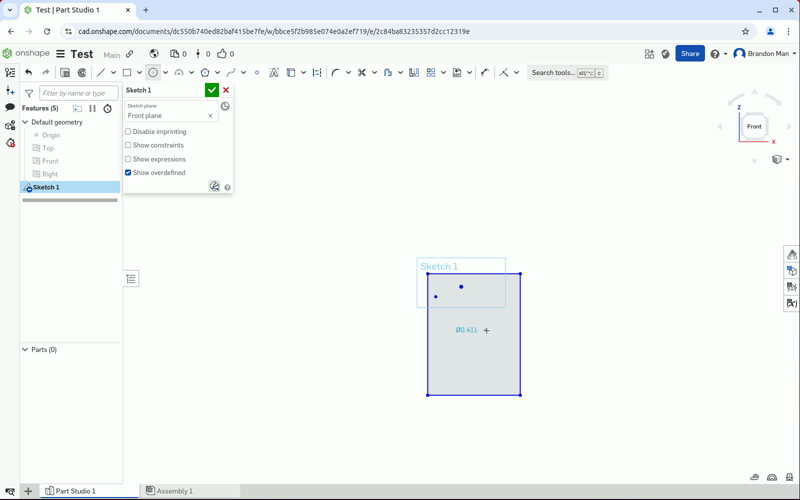
scroll(6)
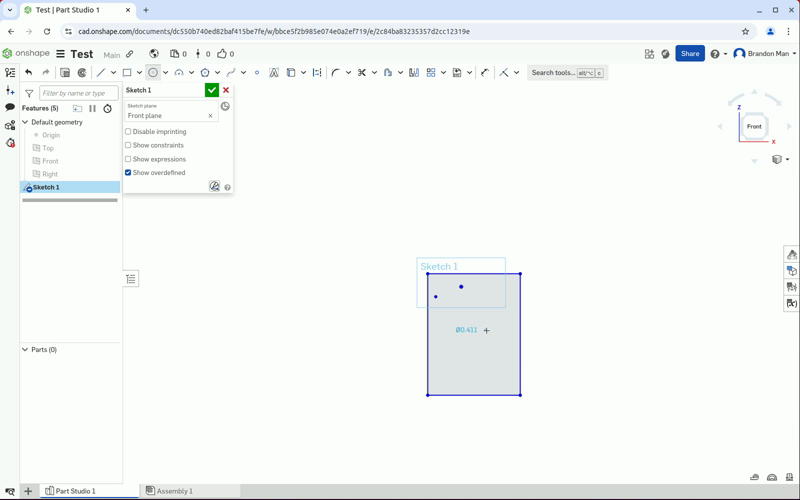
scroll(6)
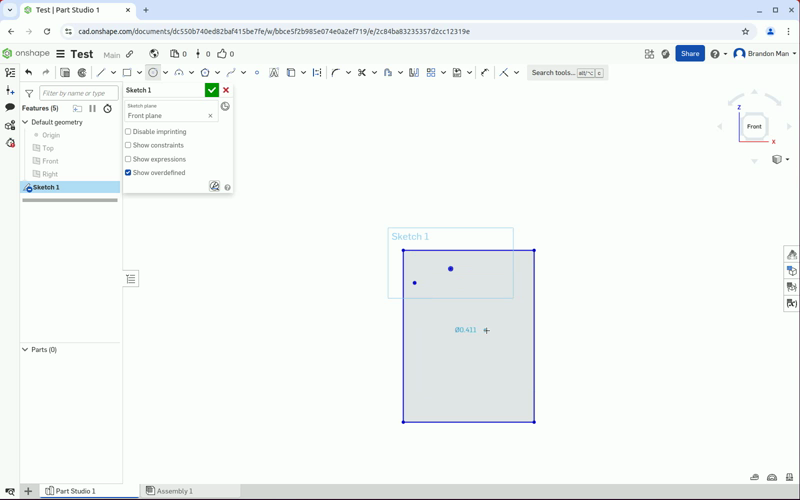
scroll(6)
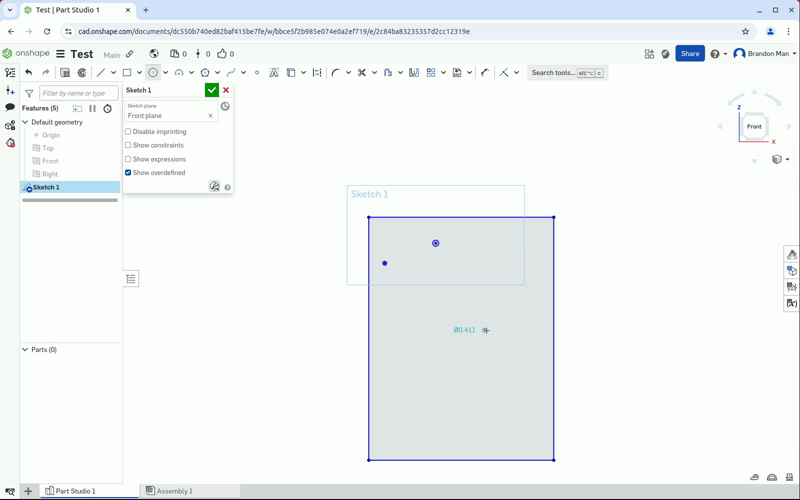
scroll(6)
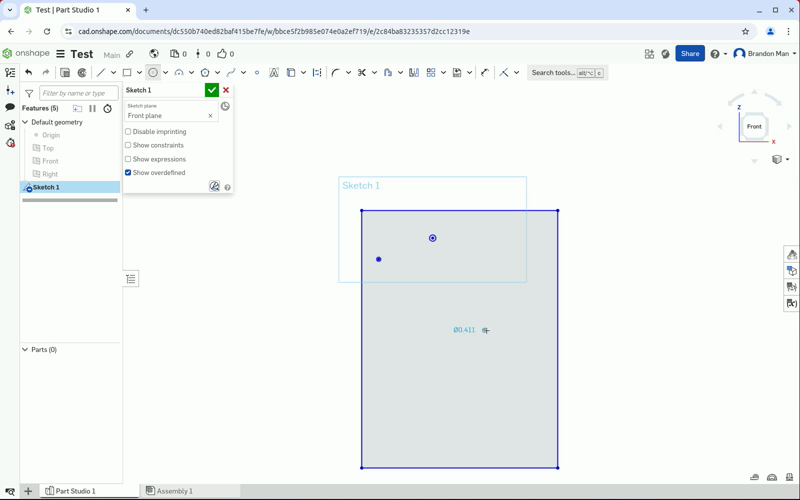
scroll(6)
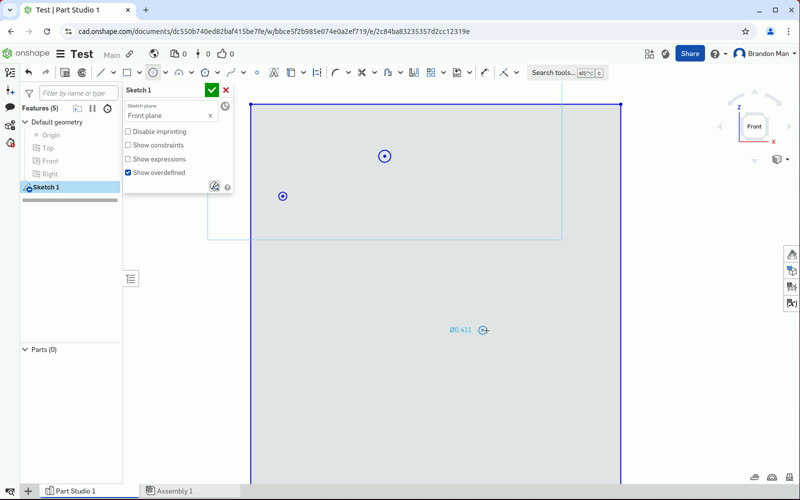
scroll(6)
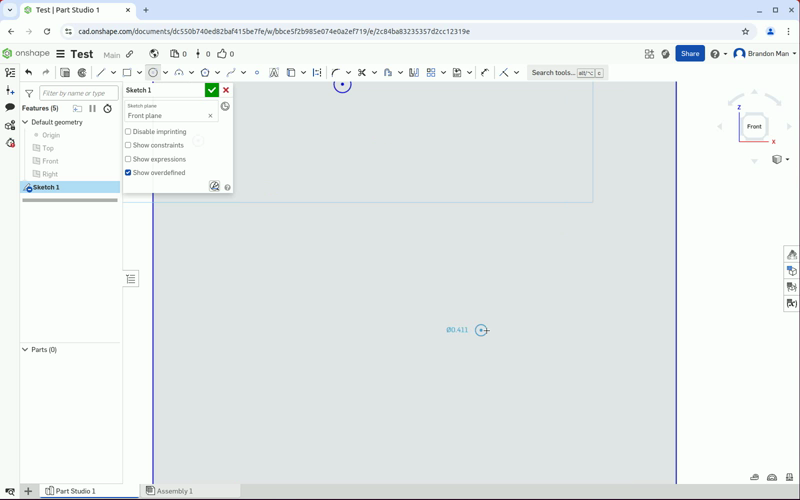
scroll(6)
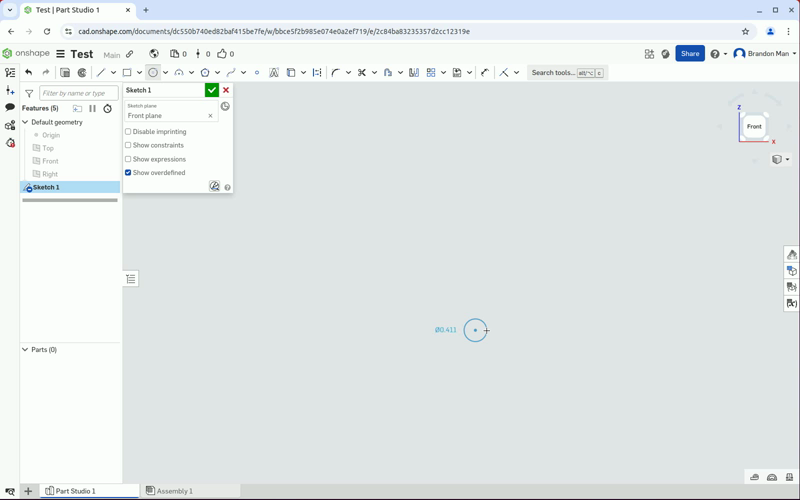
click(486, 330)
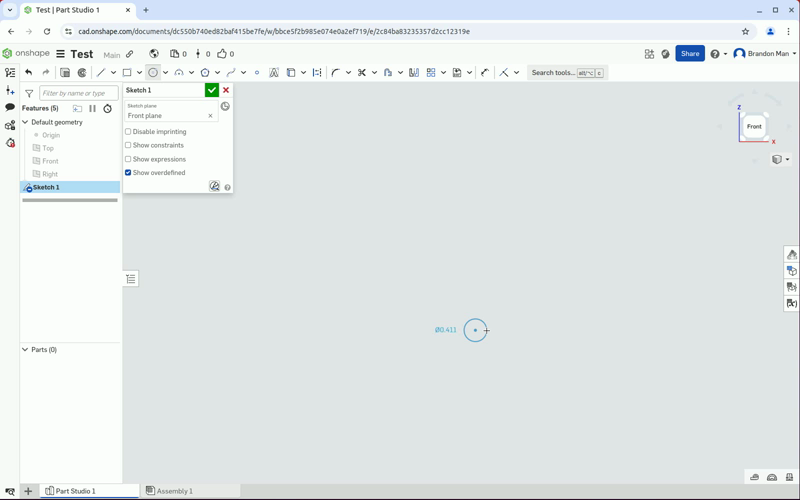
scroll(-6)
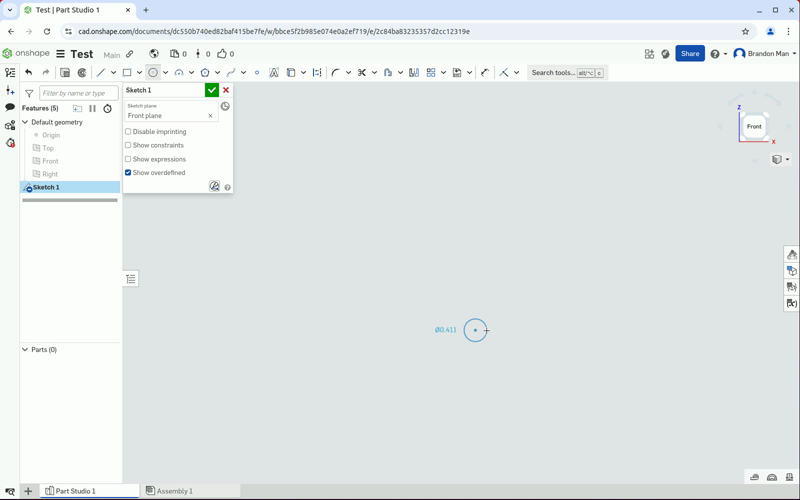
scroll(-6)
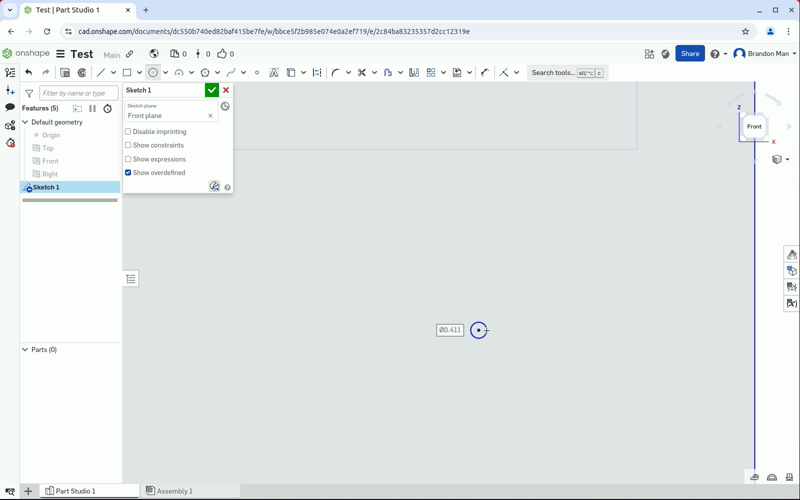
scroll(-6)
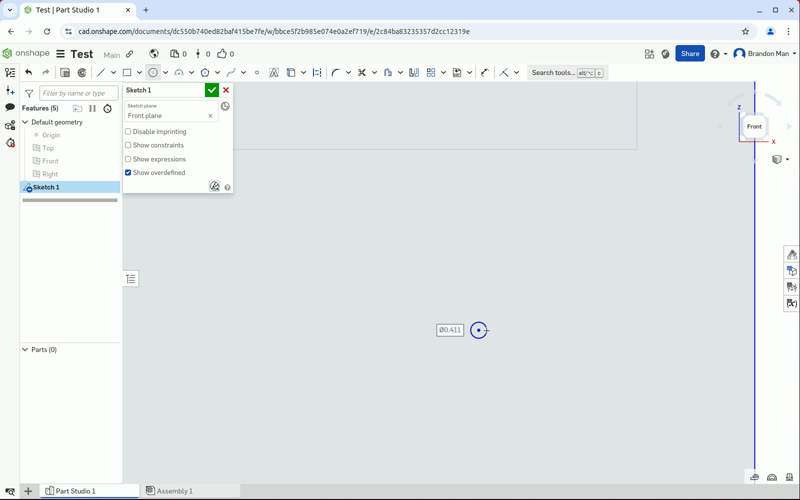
scroll(-6)
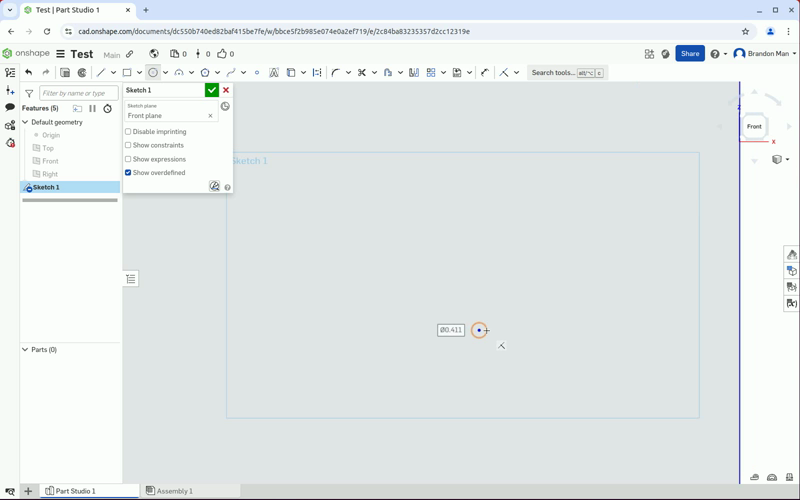
scroll(-6)
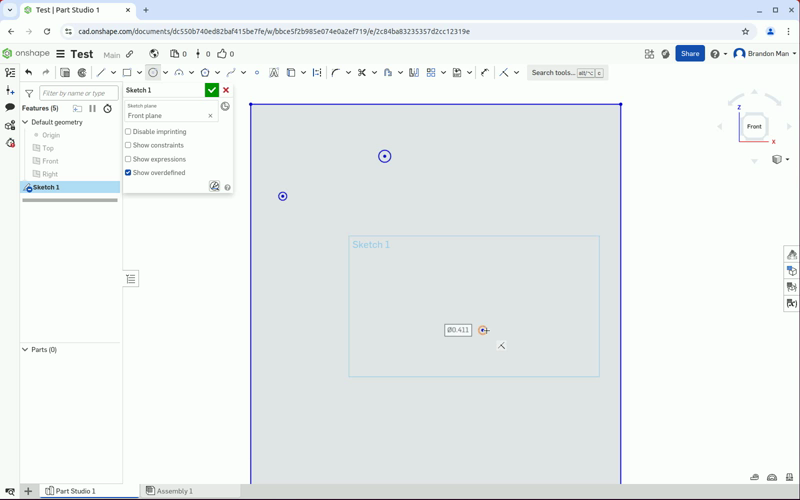
scroll(-6)
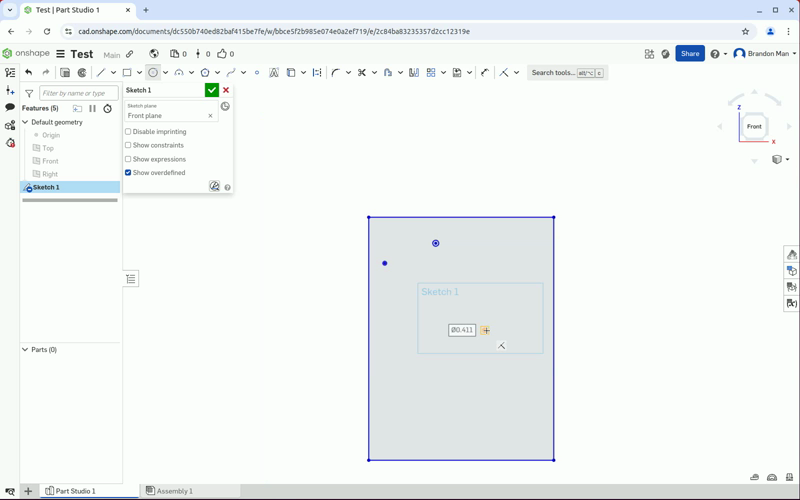
scroll(-6)
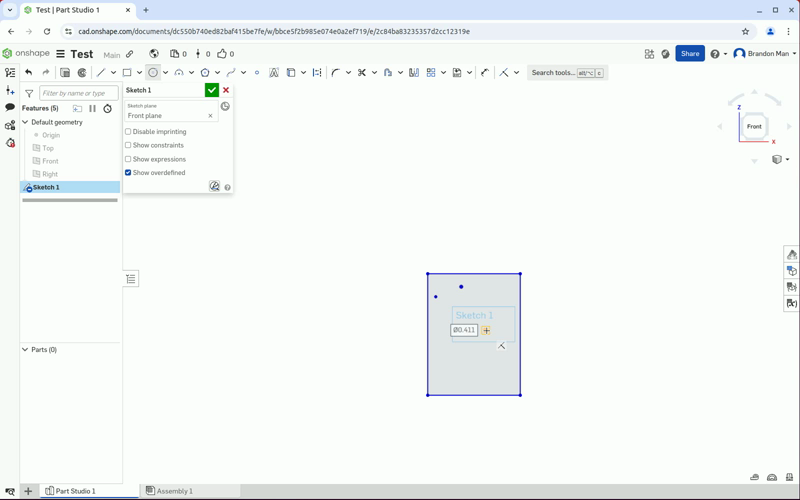
key(esc)
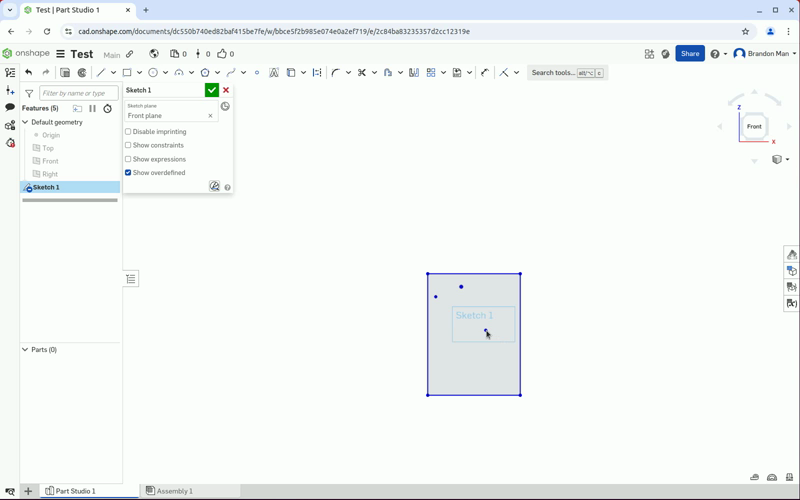
key(c)
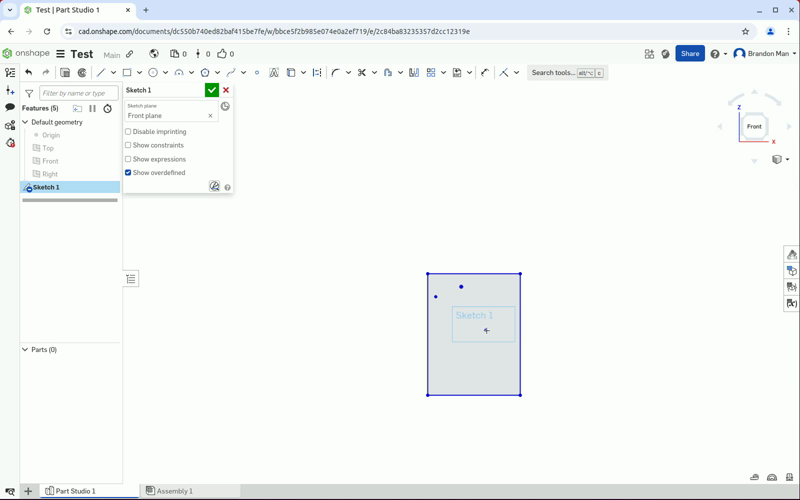
key_down(shift)
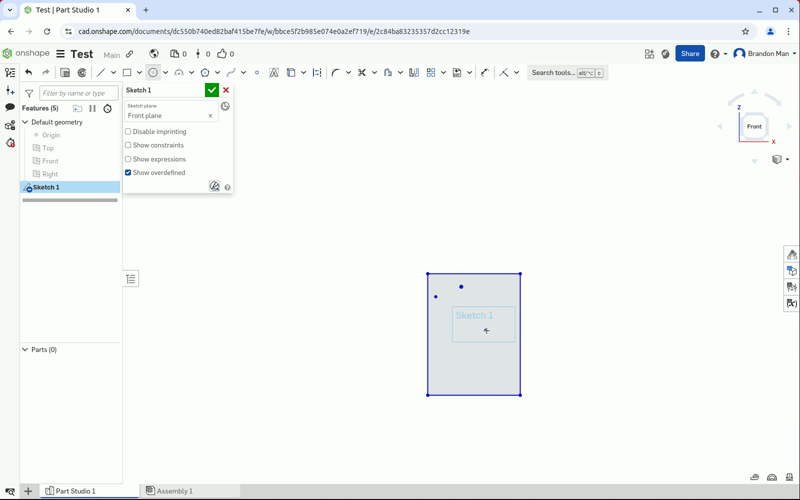
mouse_move(486, 296)
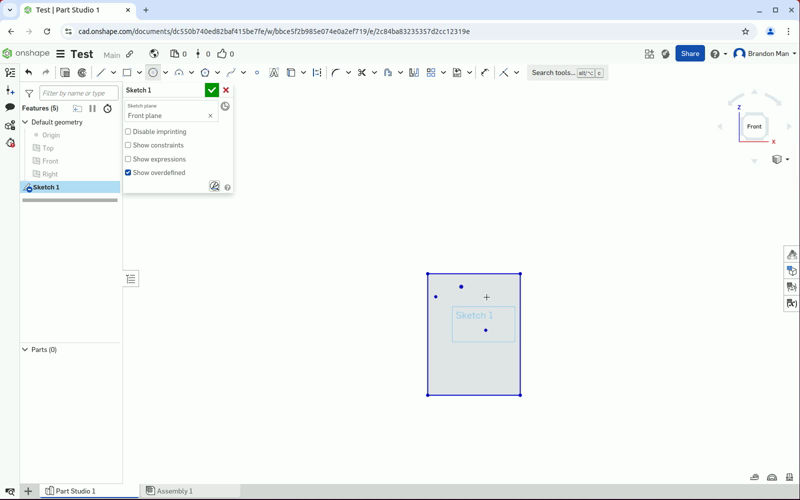
click(486, 296)
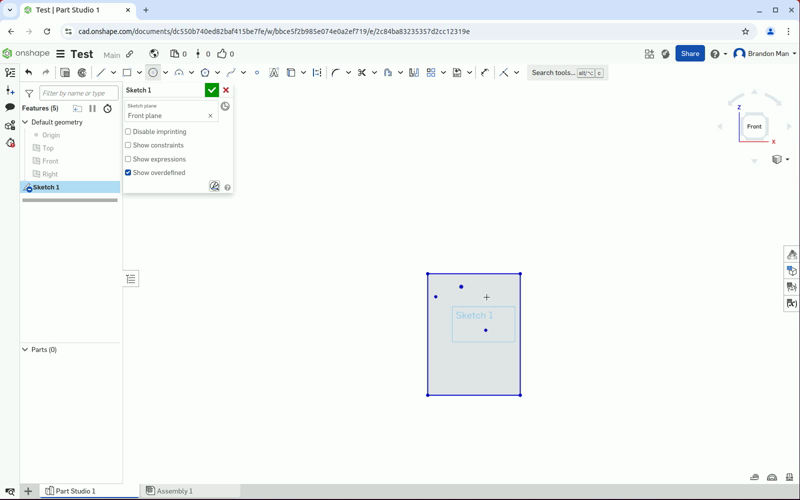
key_up(shift)
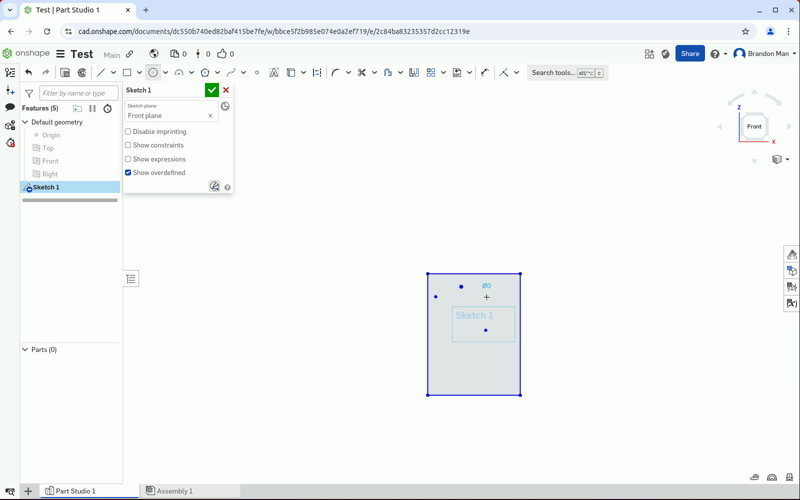
mouse_move(488, 296)
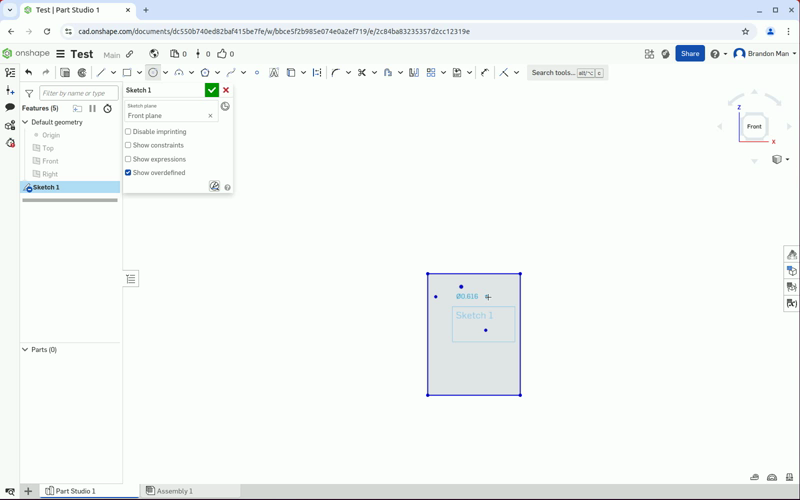
scroll(6)
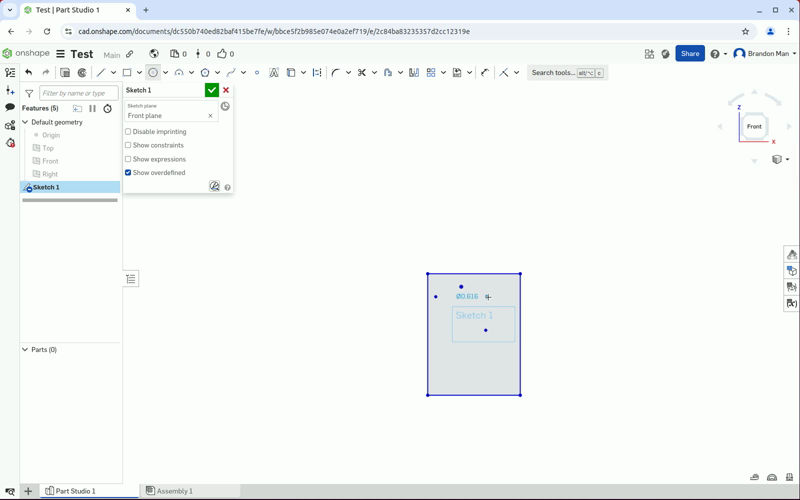
scroll(6)
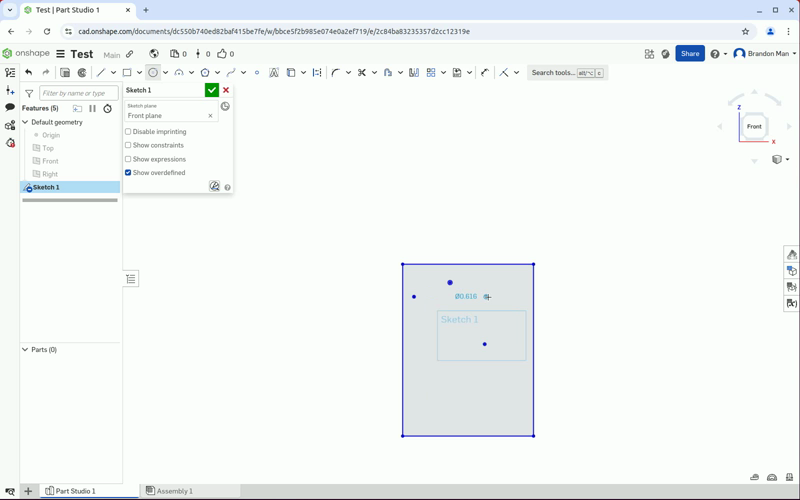
scroll(6)
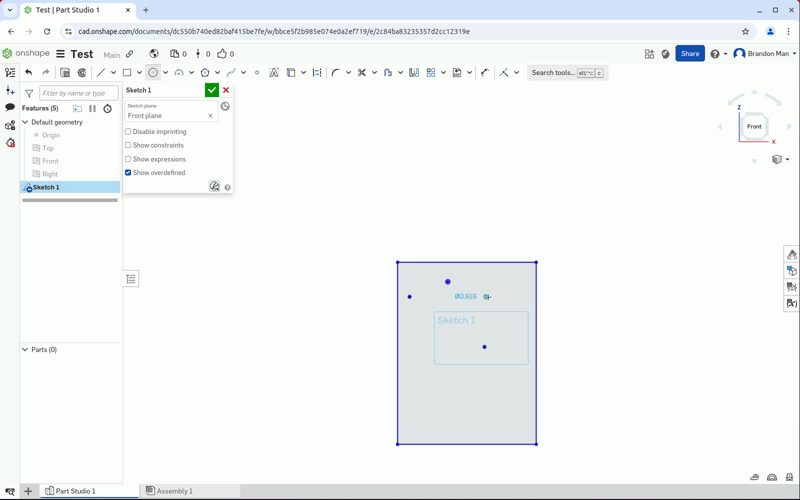
scroll(6)
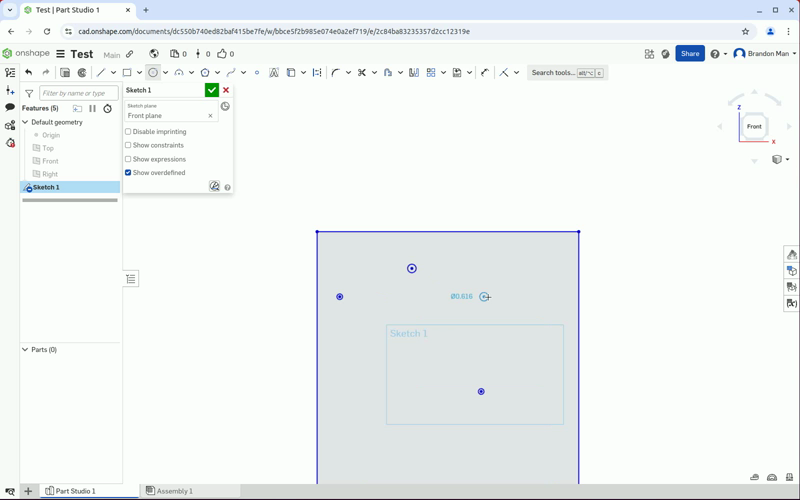
scroll(6)
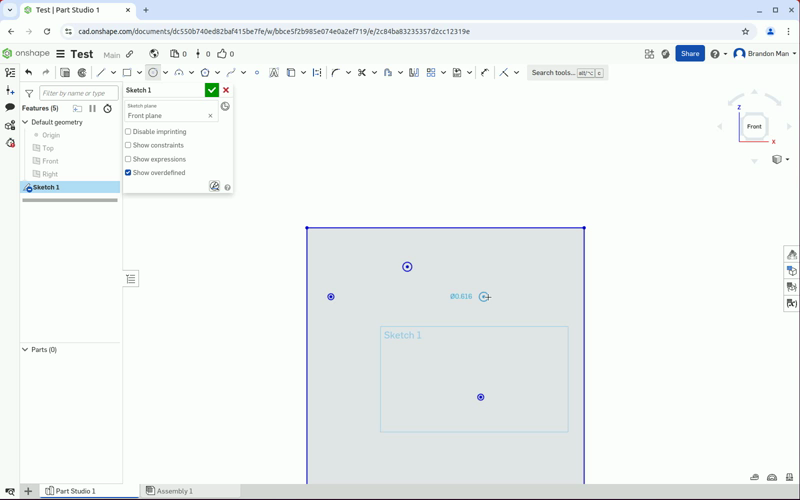
scroll(6)
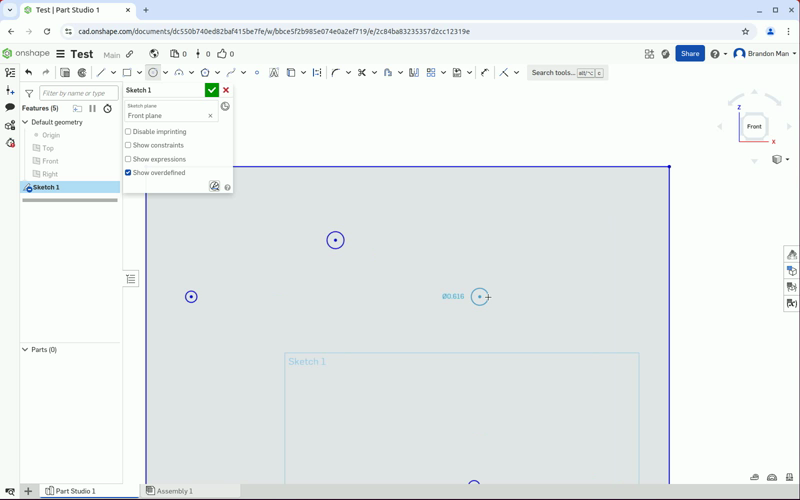
scroll(6)
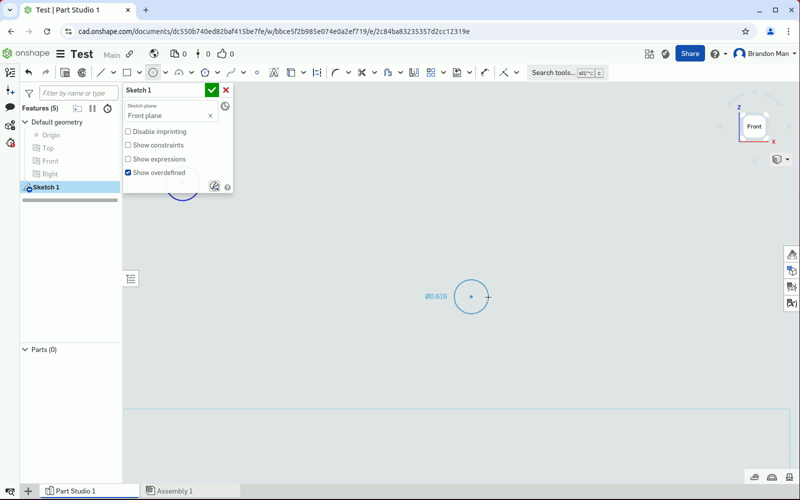
click(488, 296)
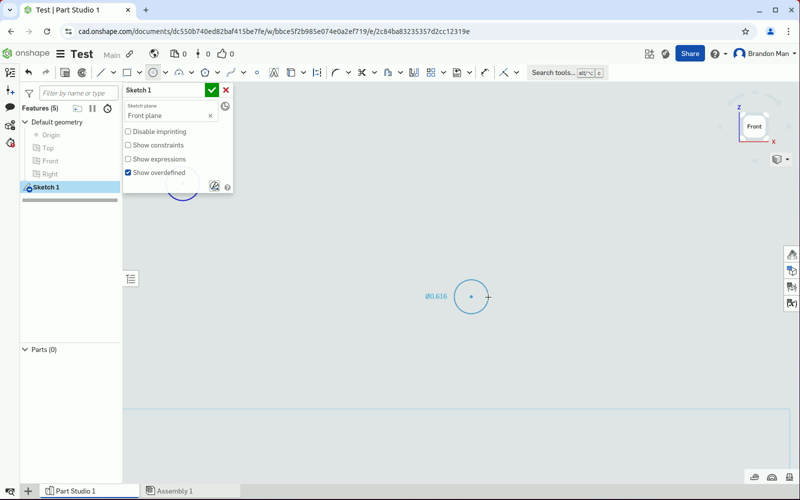
scroll(-6)
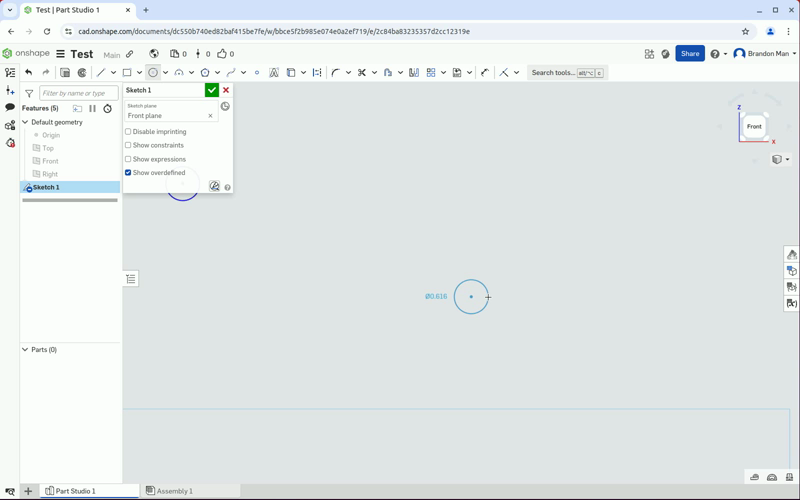
scroll(-6)
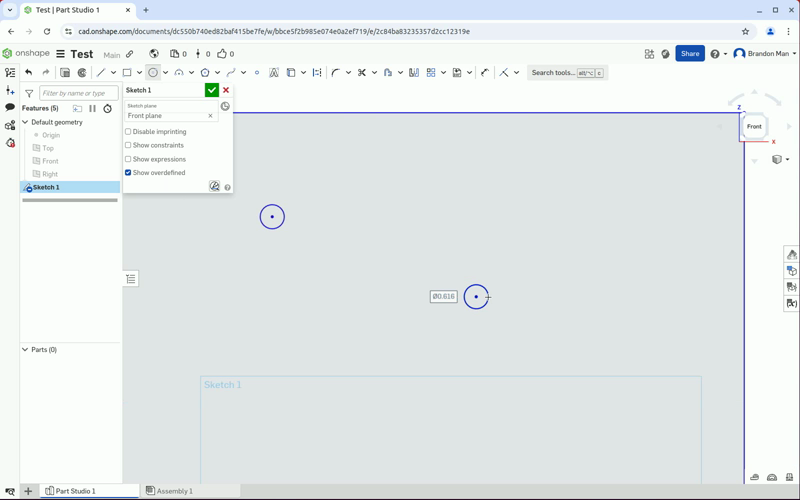
scroll(-6)
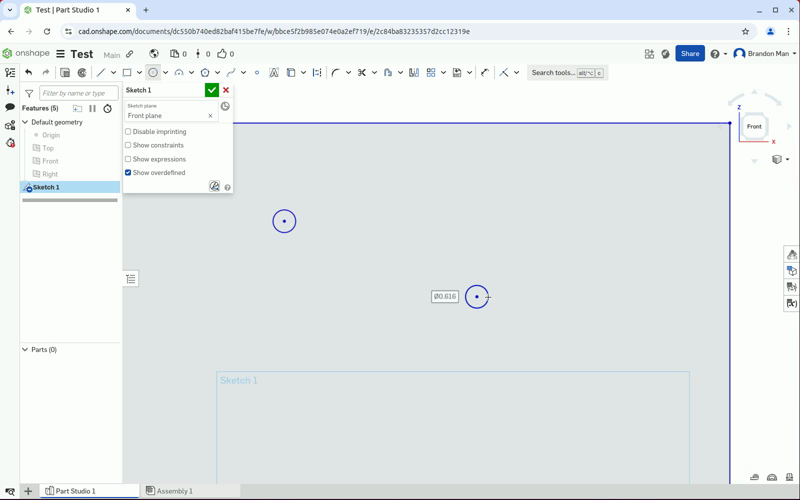
scroll(-6)
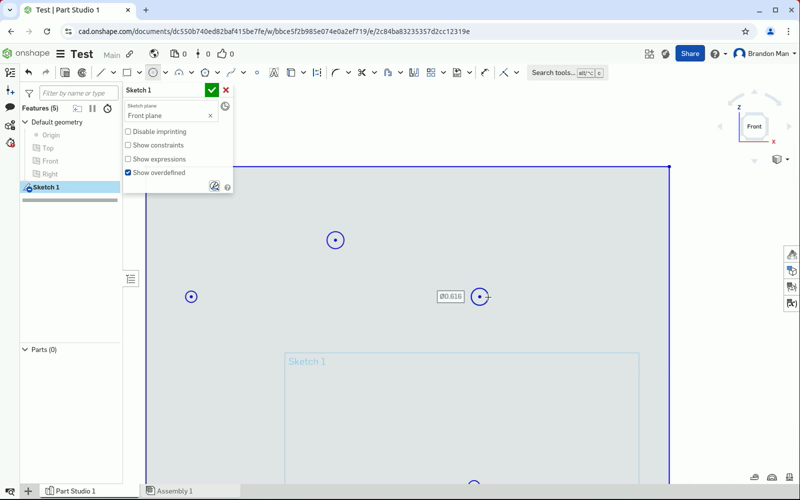
scroll(-6)
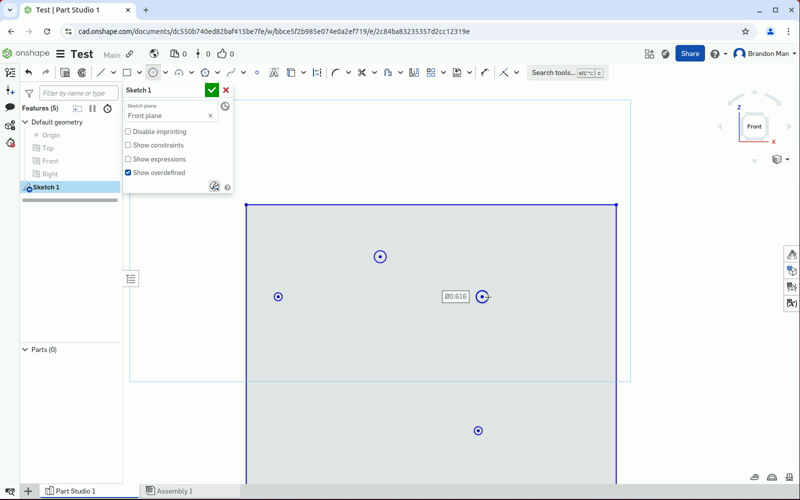
scroll(-6)
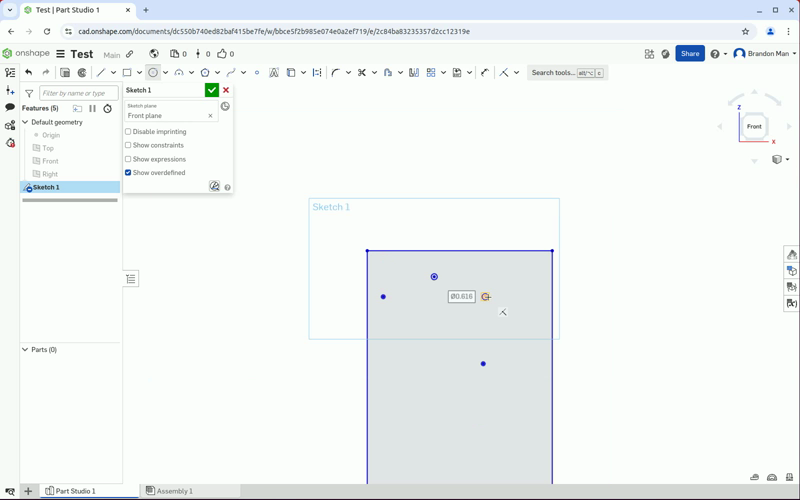
scroll(-6)
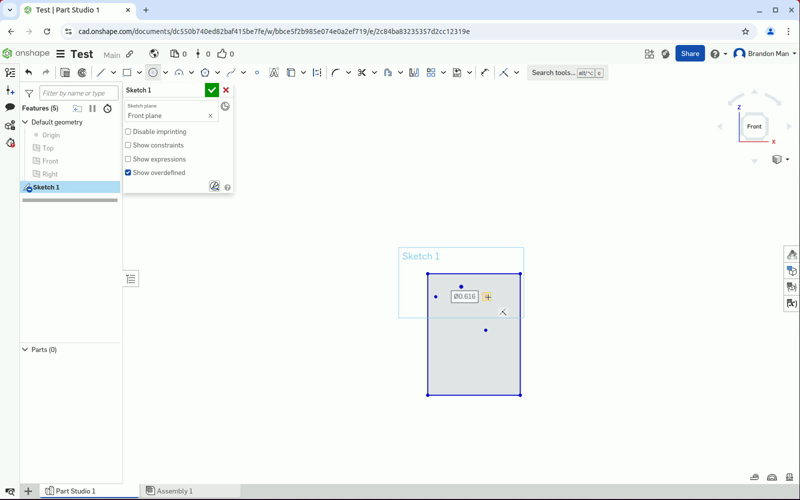
key(esc)
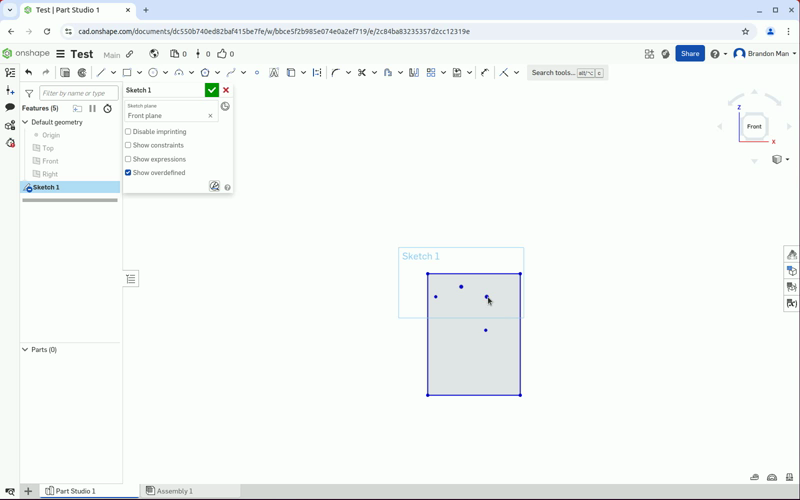
key(c)
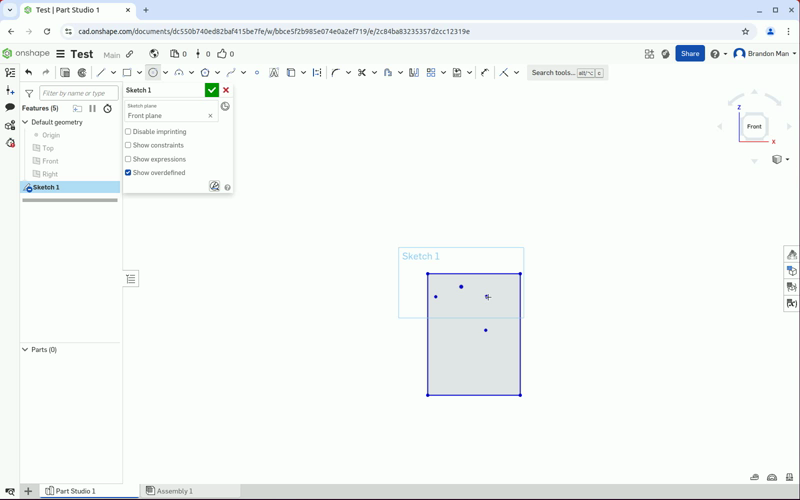
key_down(shift)
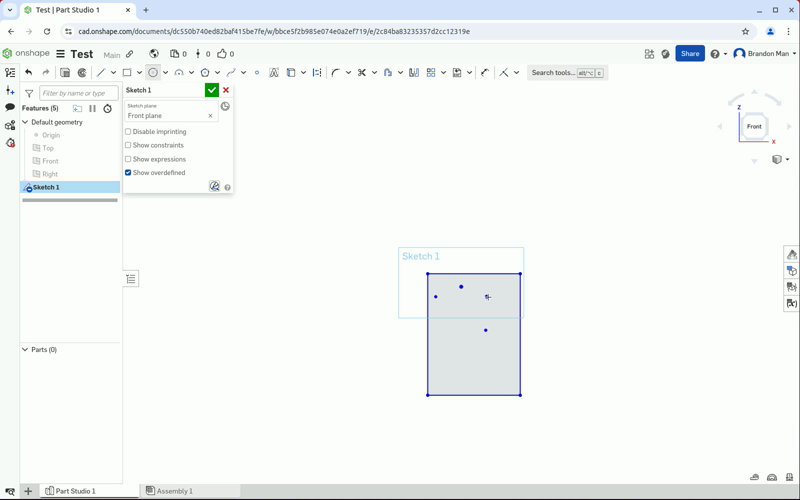
mouse_move(507, 376)
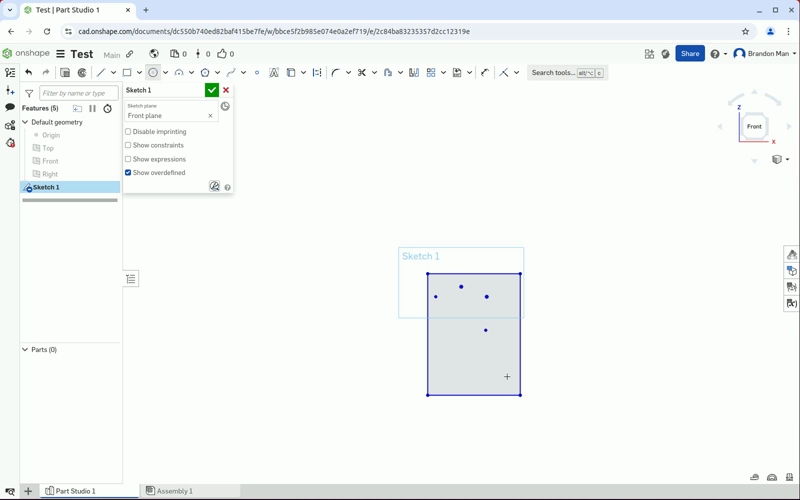
click(507, 376)
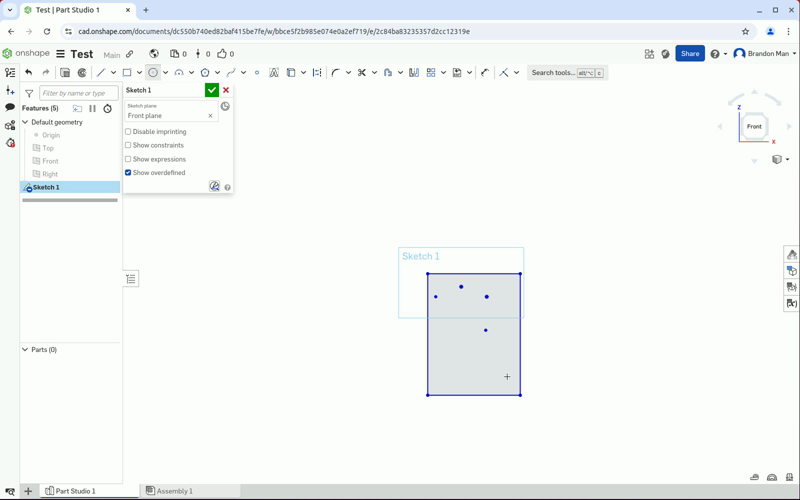
key_up(shift)
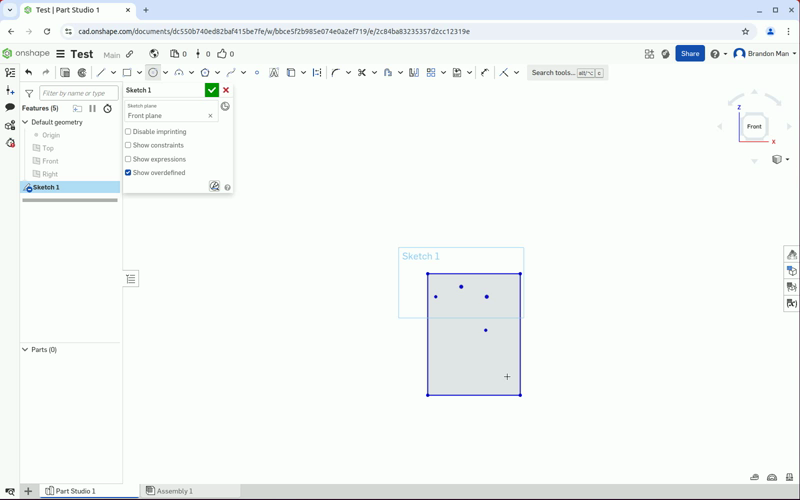
mouse_move(508, 376)
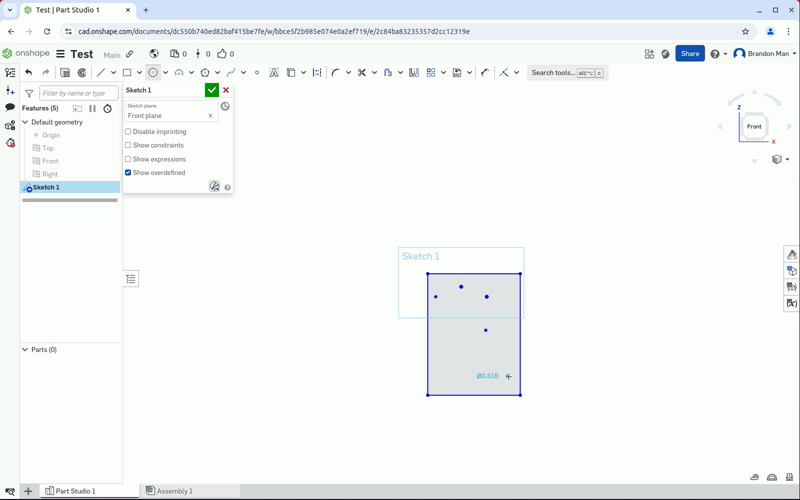
scroll(6)
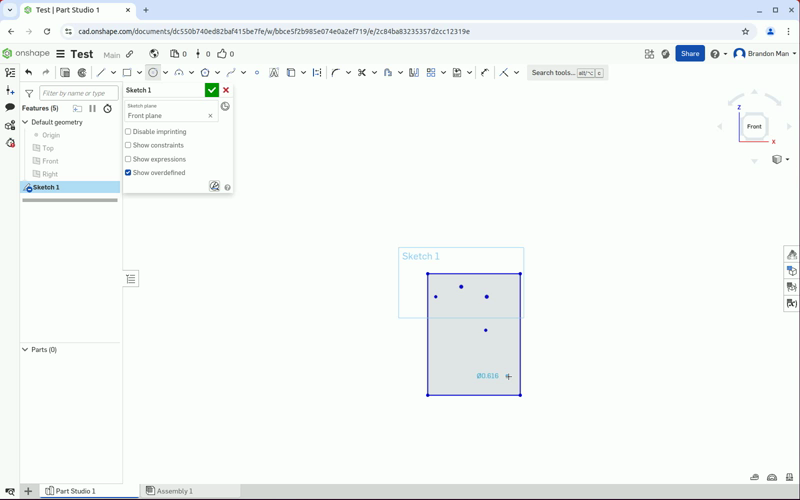
scroll(6)
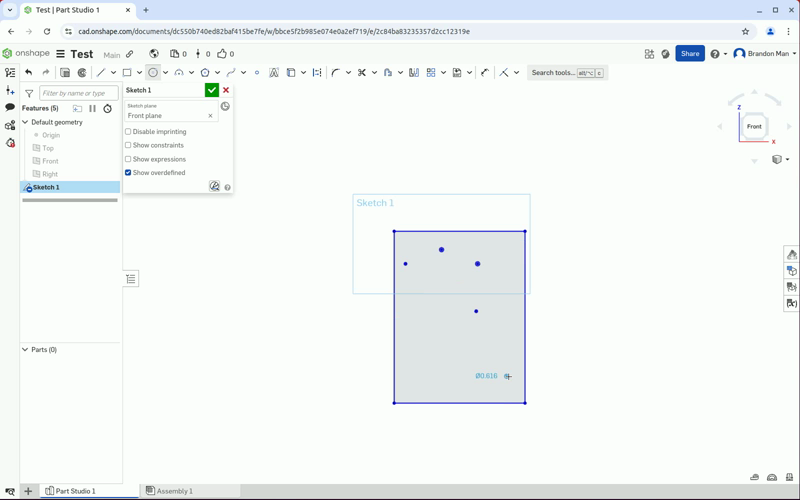
scroll(6)
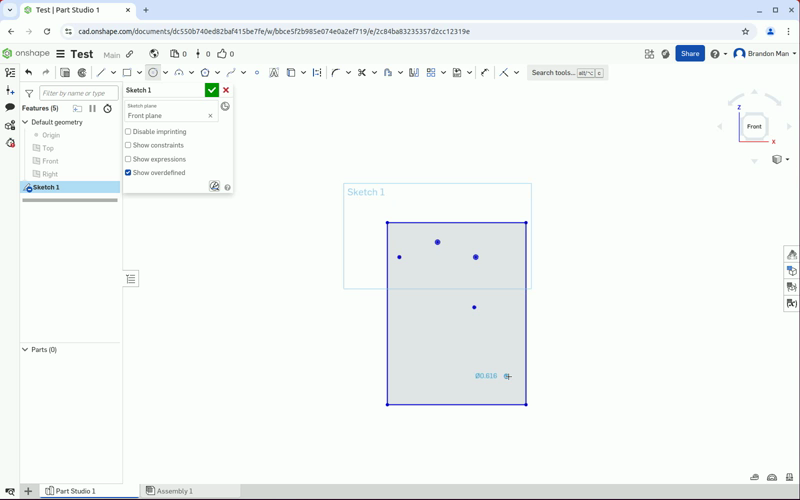
scroll(6)
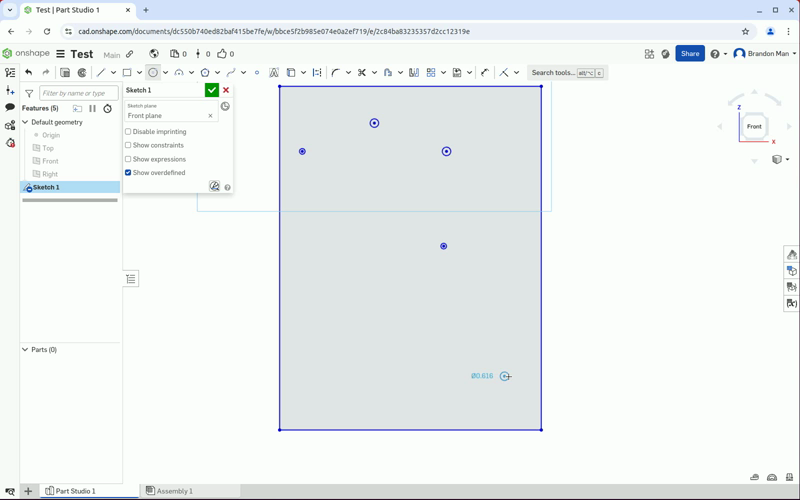
scroll(6)
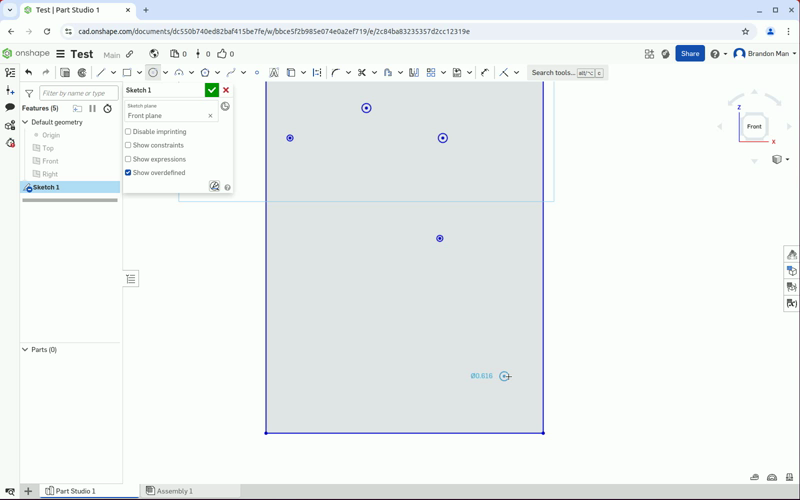
scroll(6)
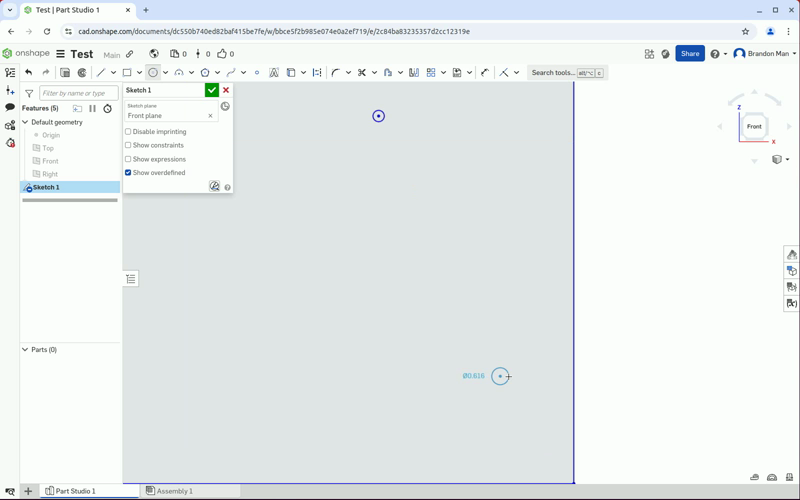
scroll(6)
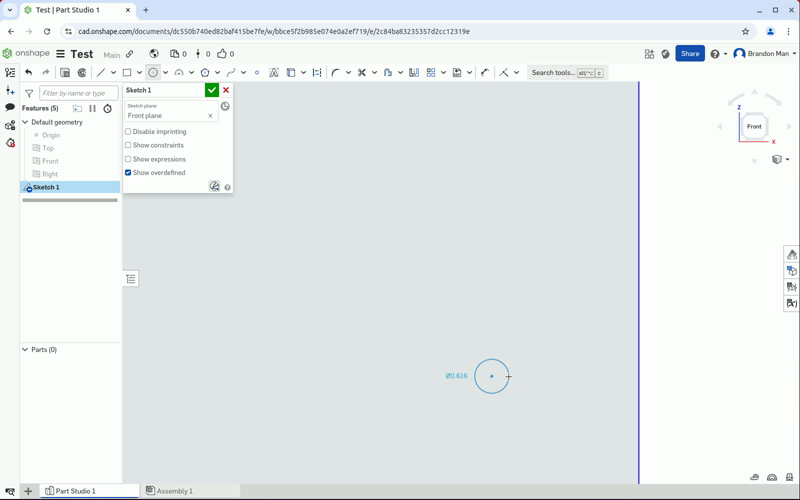
click(508, 376)
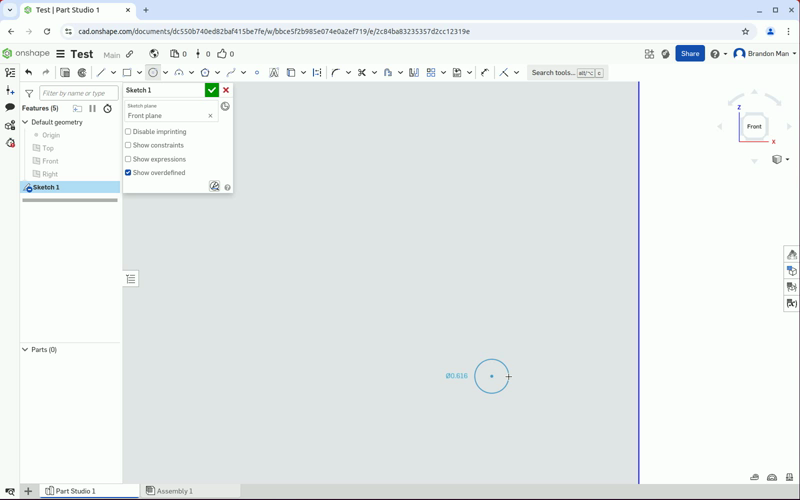
scroll(-6)
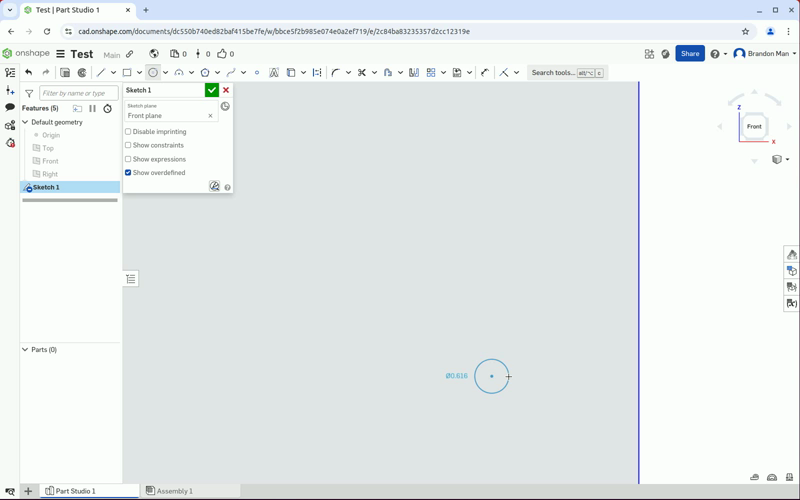
scroll(-6)
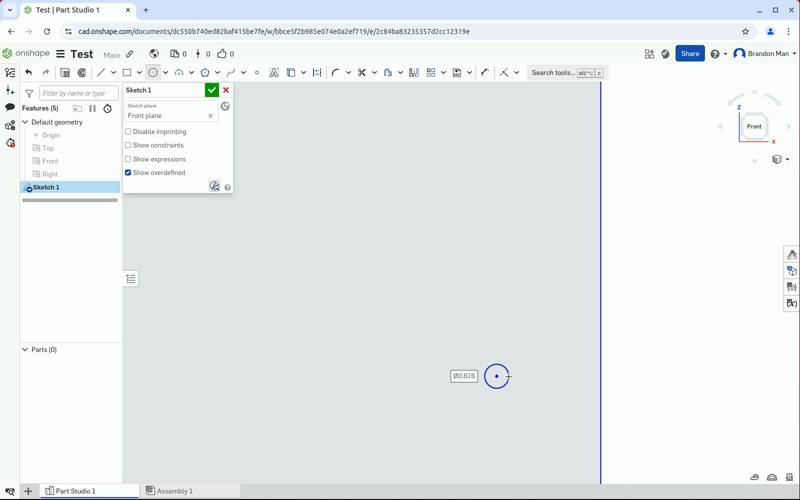
scroll(-6)
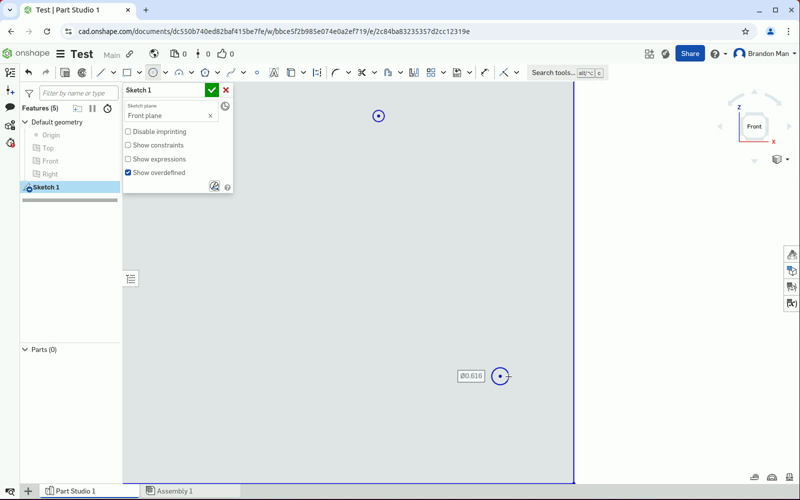
scroll(-6)
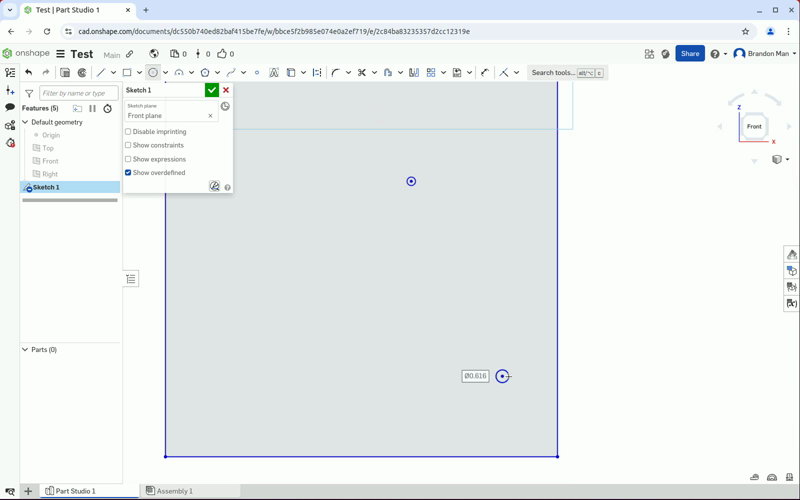
scroll(-6)
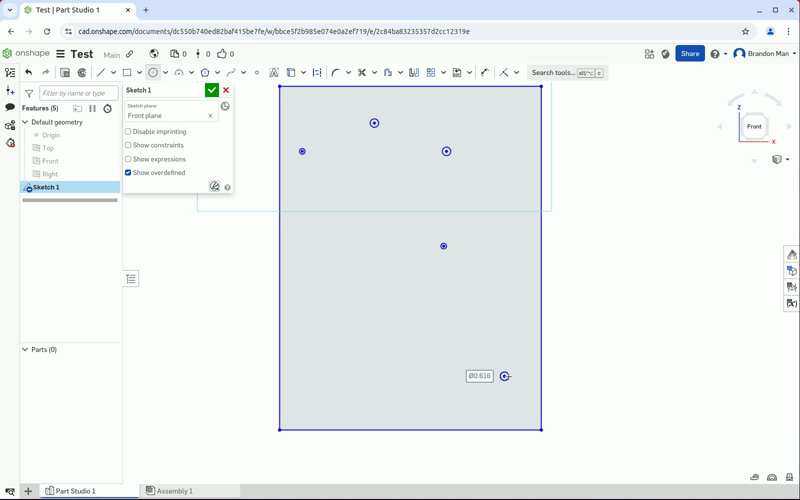
scroll(-6)
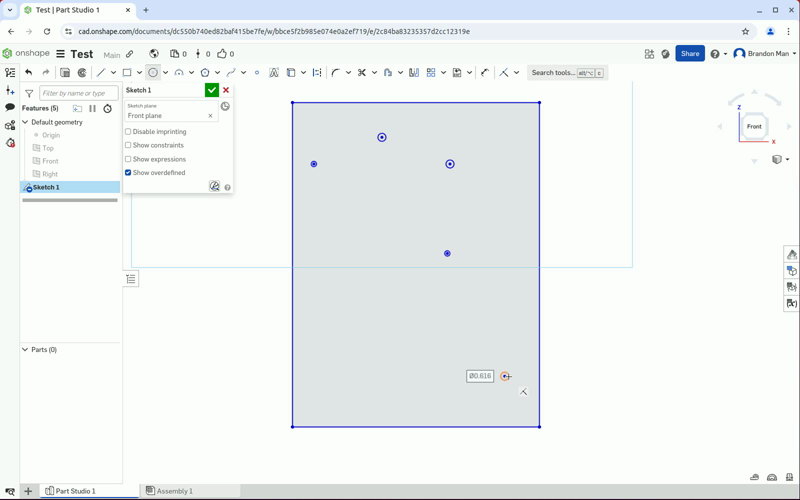
scroll(-6)
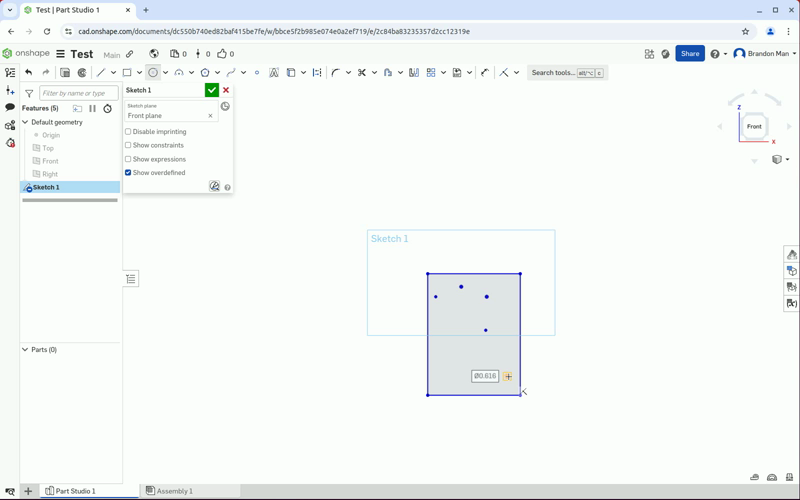
key(esc)
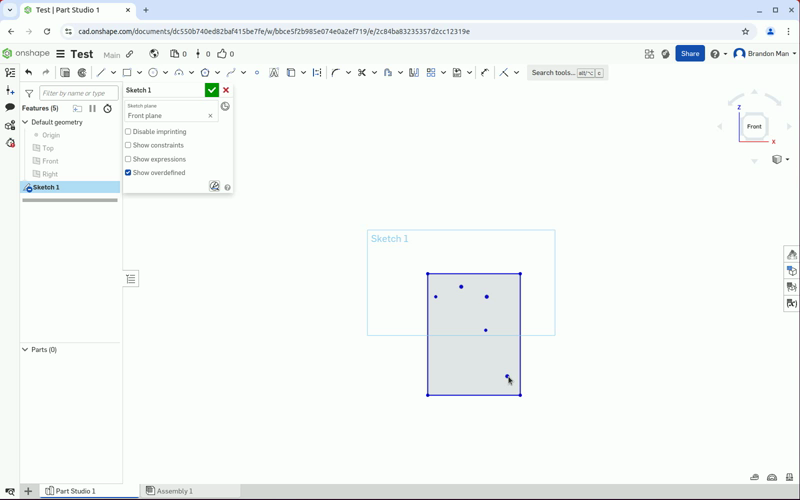
mouse_move(480, 308)
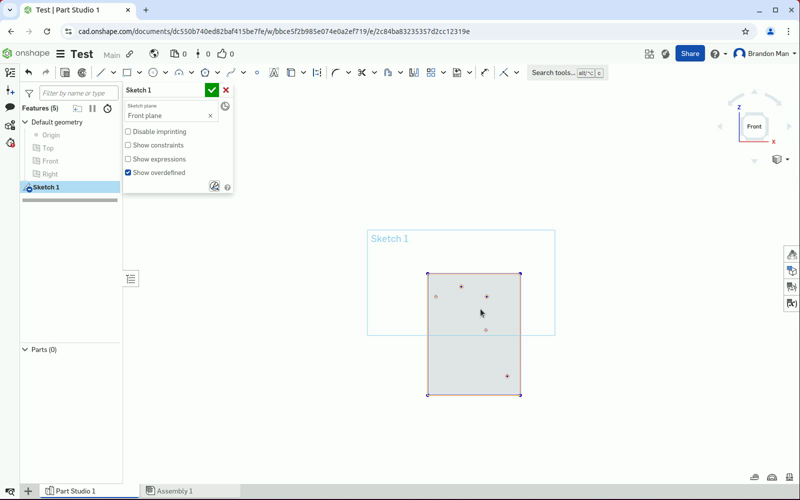
click(480, 308)
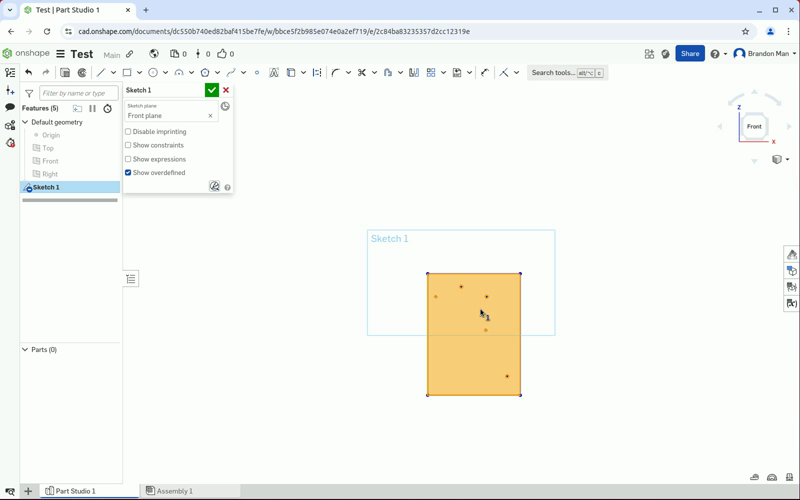
mouse_move(73, 352)
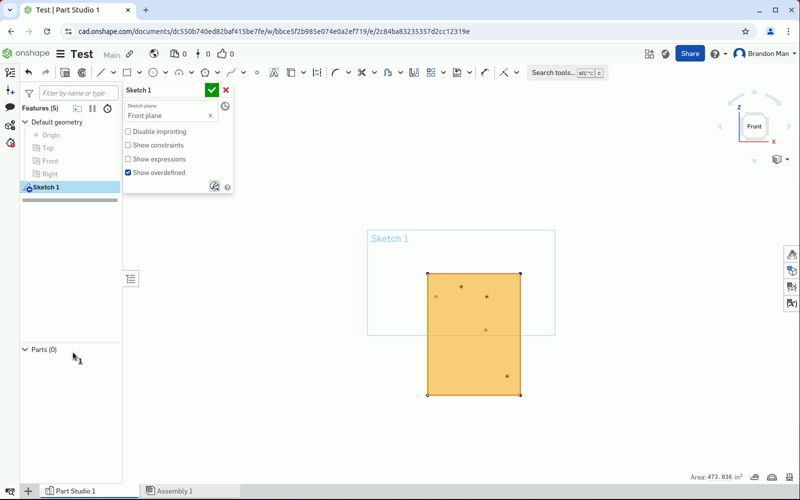
key(shift+y)
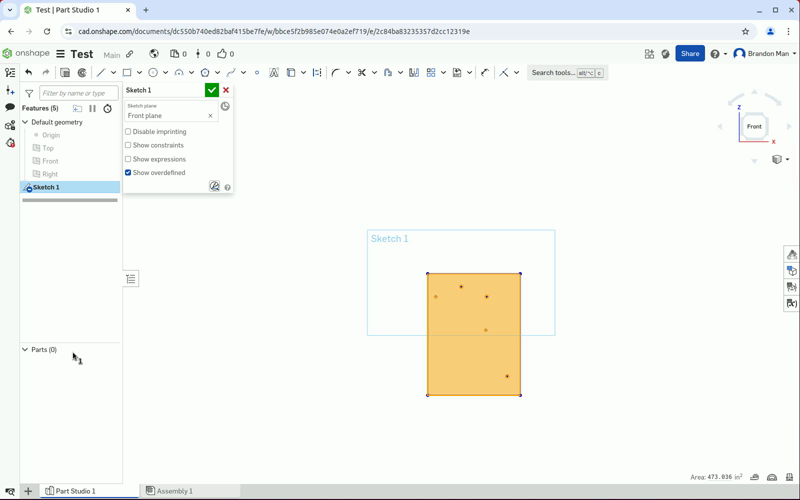
key(shift+e)
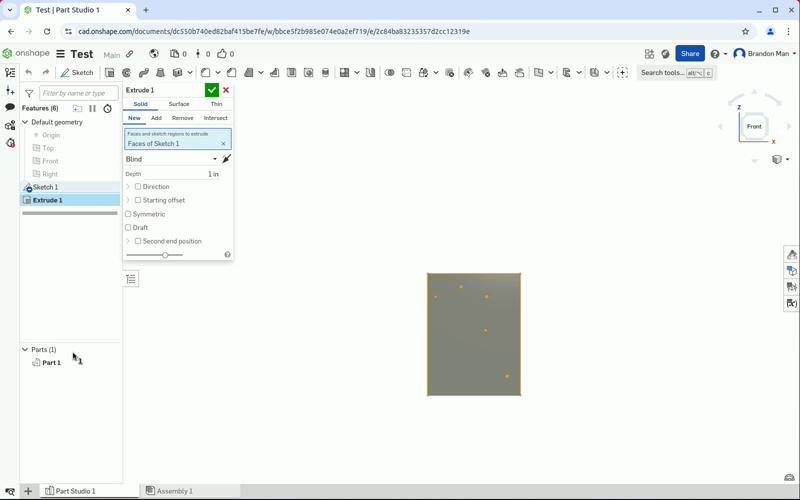
mouse_move(143, 106)
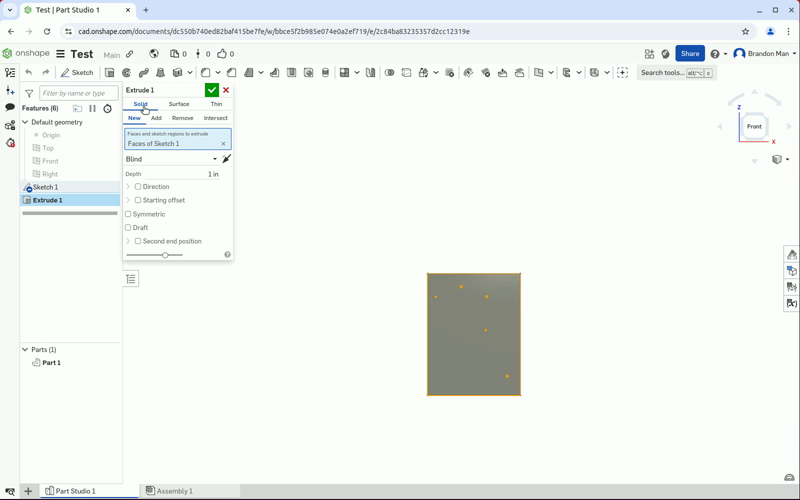
click(143, 106)
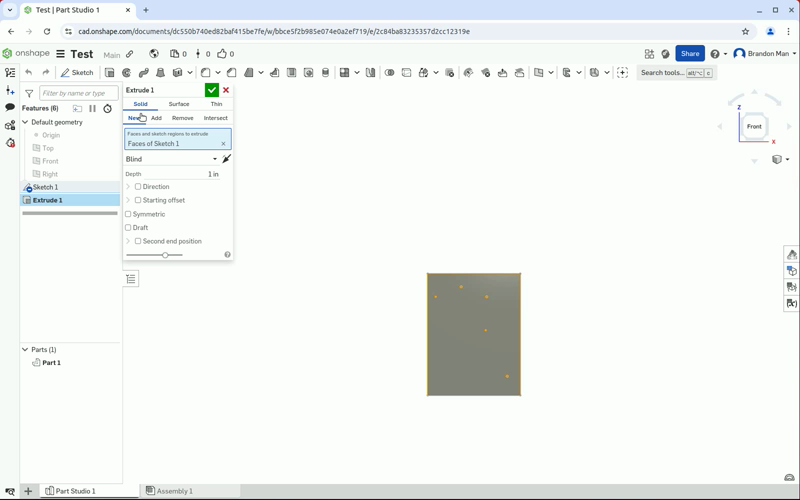
mouse_move(137, 120)
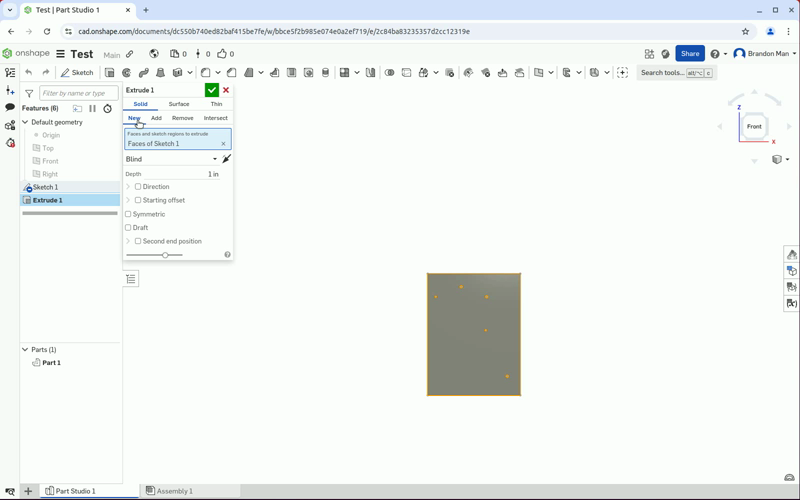
click(137, 120)
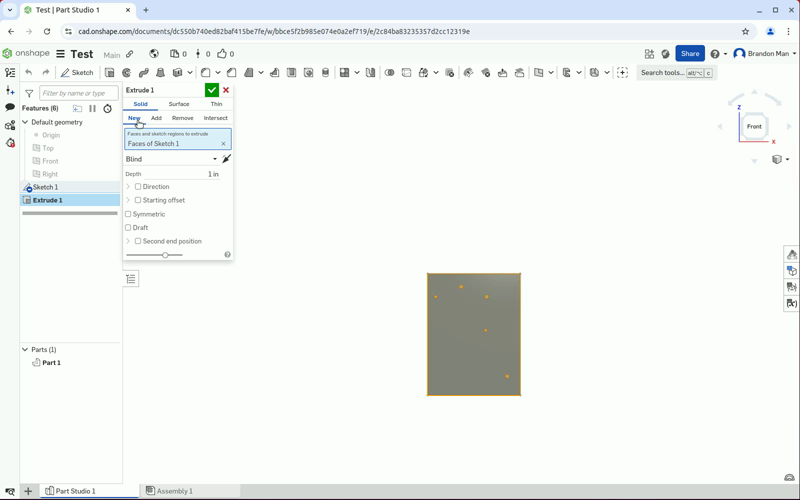
key(tab, 4)
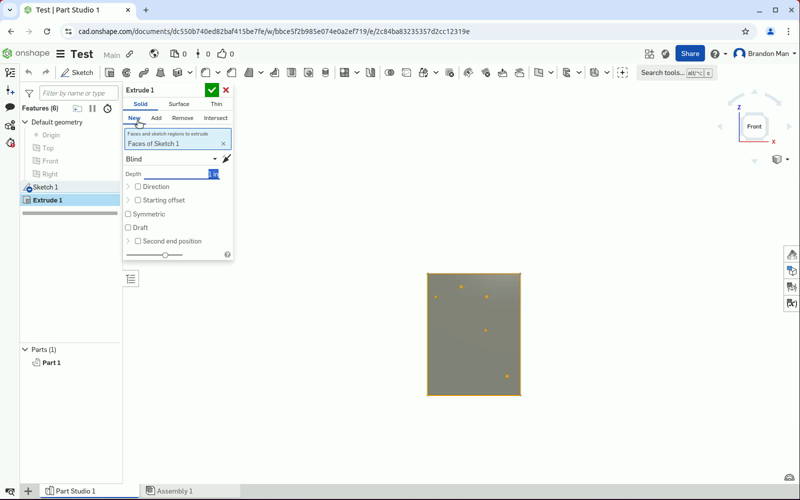
text(5.296)
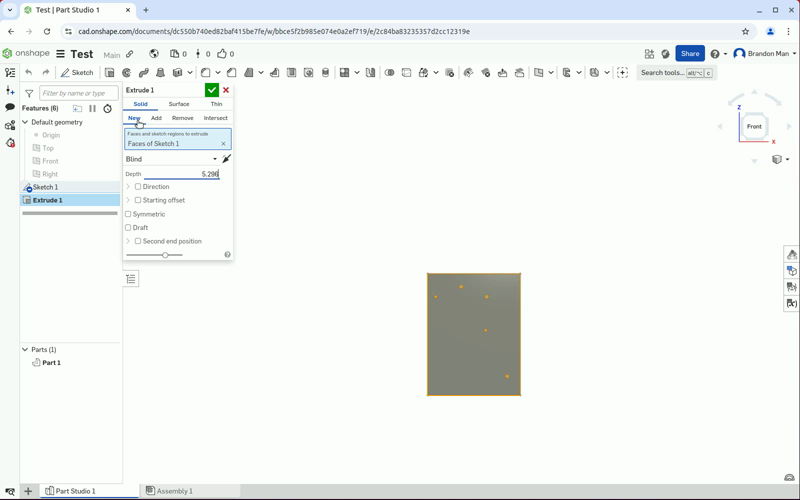
key(enter)
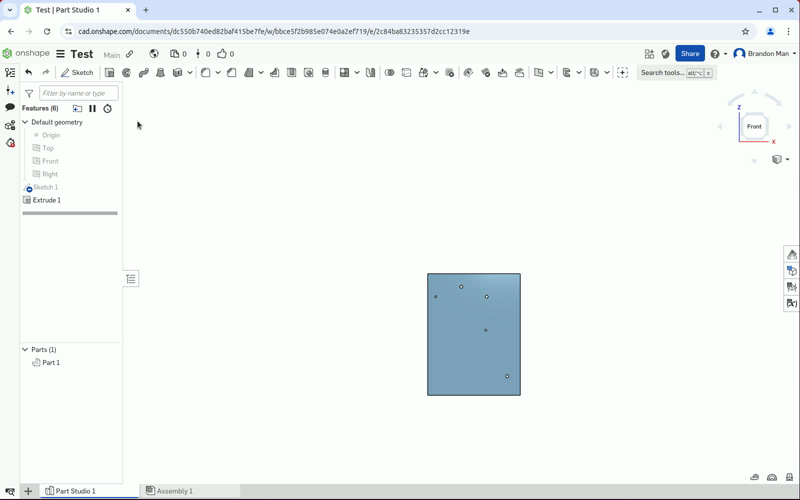
key(shift+h)
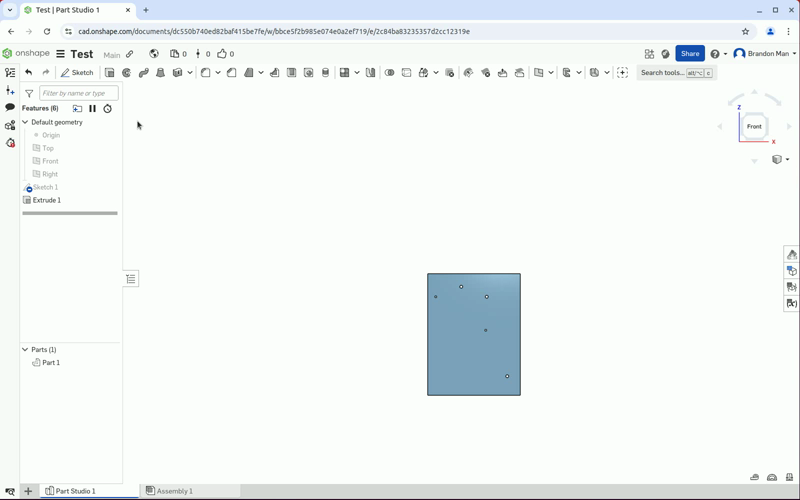
key(shift+h)
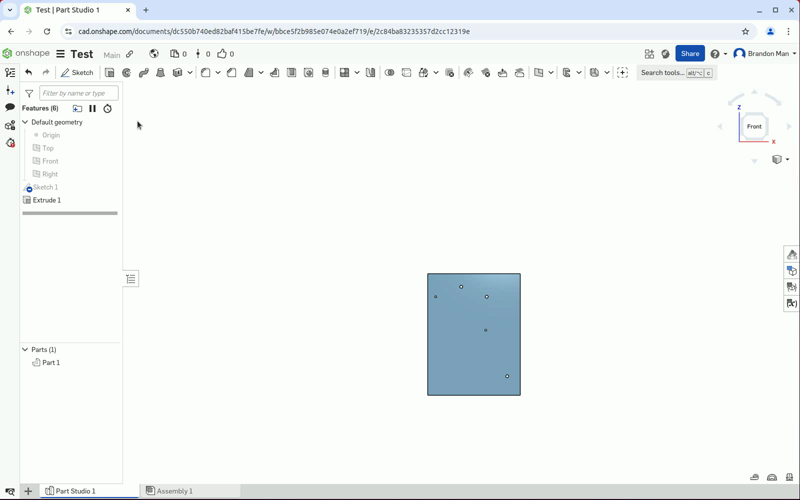
mouse_move(73, 189)
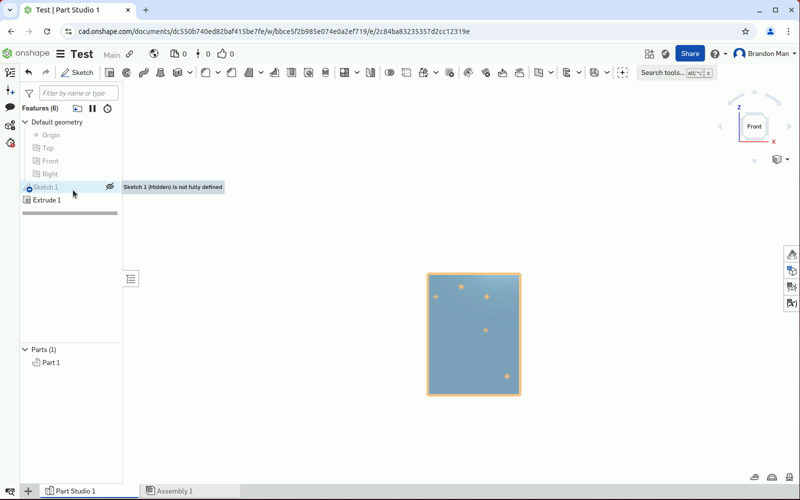
click(73, 189)
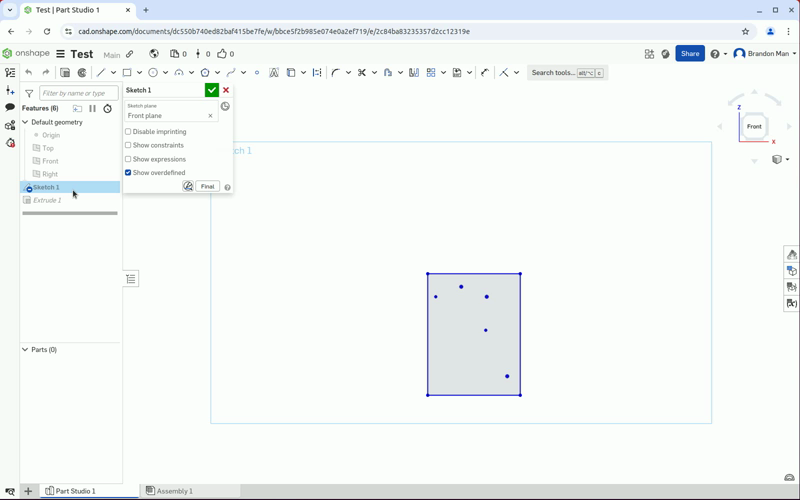
mouse_move(229, 92)
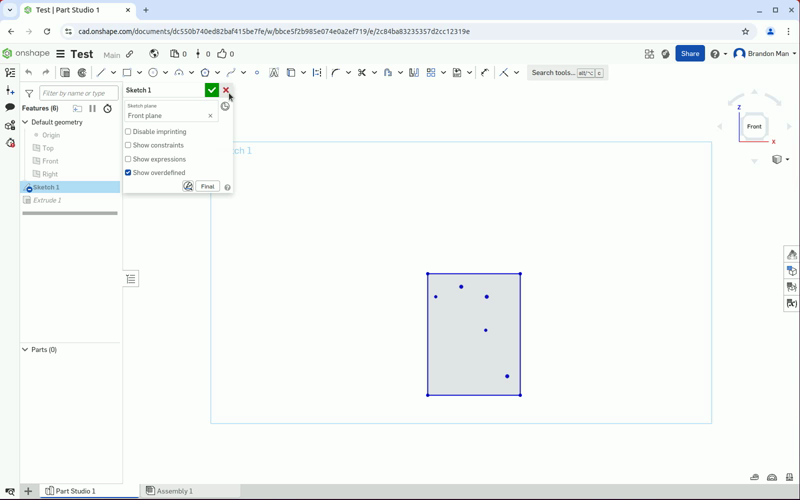
click(229, 92)
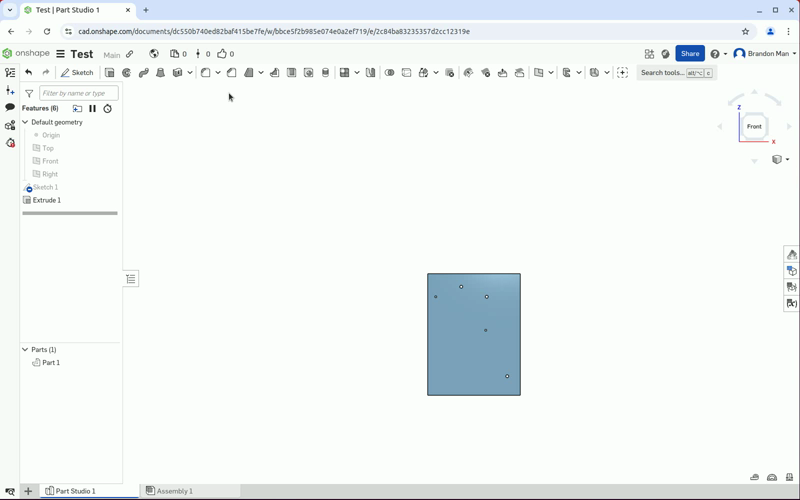
mouse_move(541, 75)
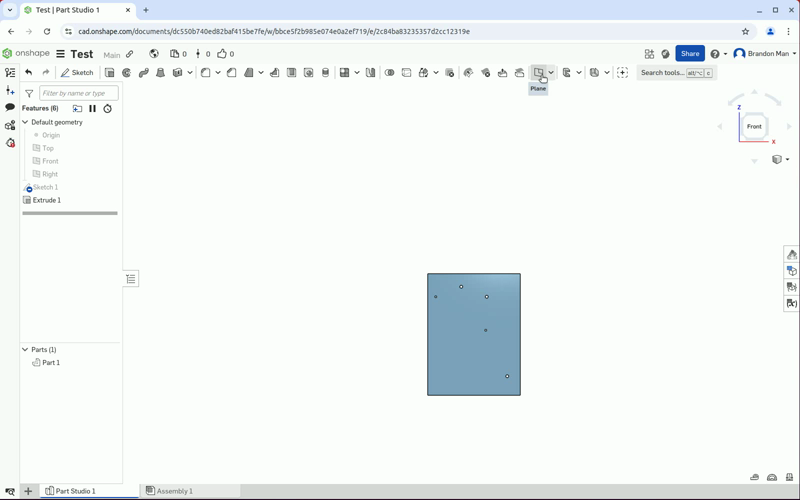
click(541, 75)
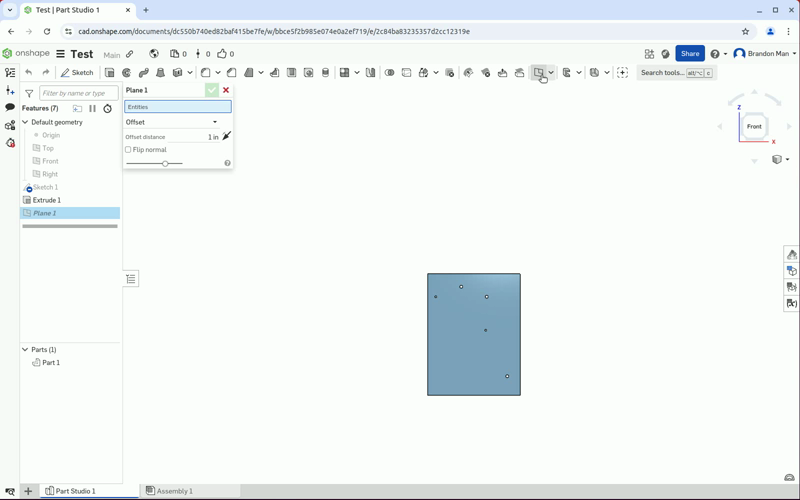
mouse_move(73, 163)
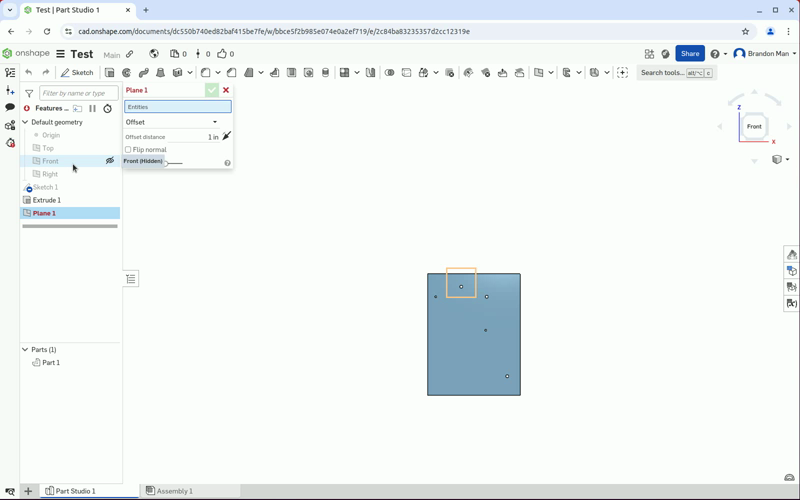
click(73, 163)
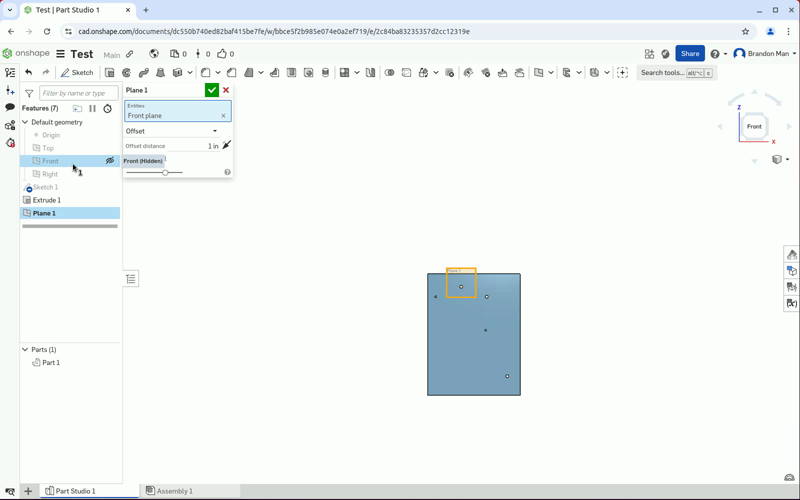
key(tab, 2)
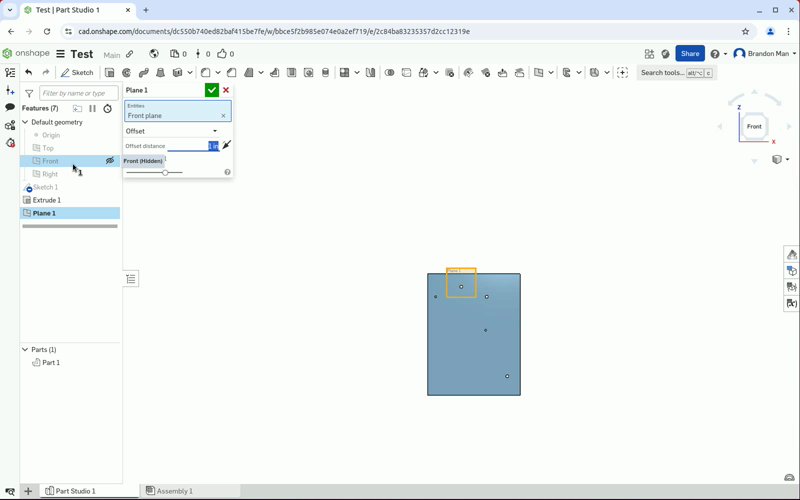
text(5.299)
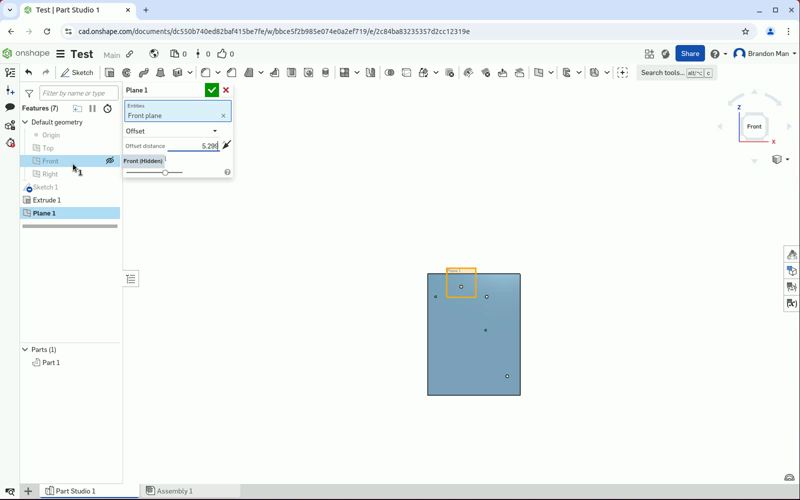
key(enter, 2)
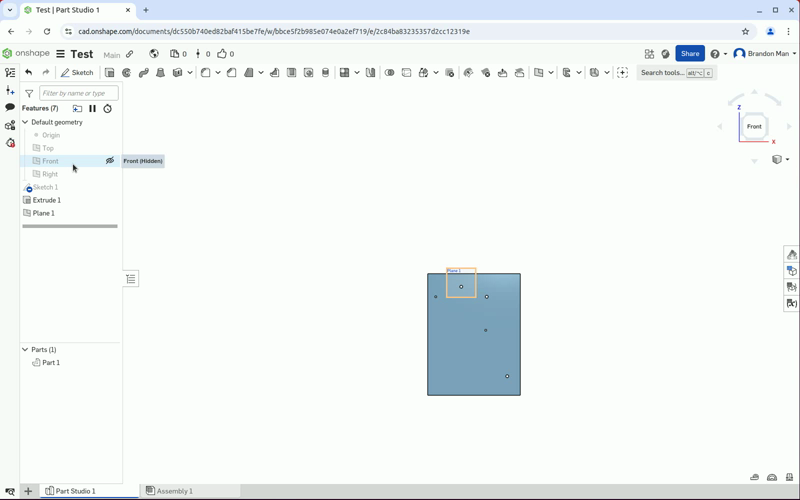
key(shift+s)
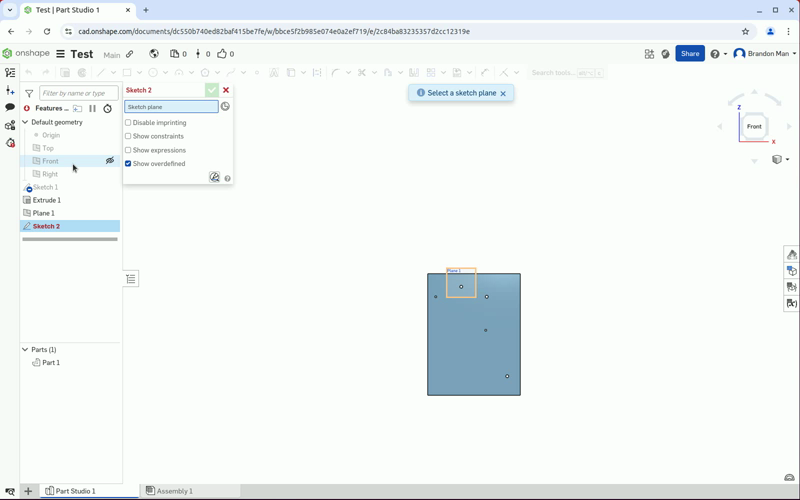
mouse_move(73, 215)
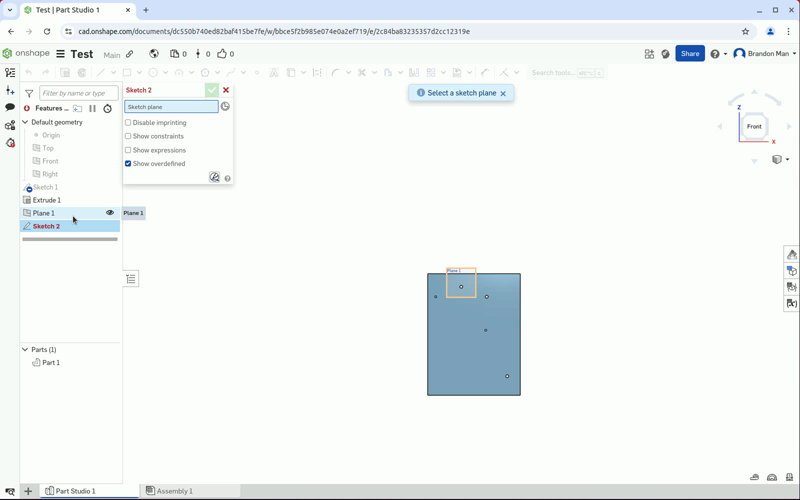
click(73, 215)
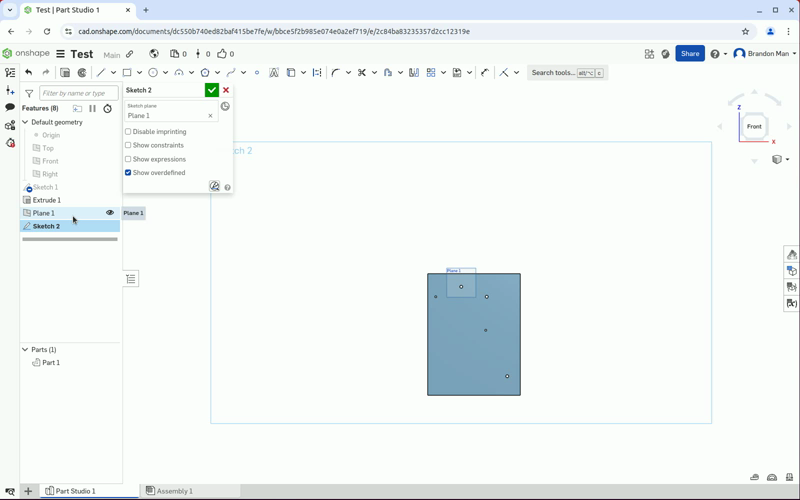
mouse_move(73, 352)
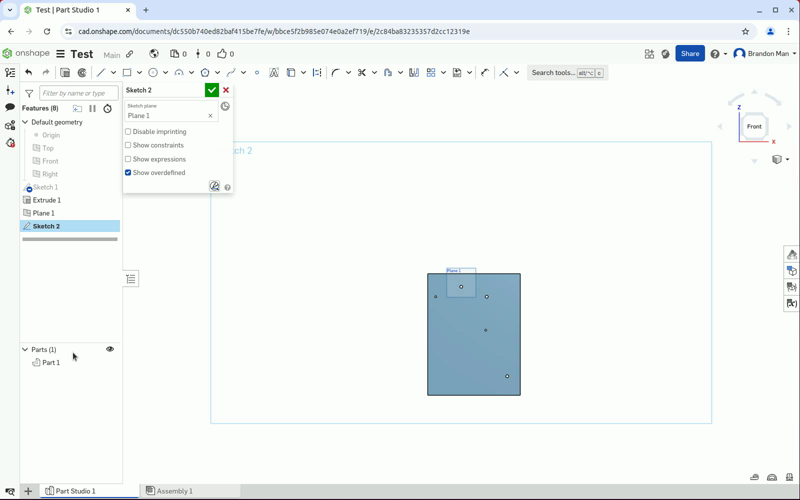
key(y)
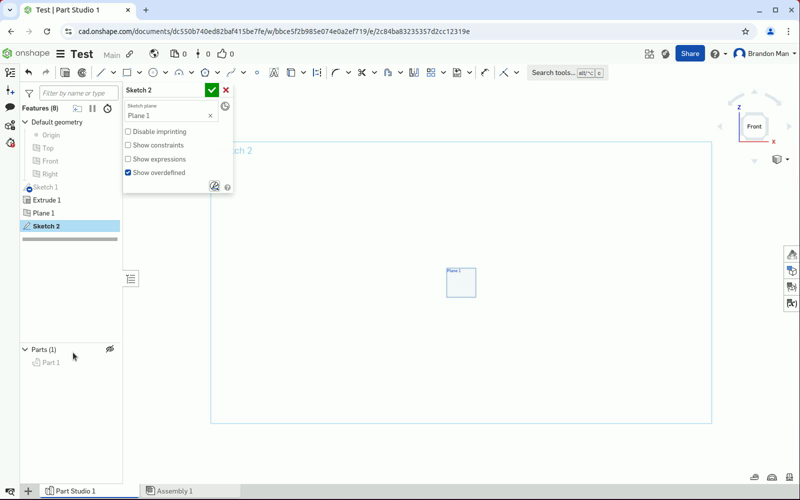
key(c)
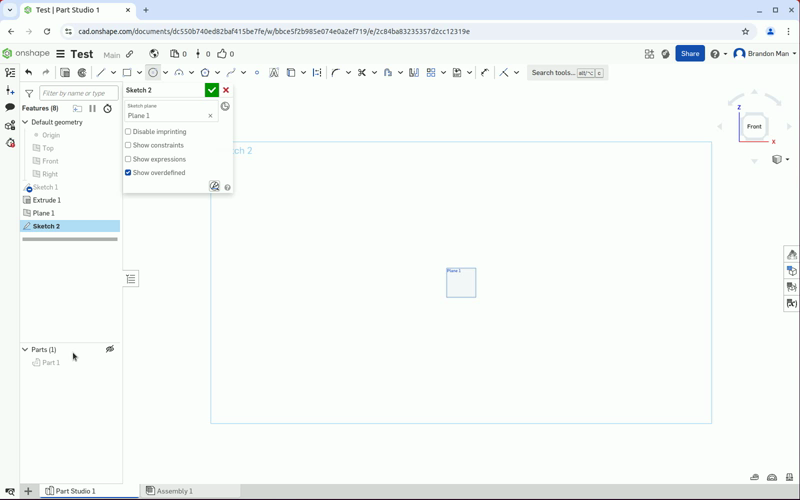
key_down(shift)
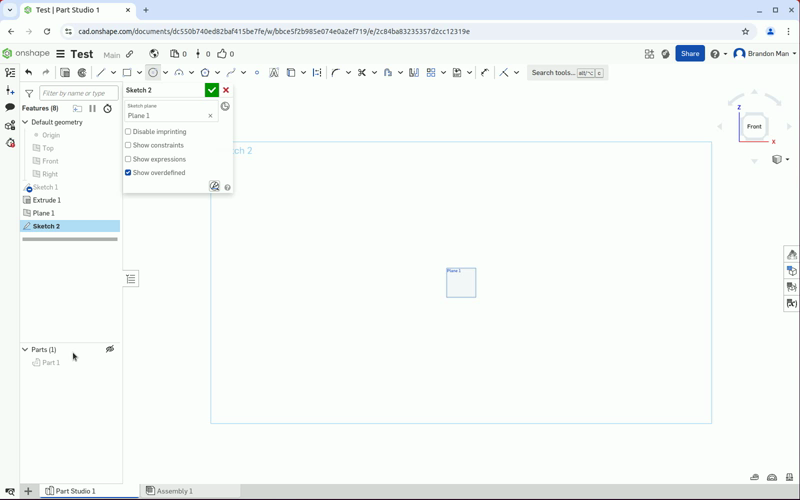
mouse_move(461, 326)
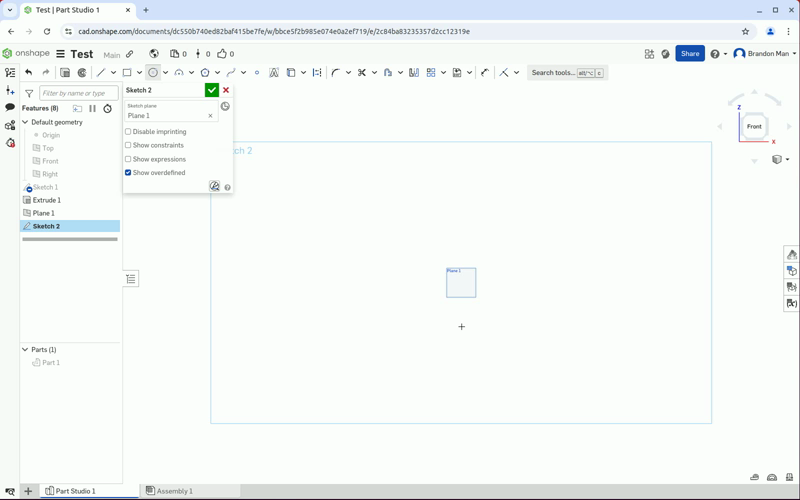
click(461, 326)
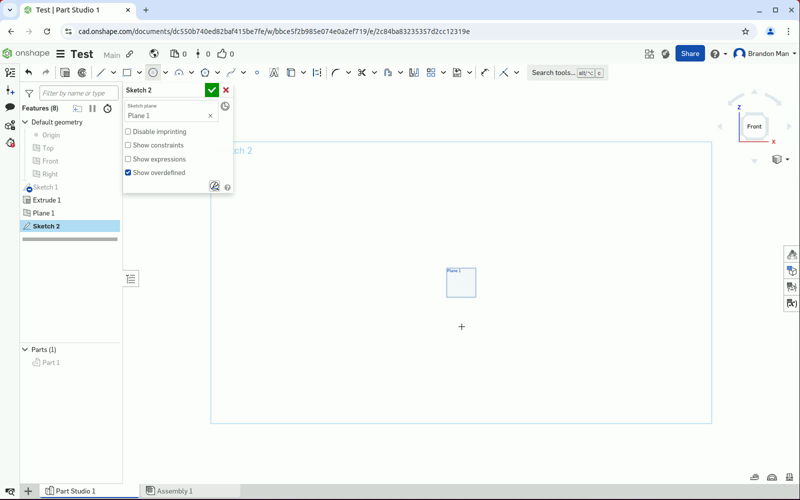
key_up(shift)
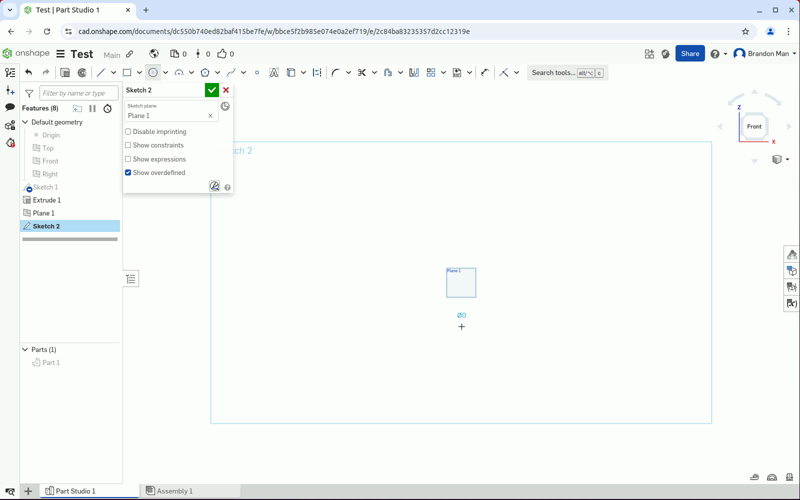
mouse_move(464, 326)
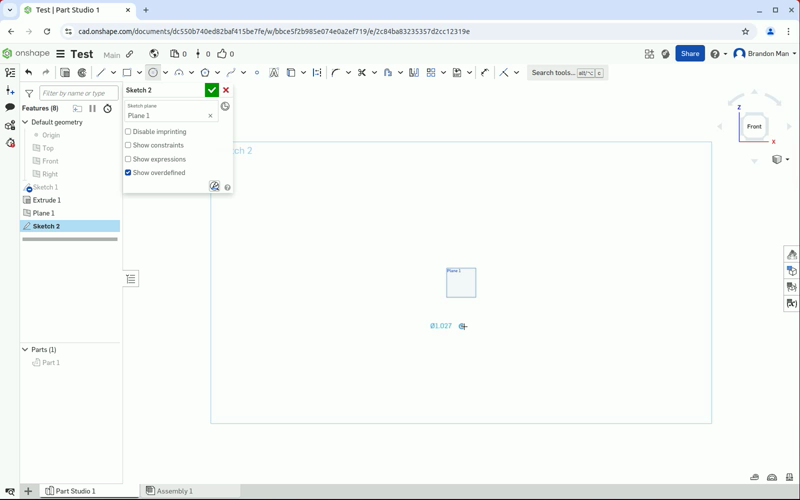
scroll(6)
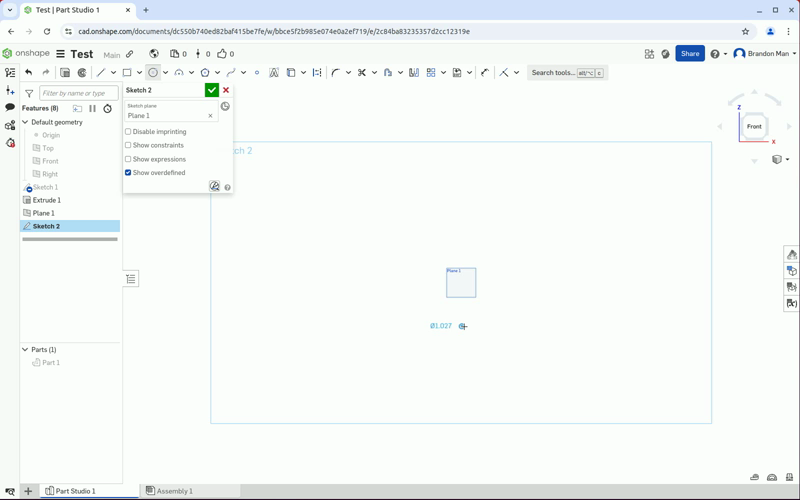
scroll(6)
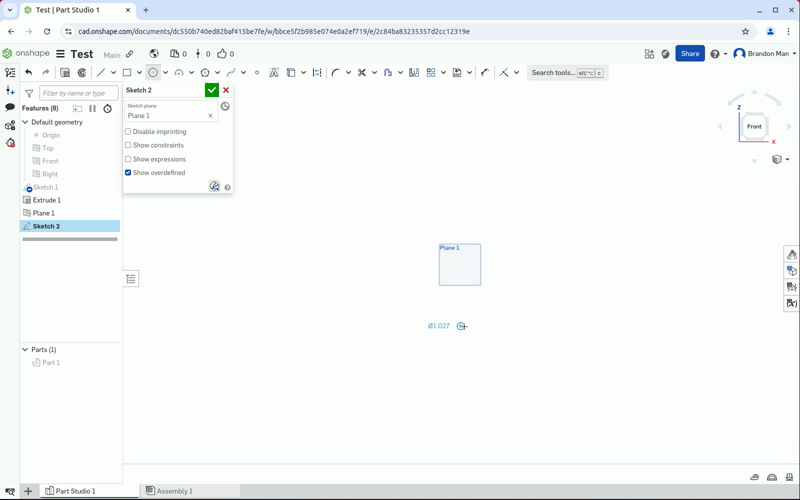
scroll(6)
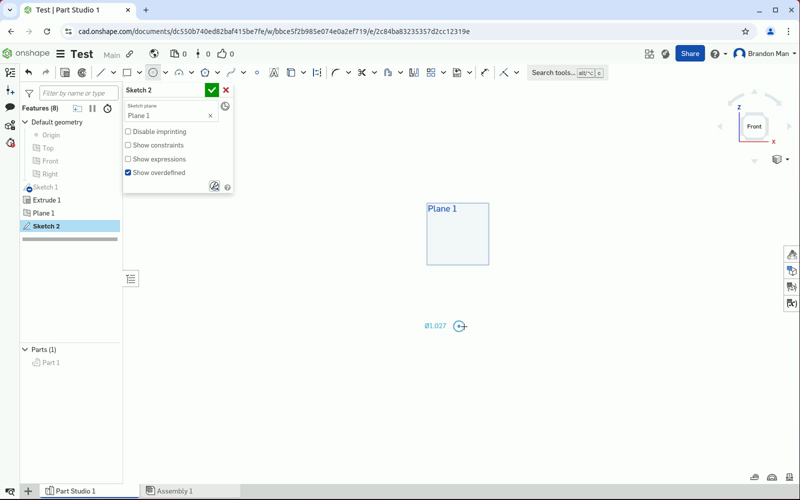
scroll(6)
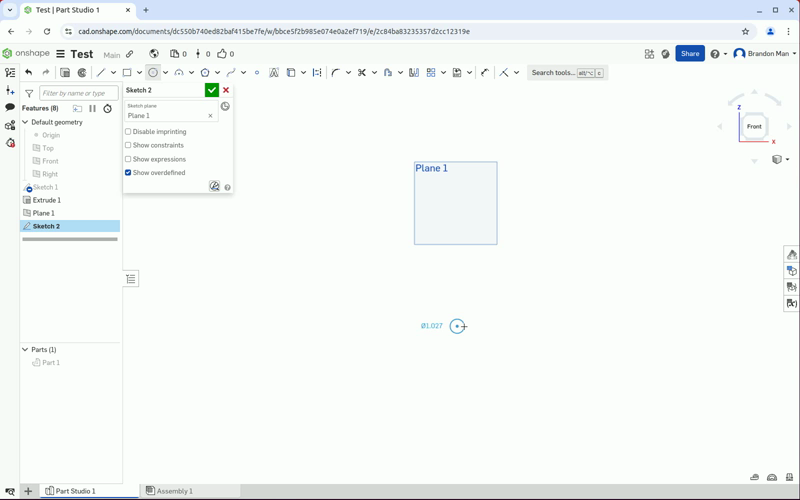
scroll(6)
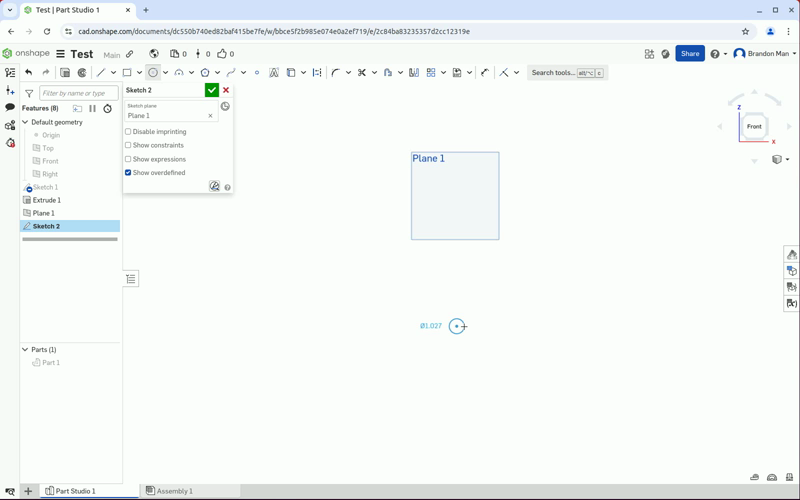
scroll(6)
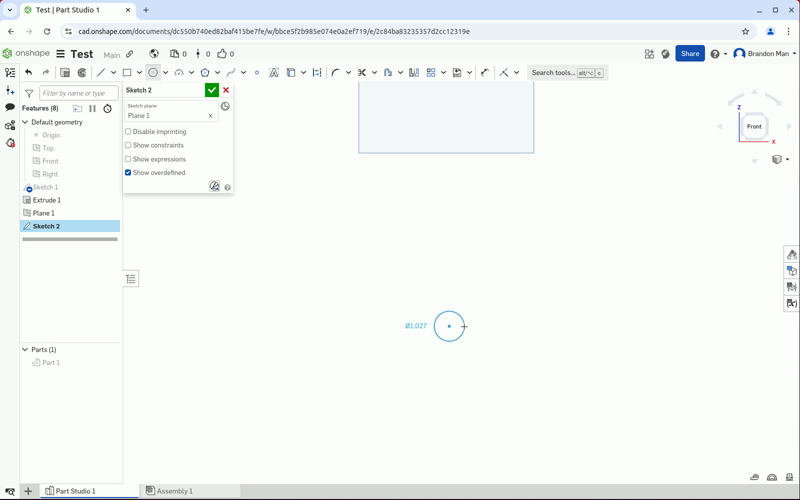
scroll(6)
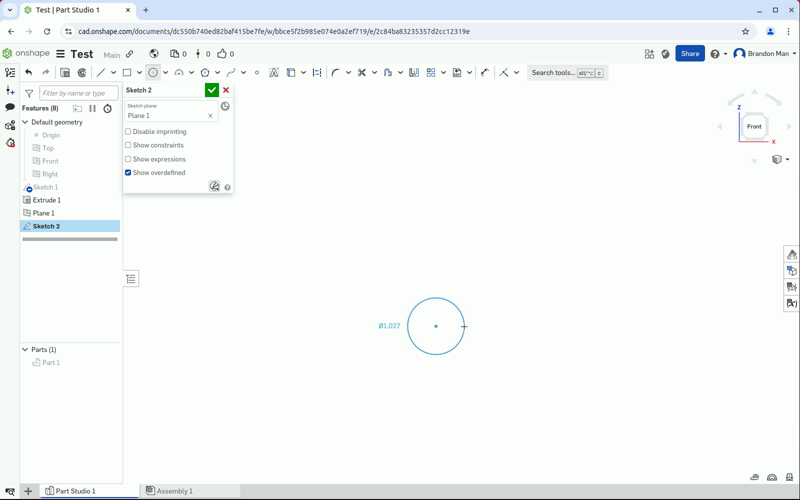
click(464, 326)
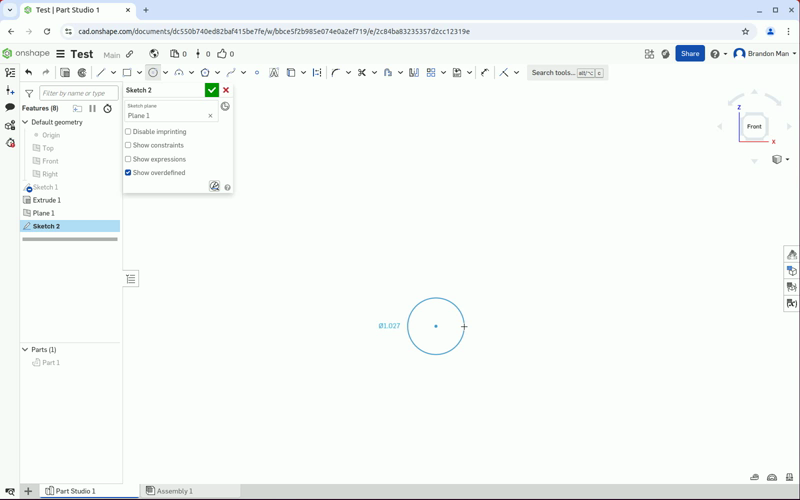
scroll(-6)
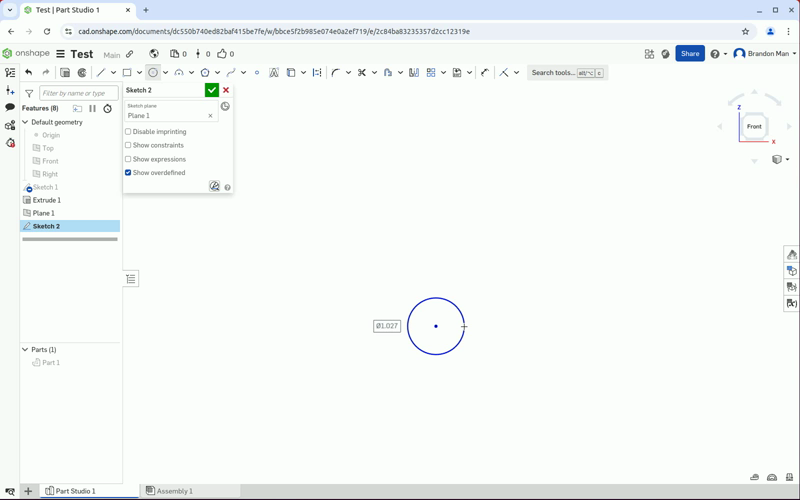
scroll(-6)
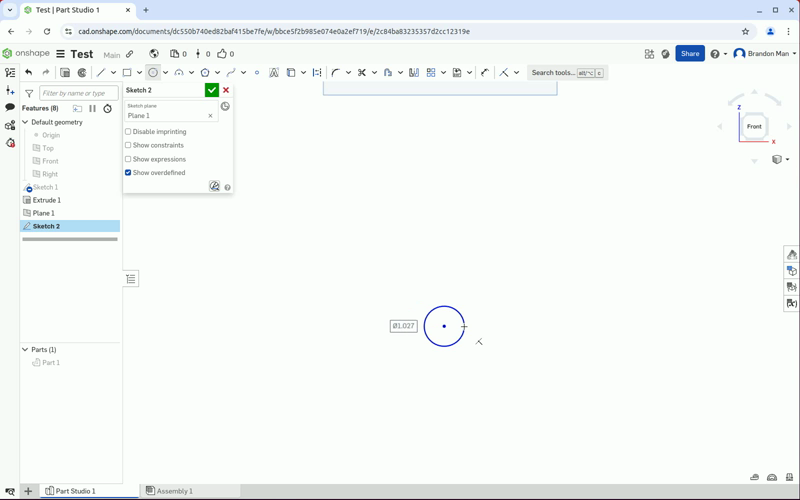
scroll(-6)
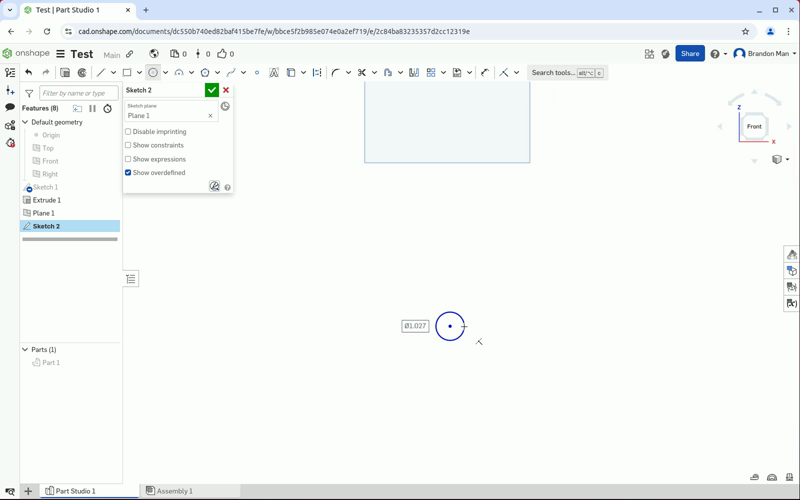
scroll(-6)
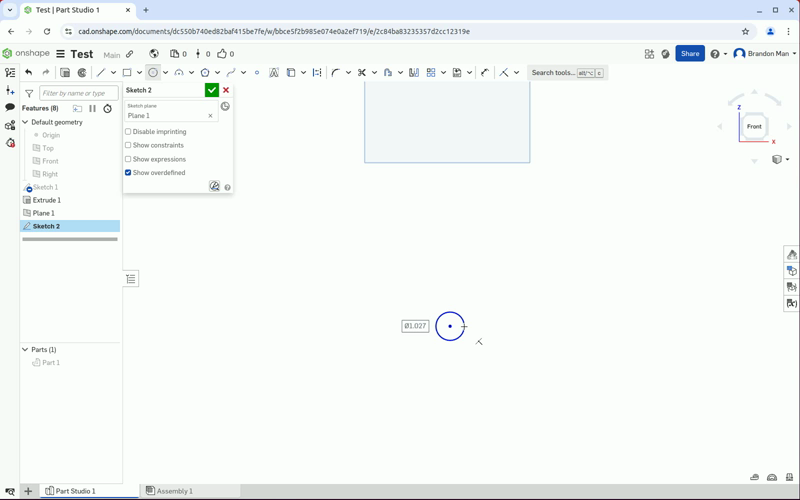
scroll(-6)
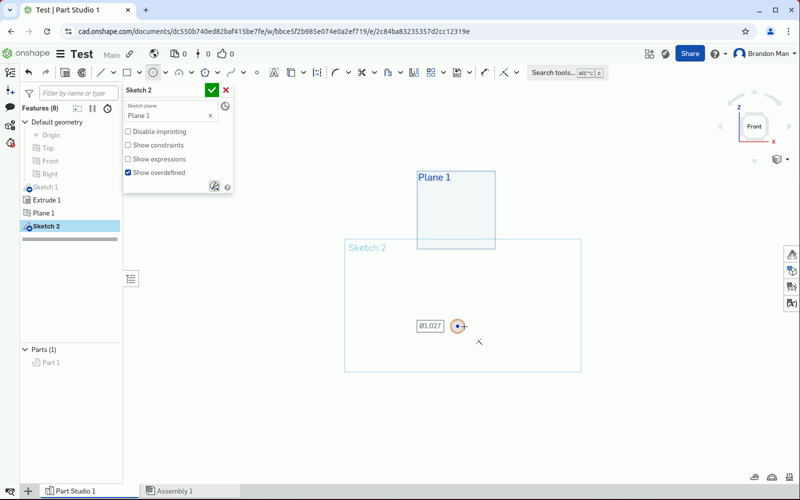
scroll(-6)
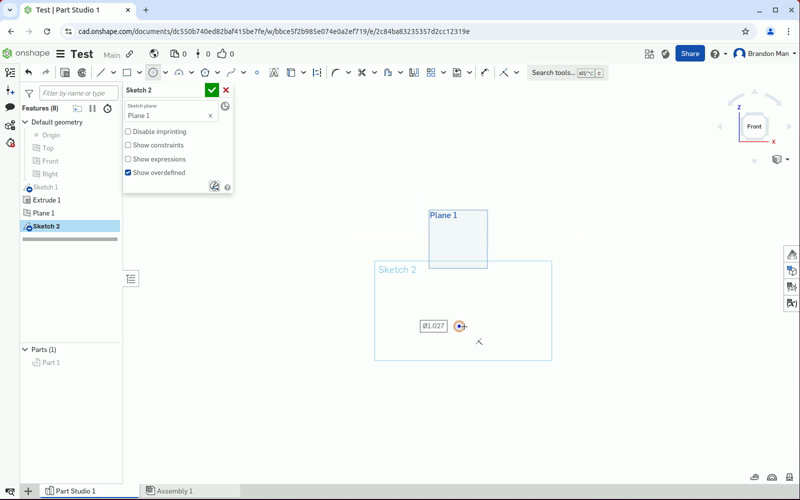
scroll(-6)
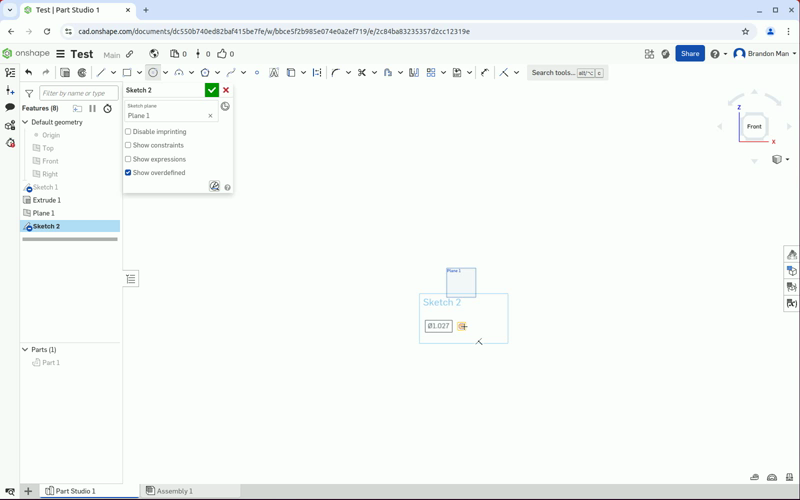
key(esc)
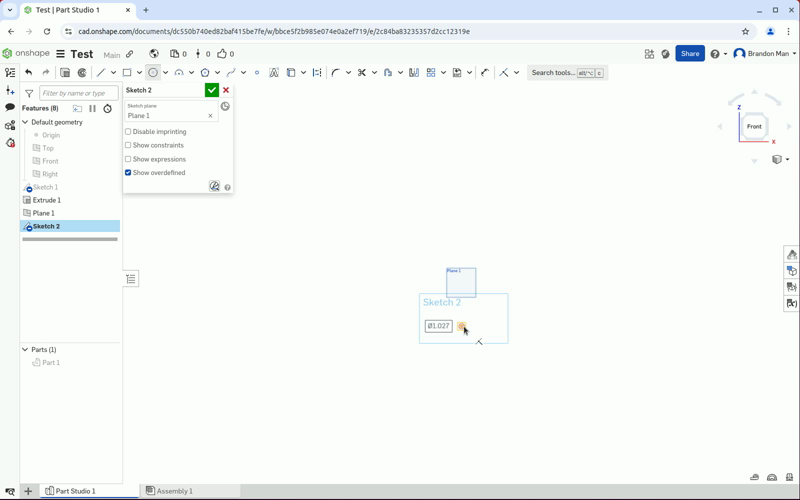
mouse_move(460, 327)
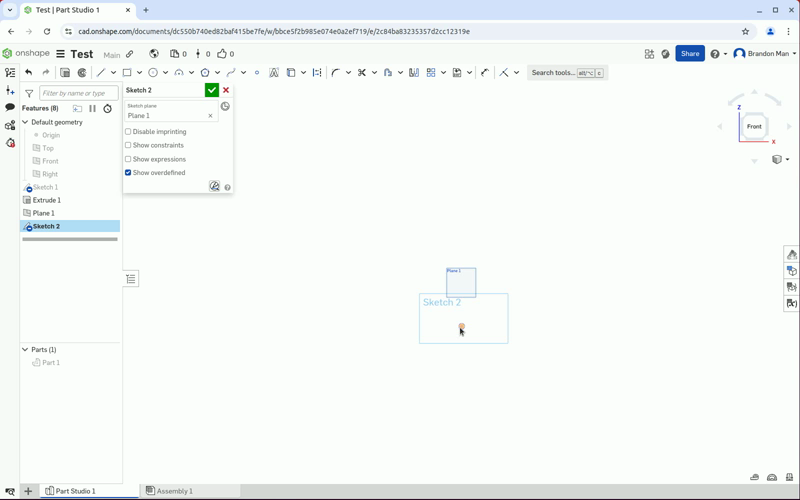
scroll(6)
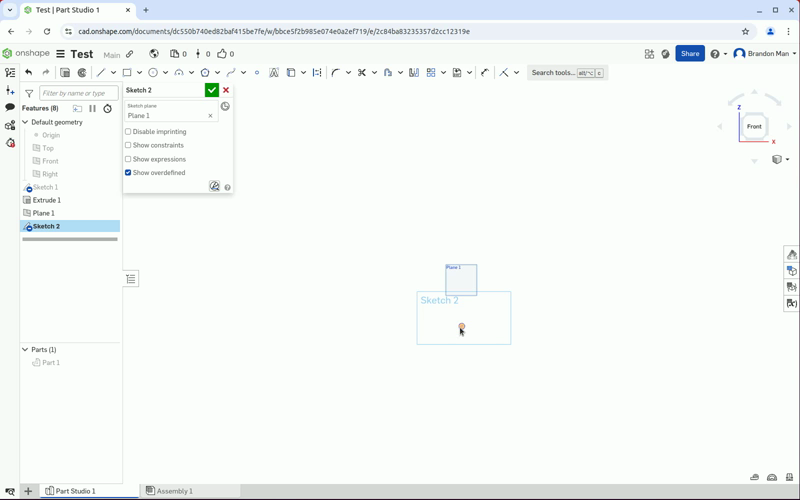
scroll(6)
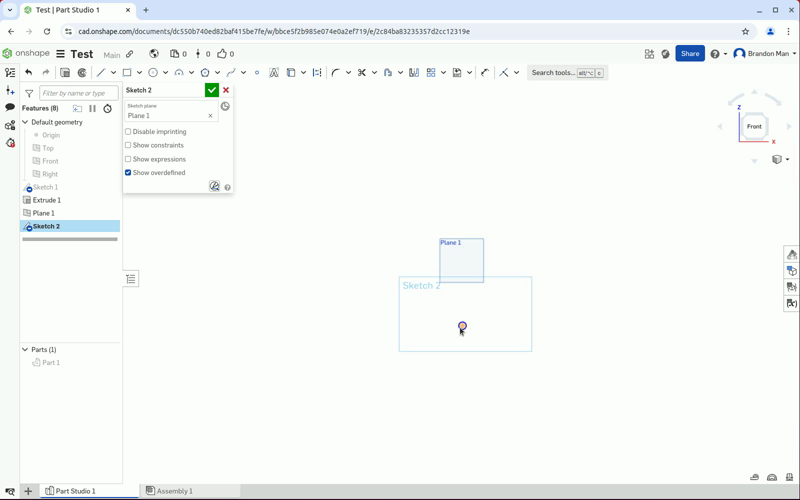
scroll(6)
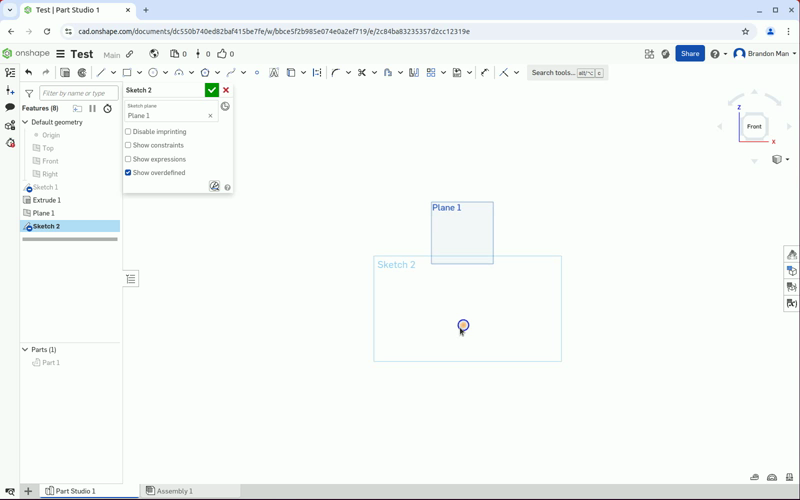
scroll(6)
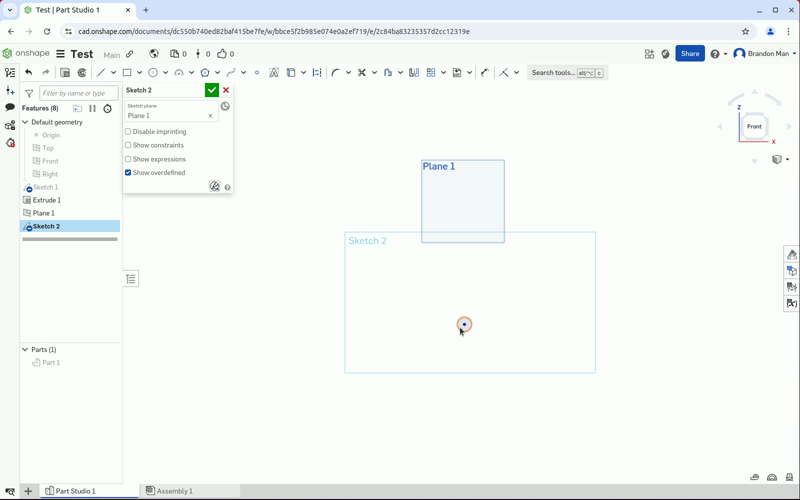
scroll(6)
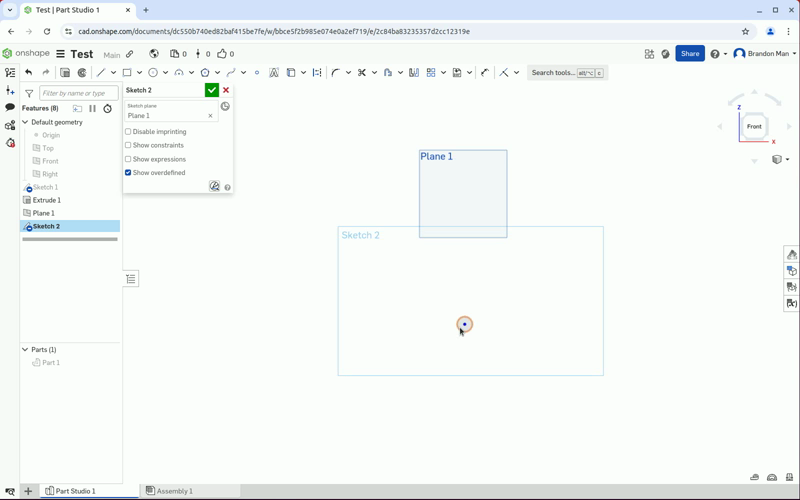
scroll(6)
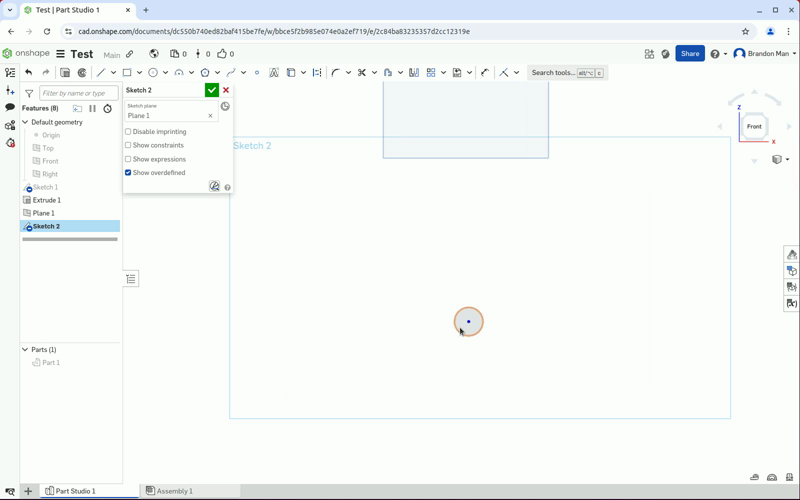
scroll(6)
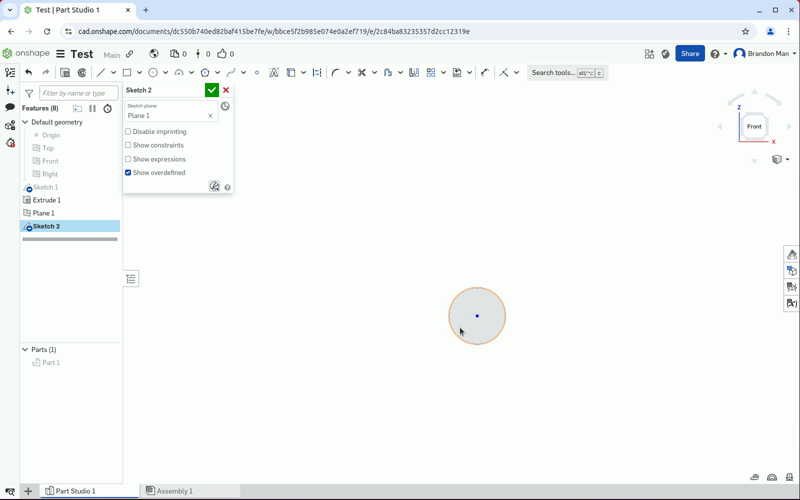
click(460, 327)
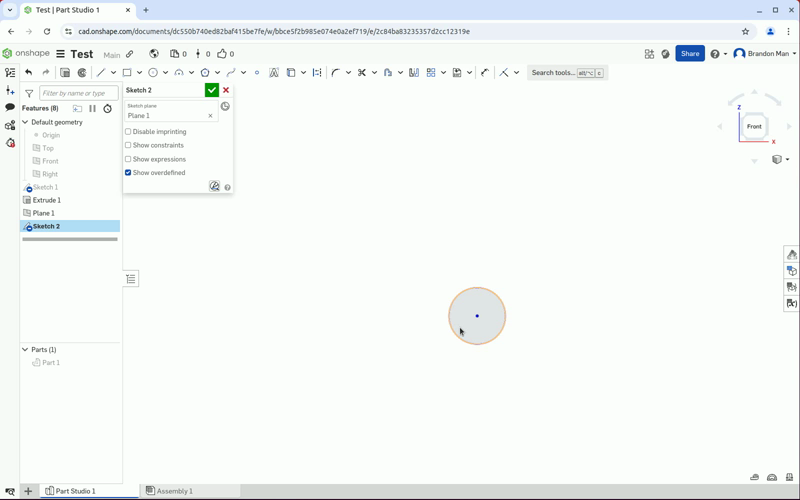
scroll(-6)
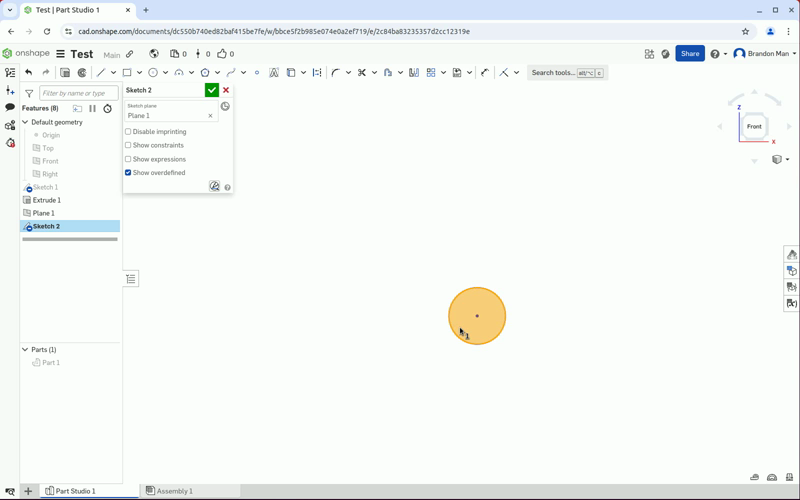
scroll(-6)
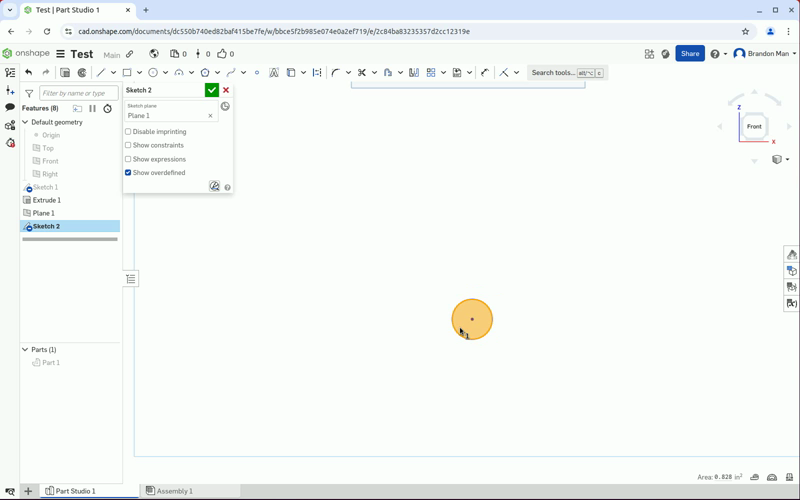
scroll(-6)
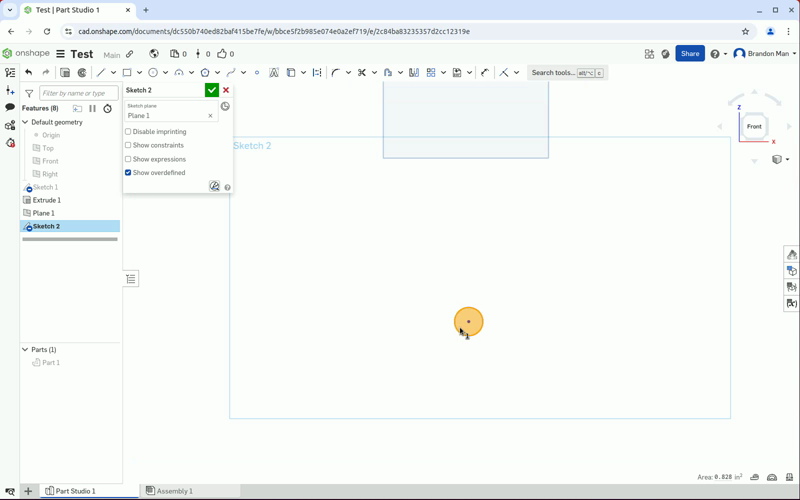
scroll(-6)
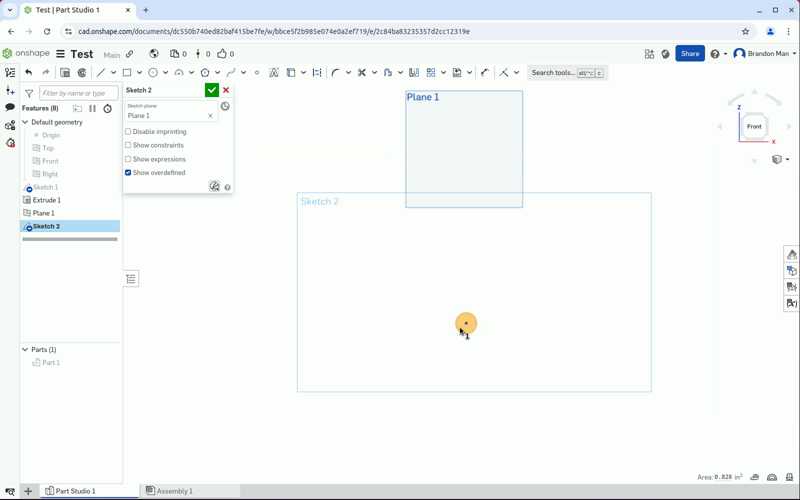
scroll(-6)
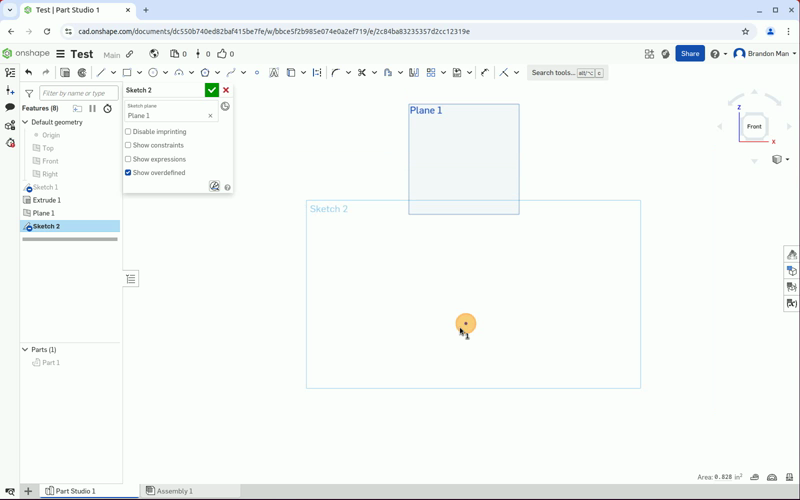
scroll(-6)
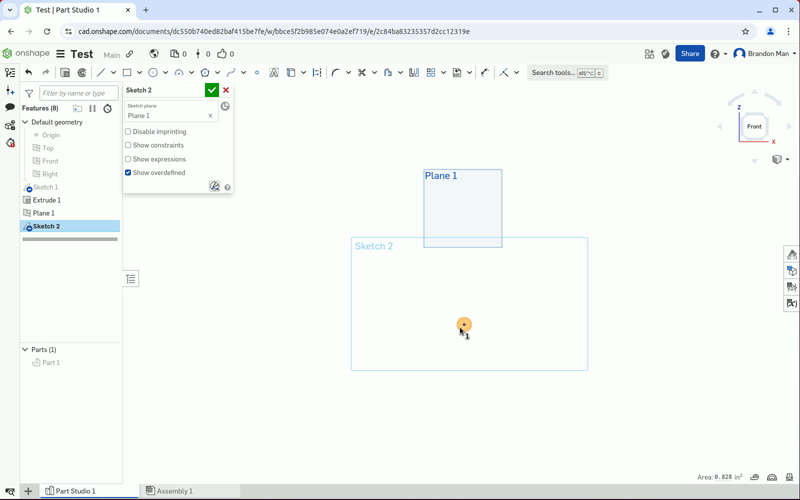
scroll(-6)
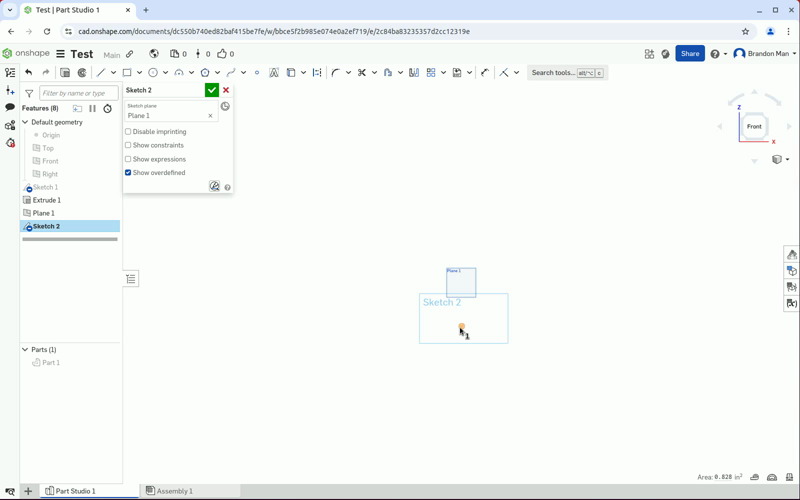
mouse_move(73, 352)
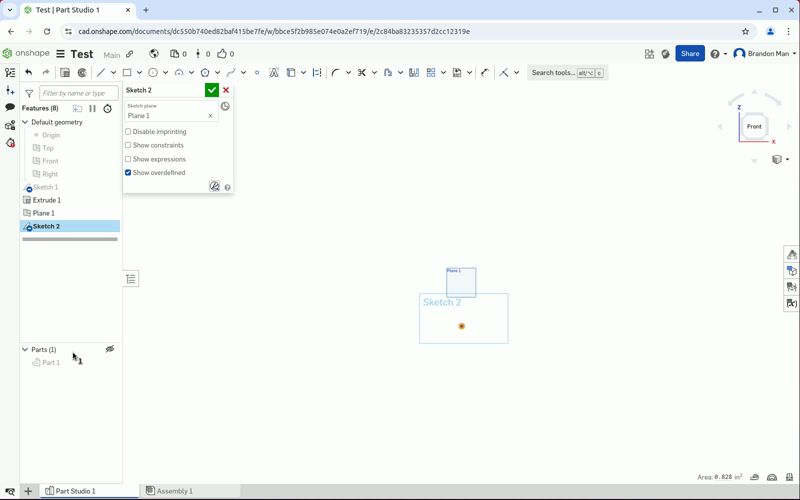
key(shift+y)
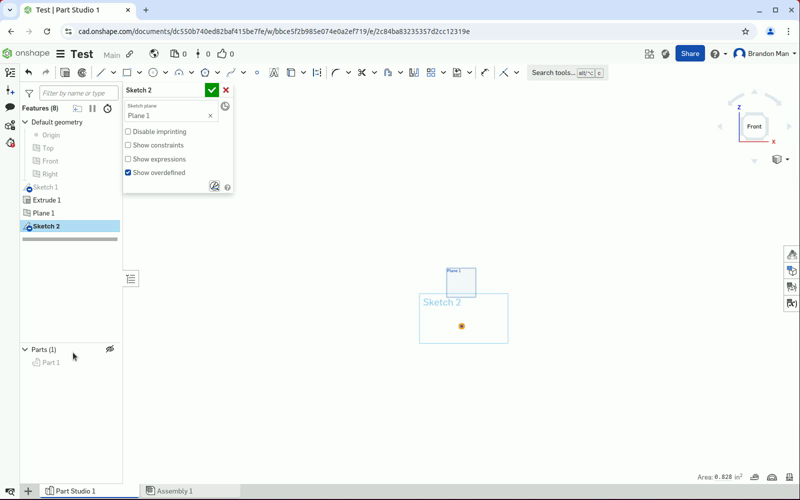
key(shift+e)
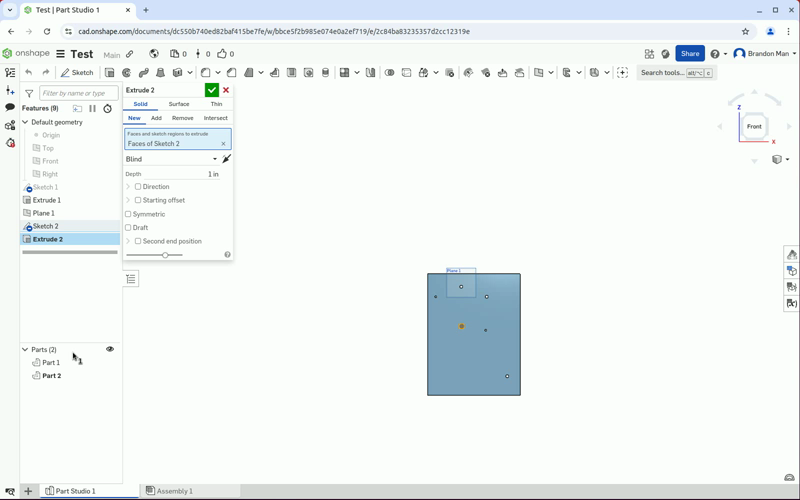
mouse_move(143, 106)
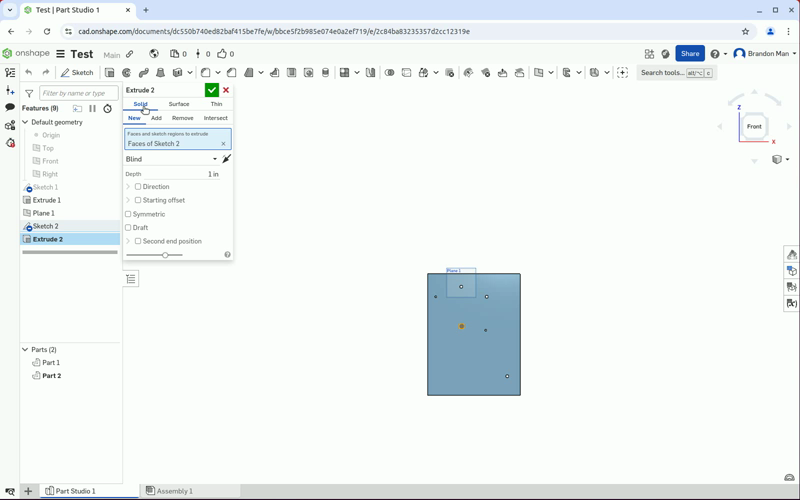
click(143, 106)
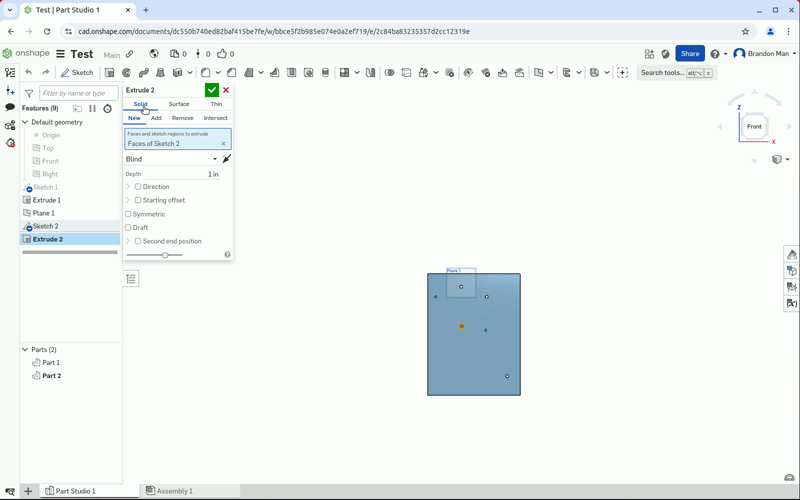
mouse_move(186, 120)
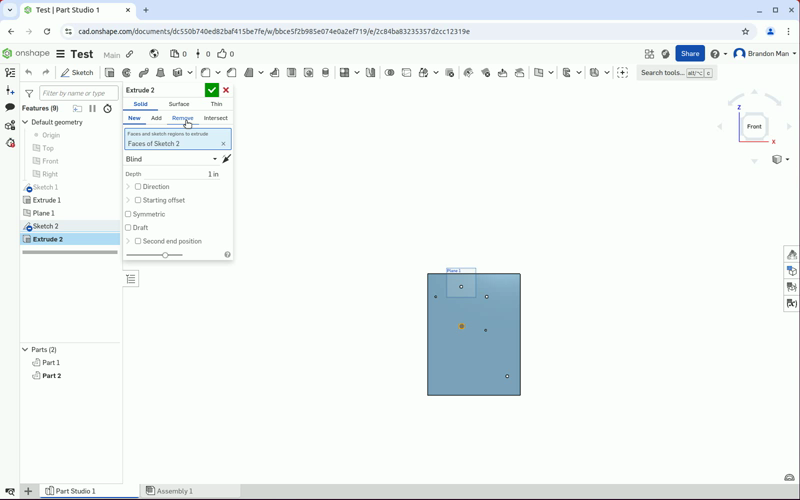
click(186, 120)
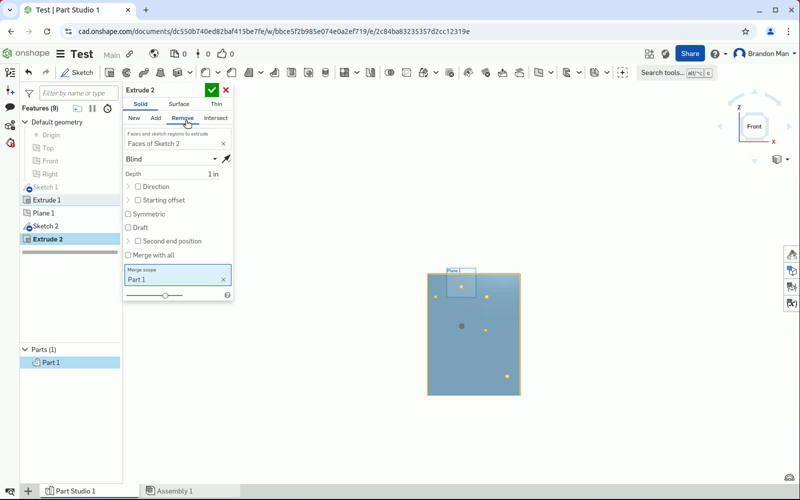
key(tab, 4)
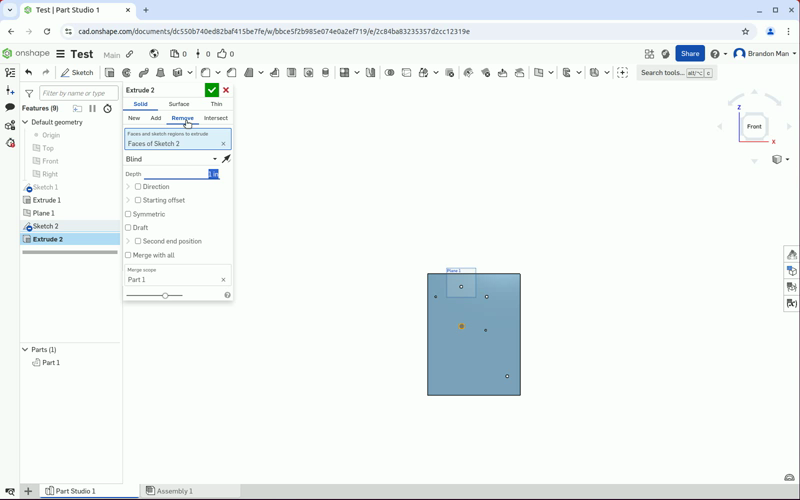
text(5.296)
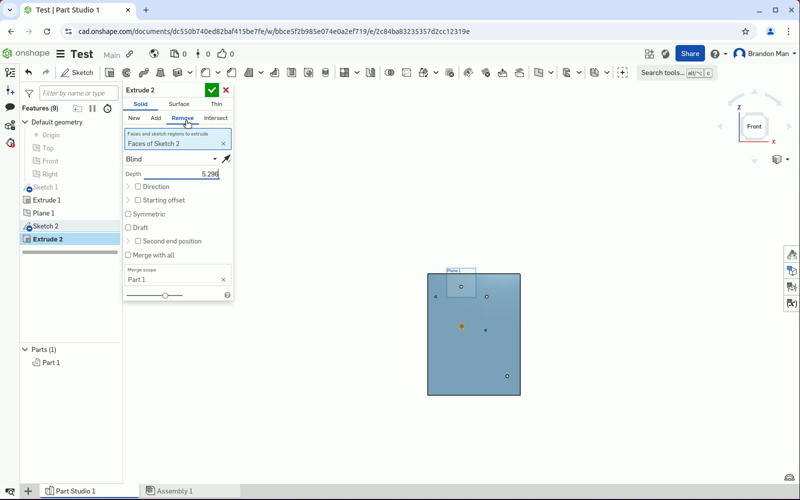
key(tab, 6)
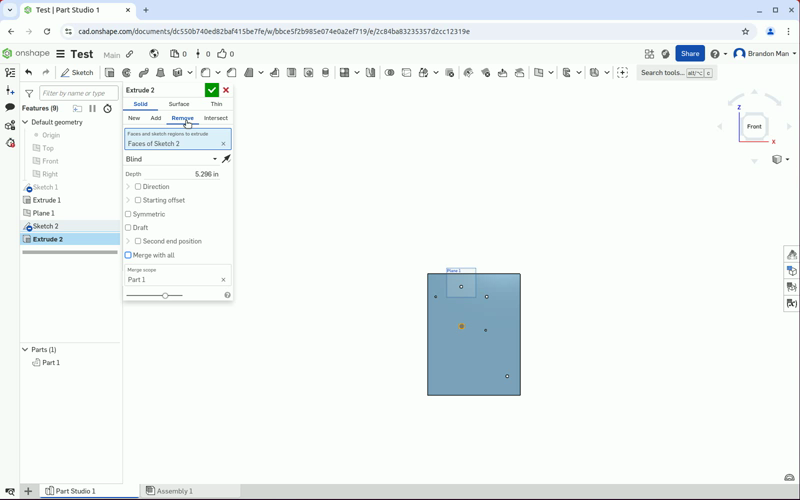
key(space)
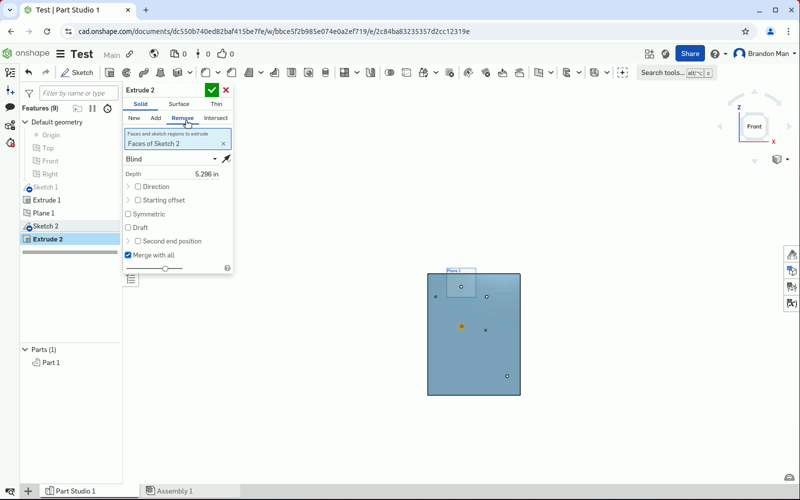
key(enter)
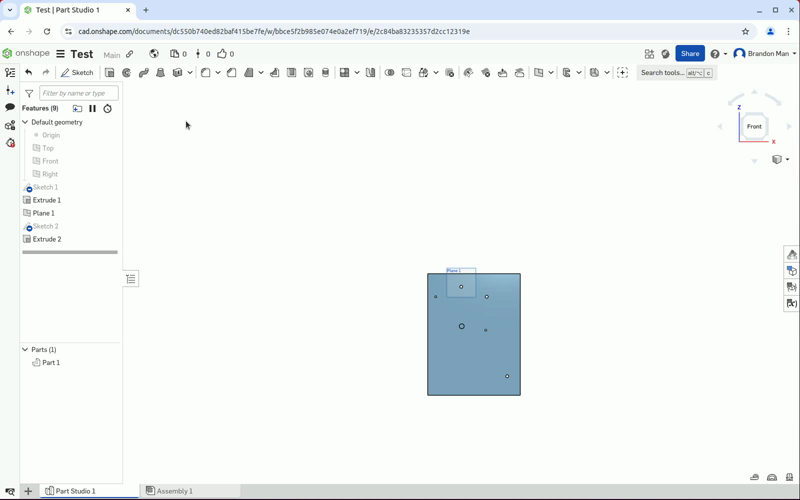
key(shift+h)
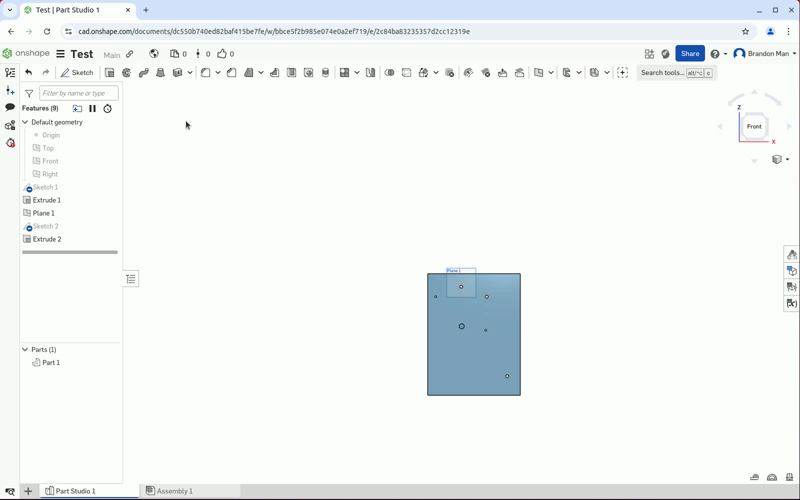
key(shift+h)
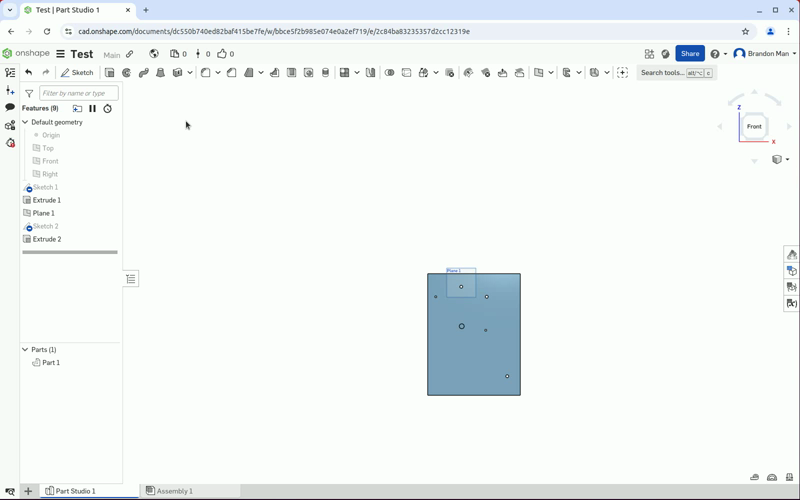
mouse_move(73, 189)
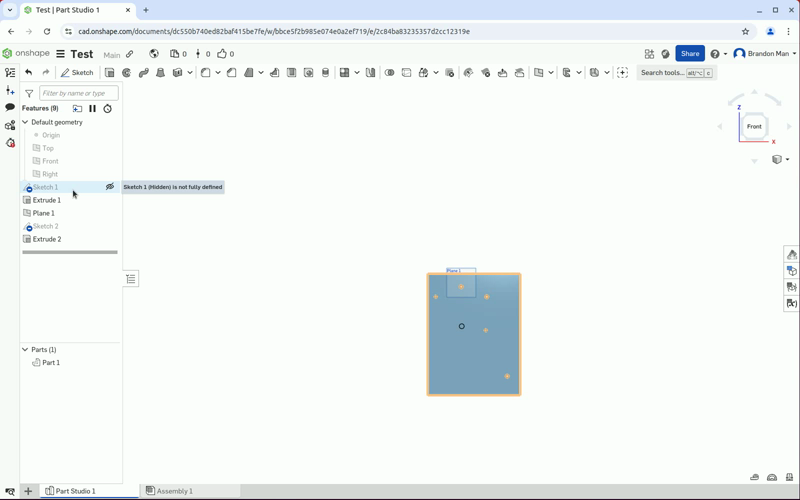
click(73, 189)
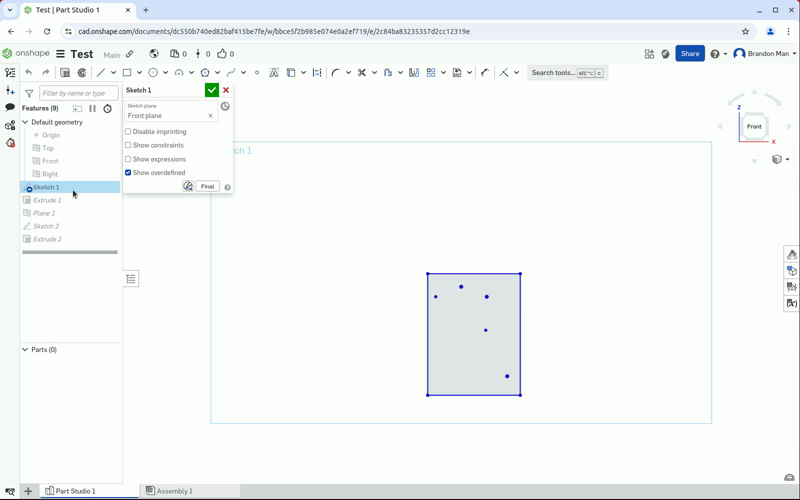
mouse_move(229, 92)
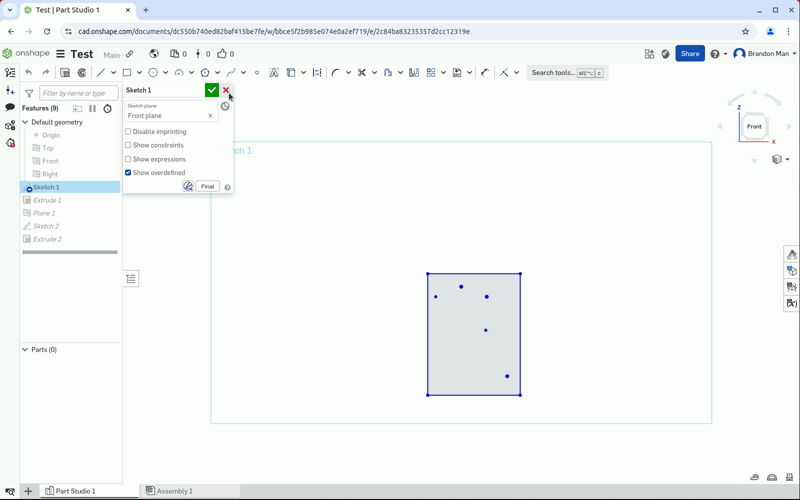
click(229, 92)
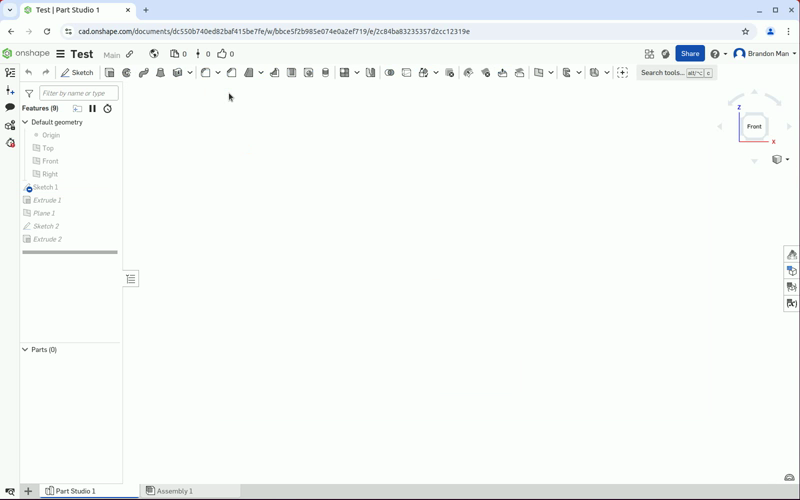
key(shift+s)
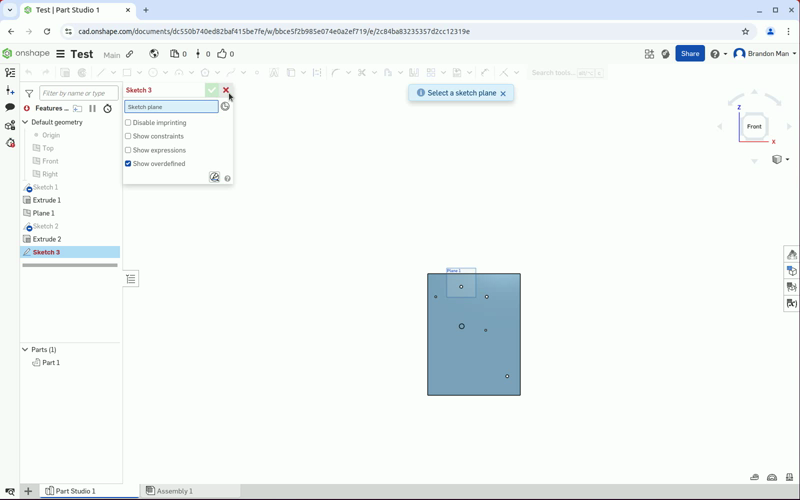
mouse_move(73, 215)
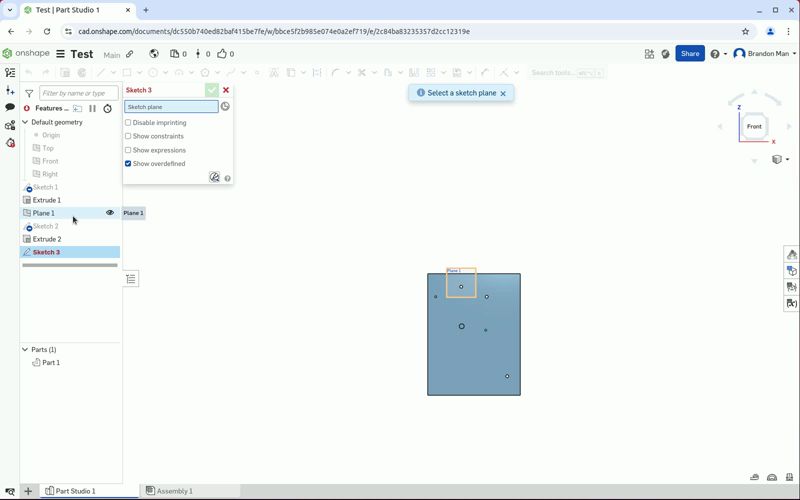
click(73, 215)
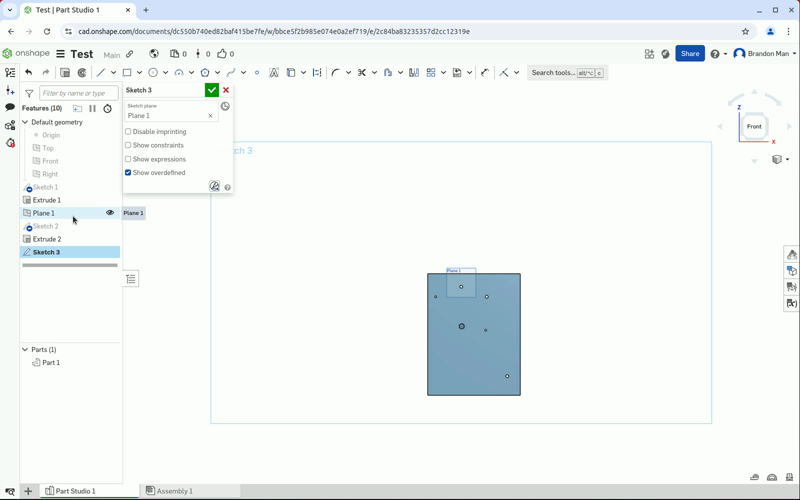
mouse_move(73, 352)
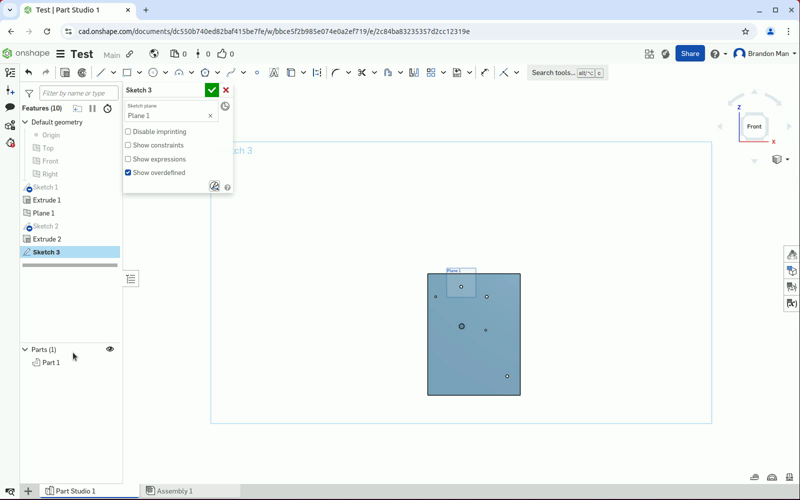
key(y)
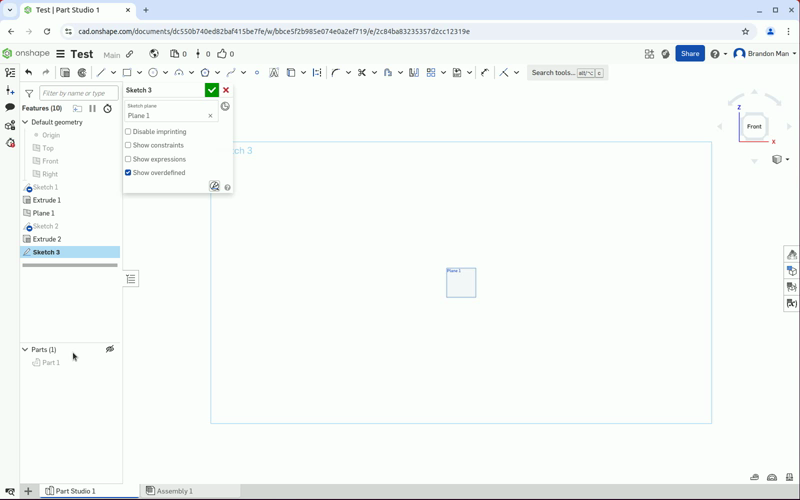
key(c)
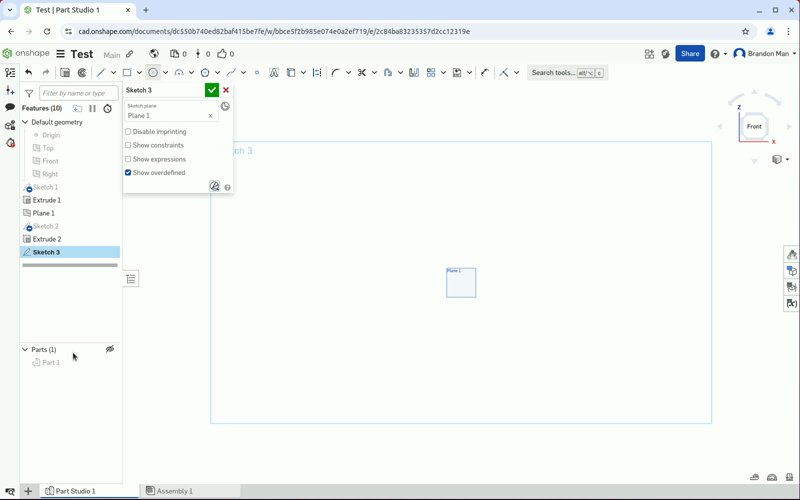
key_down(shift)
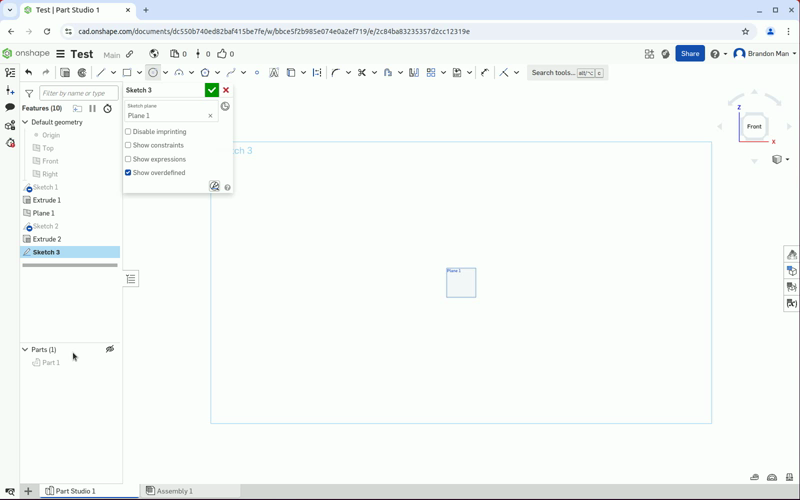
mouse_move(461, 356)
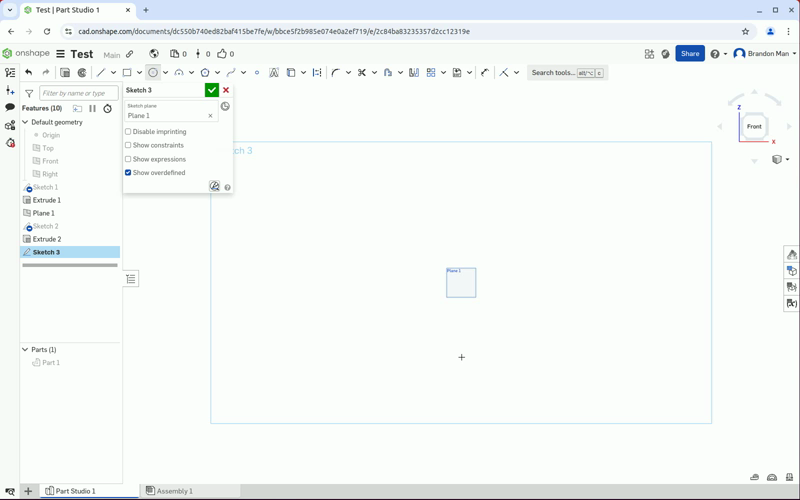
click(461, 356)
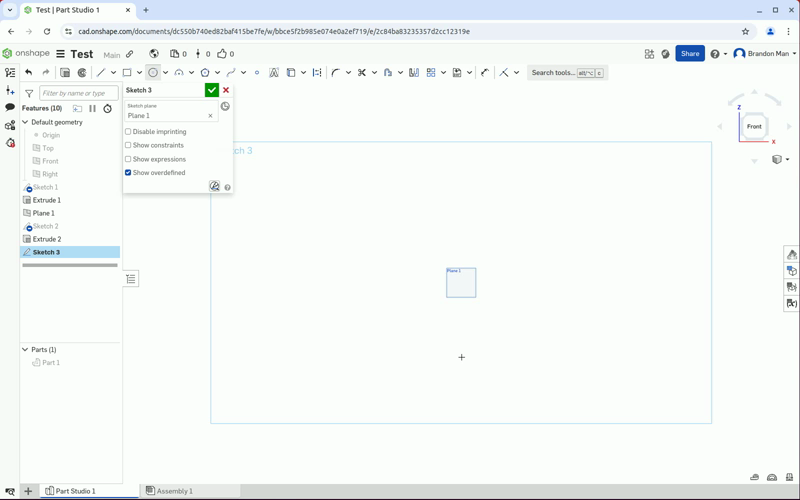
key_up(shift)
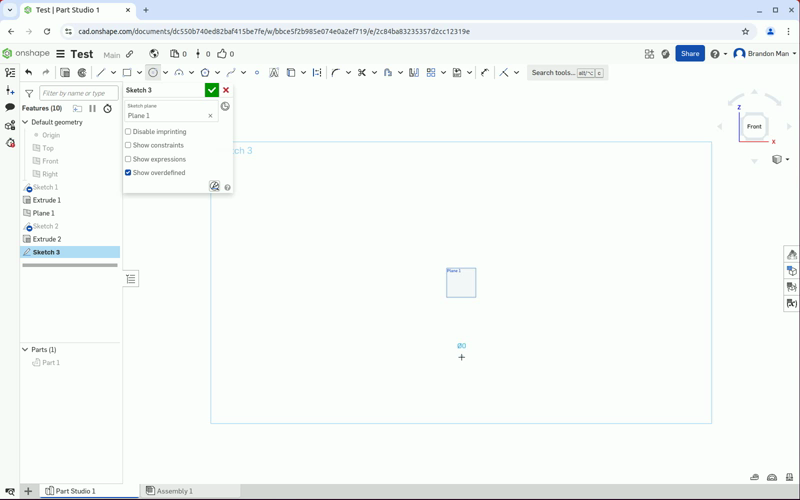
mouse_move(464, 356)
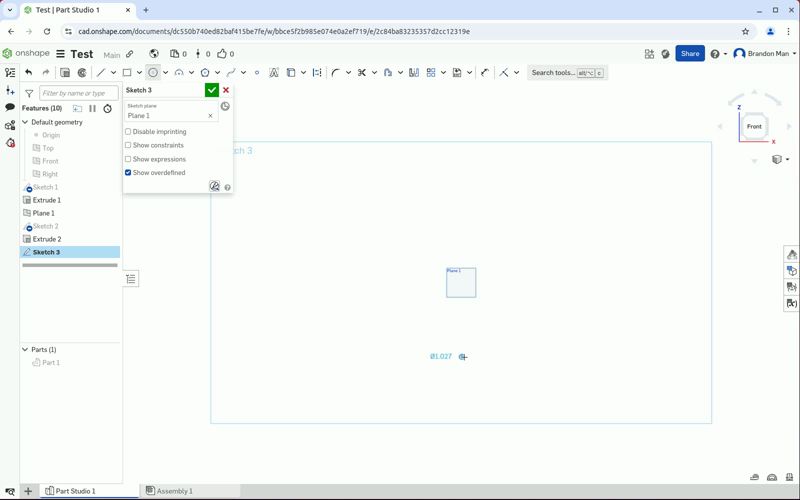
scroll(6)
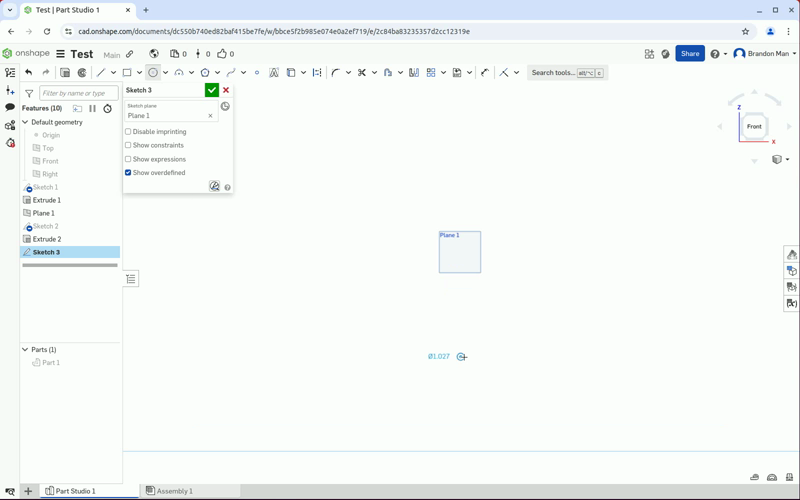
scroll(6)
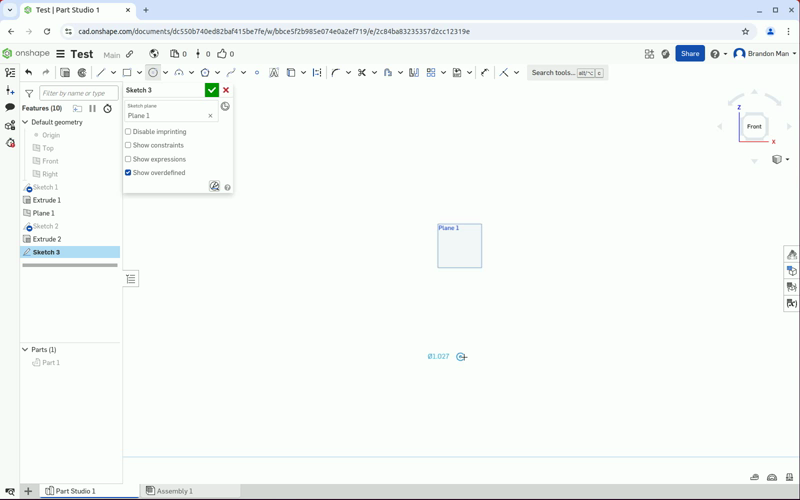
scroll(6)
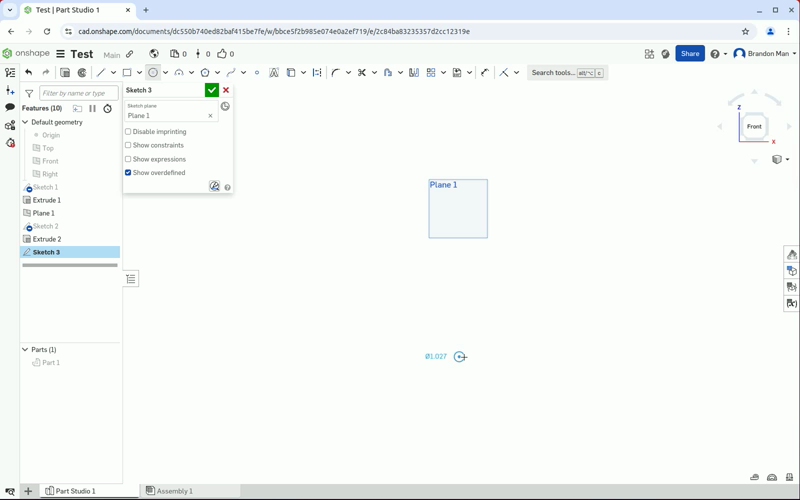
scroll(6)
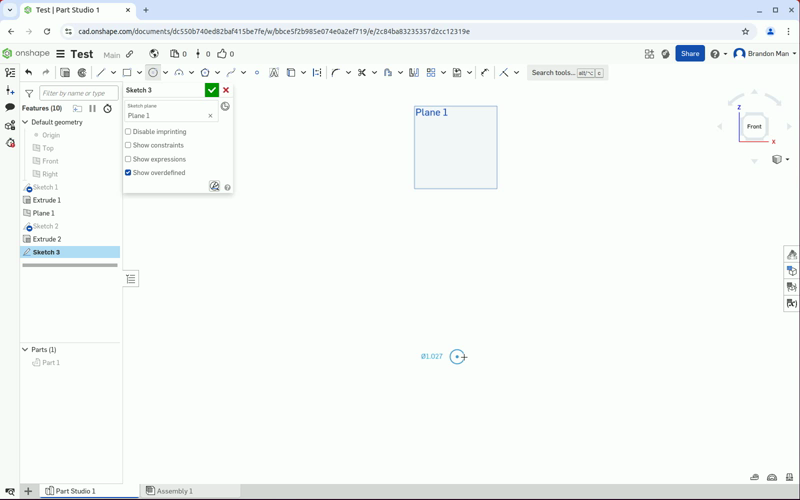
scroll(6)
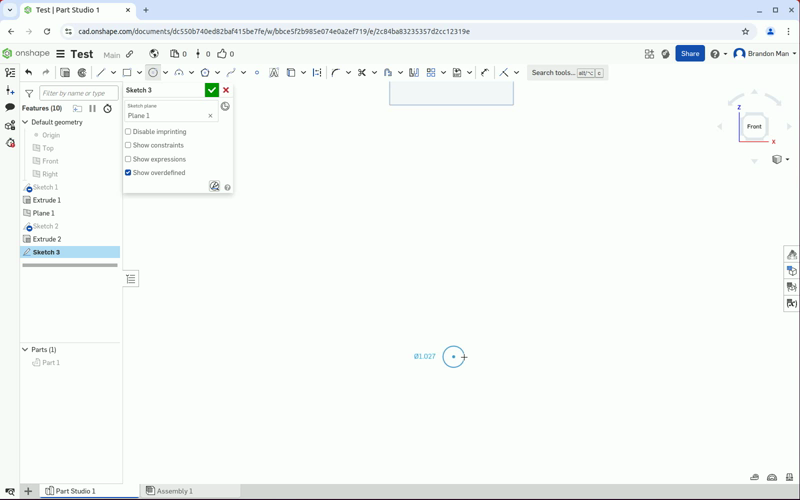
scroll(6)
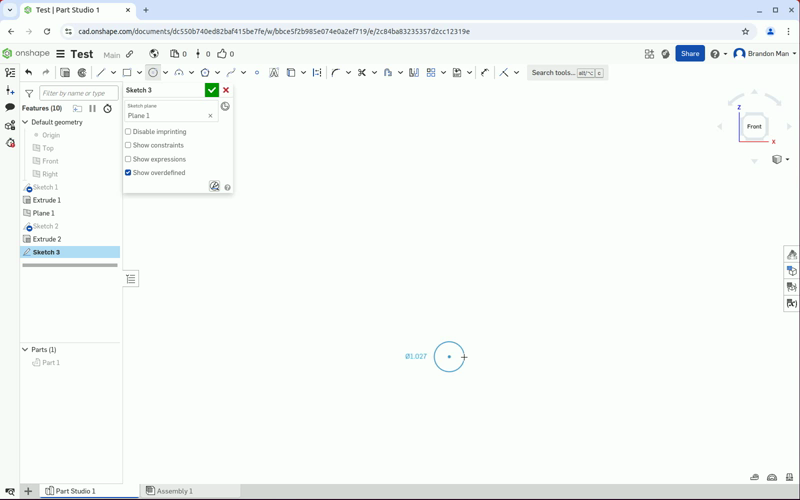
scroll(6)
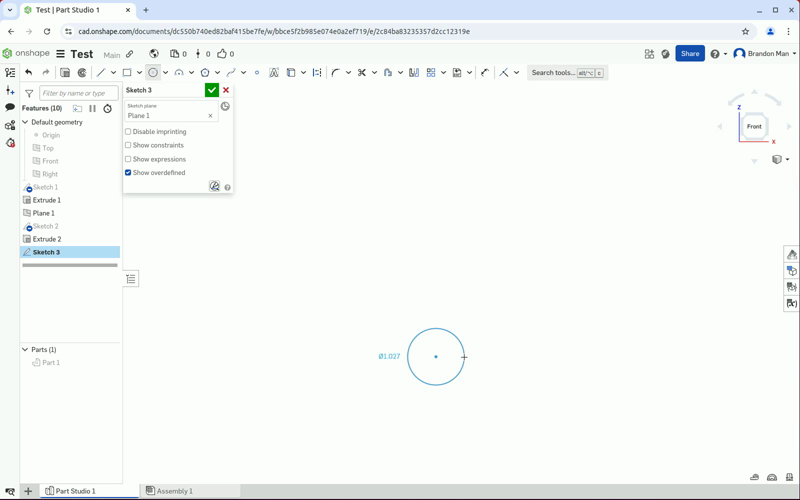
click(464, 356)
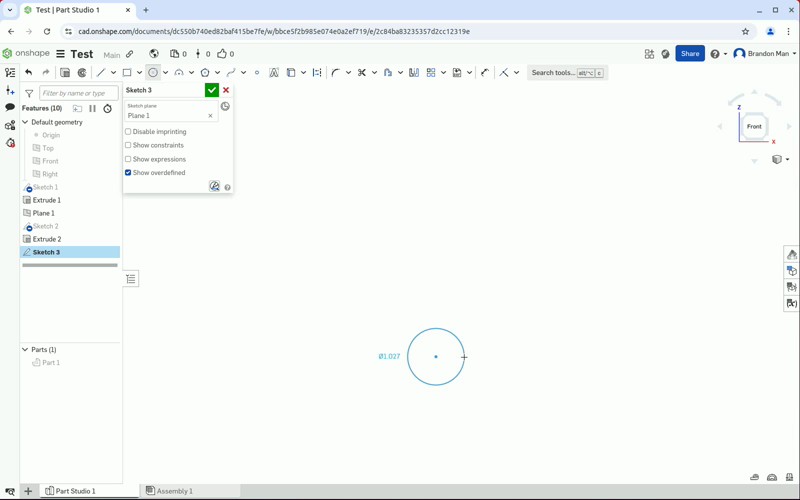
scroll(-6)
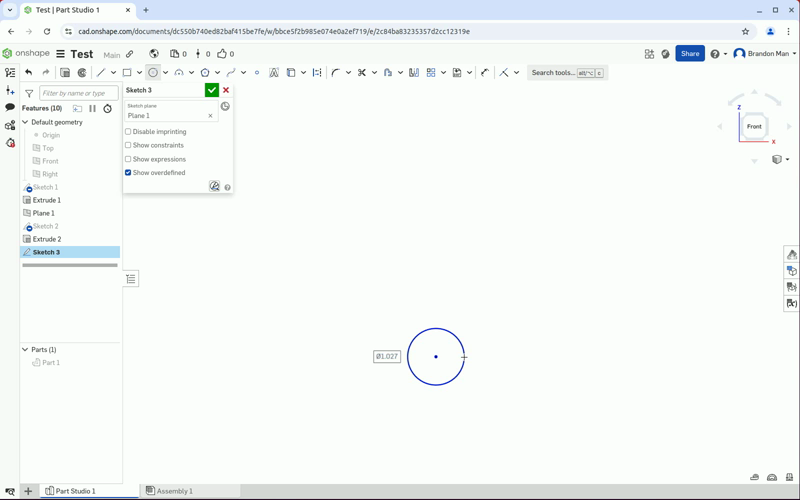
scroll(-6)
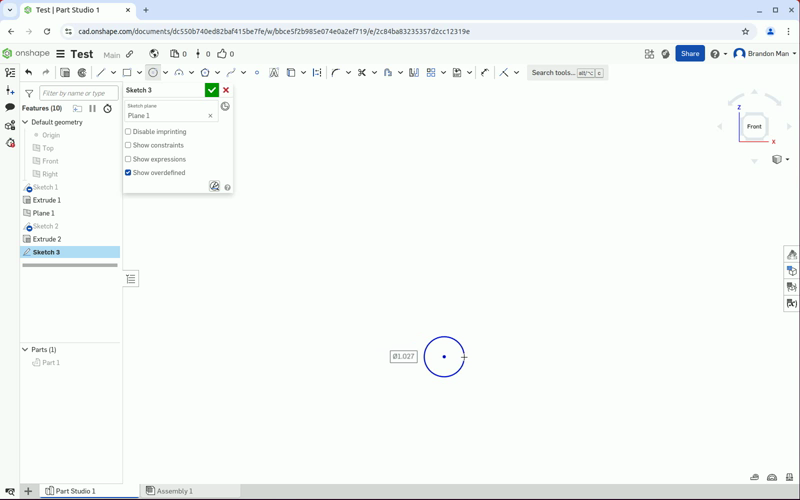
scroll(-6)
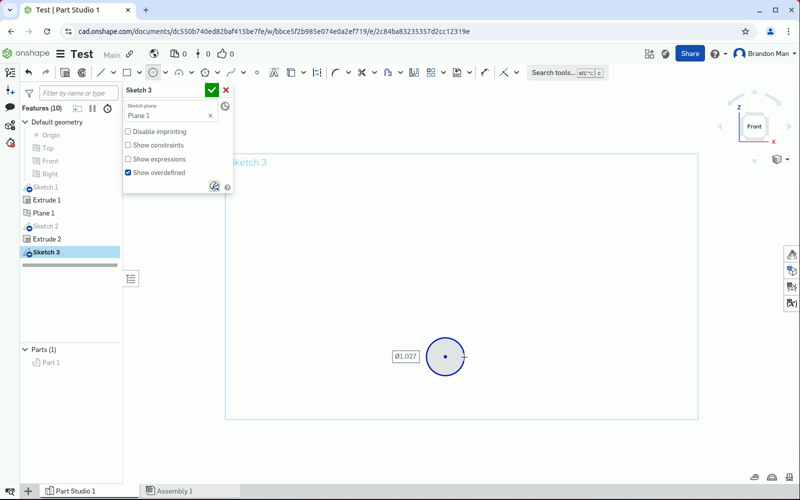
scroll(-6)
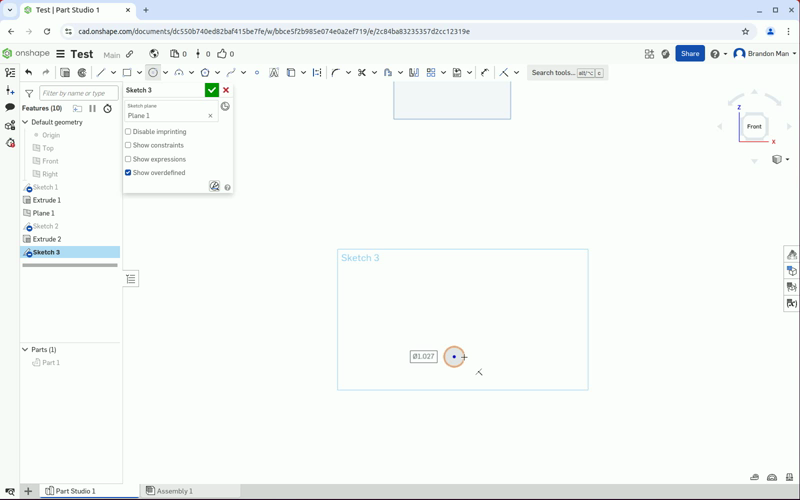
scroll(-6)
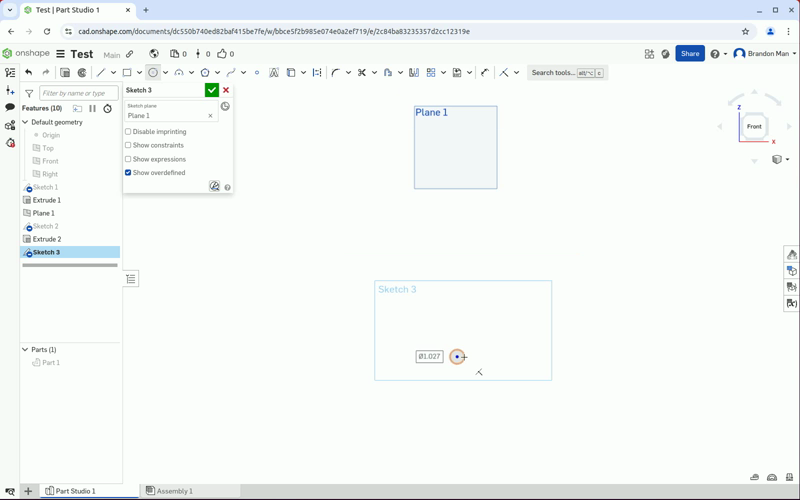
scroll(-6)
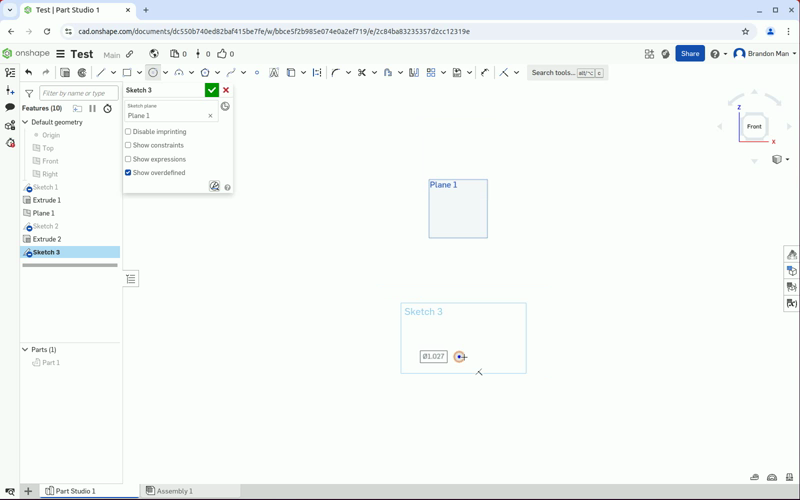
scroll(-6)
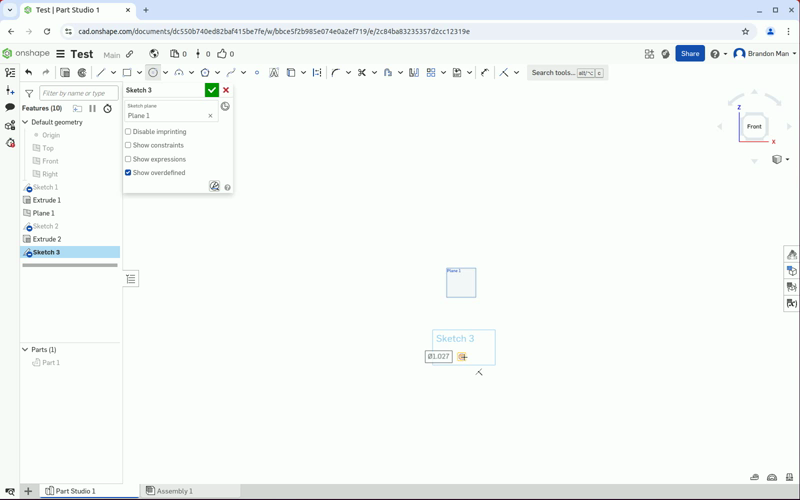
key(esc)
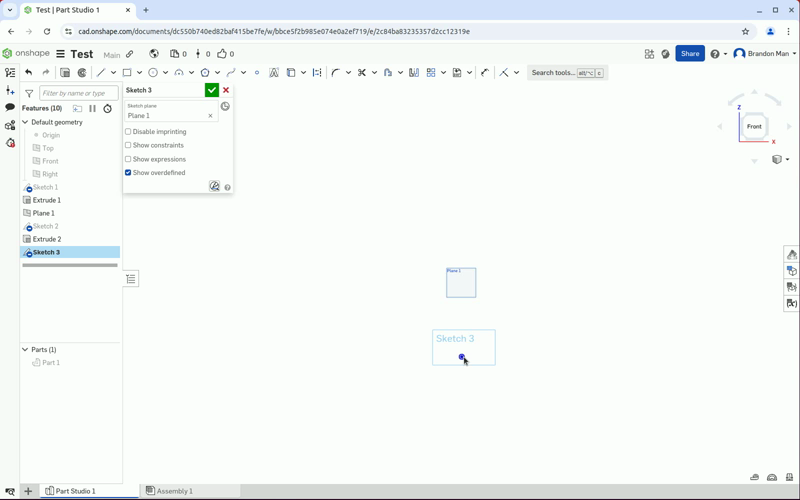
mouse_move(462, 358)
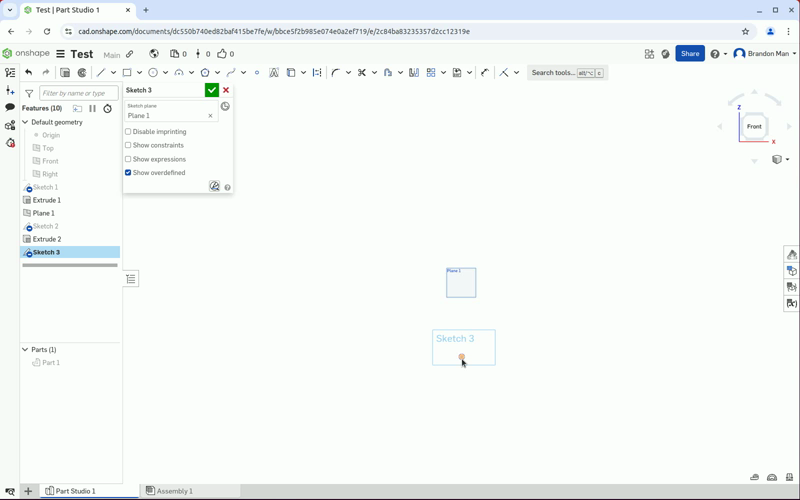
scroll(6)
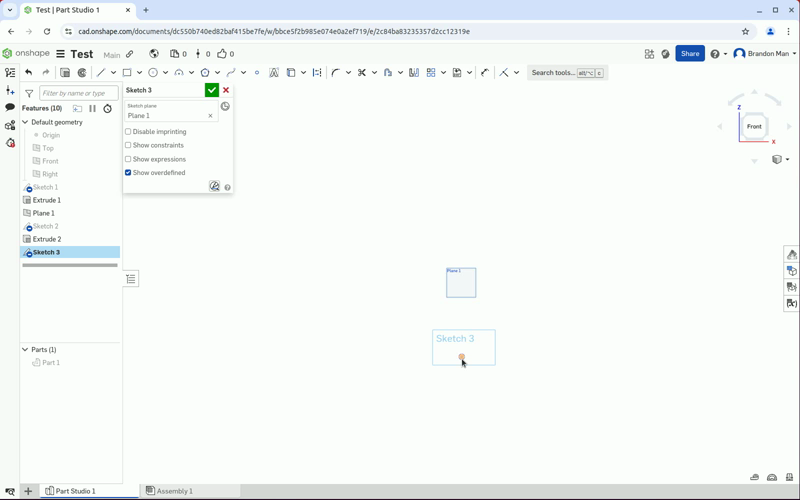
scroll(6)
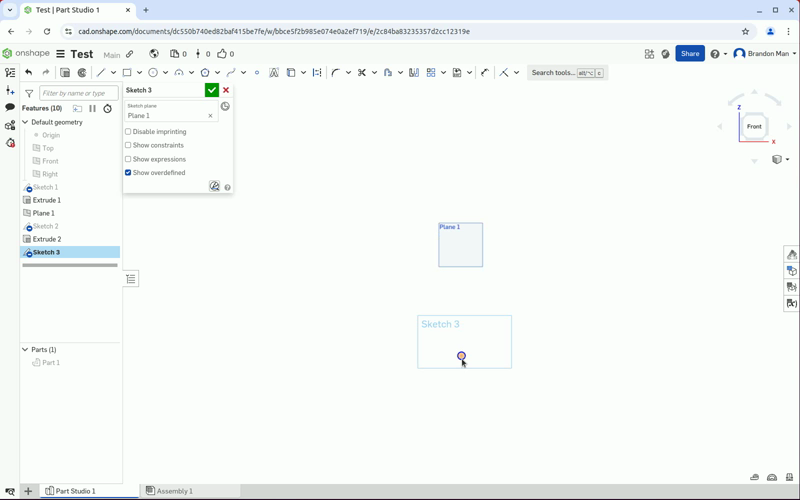
scroll(6)
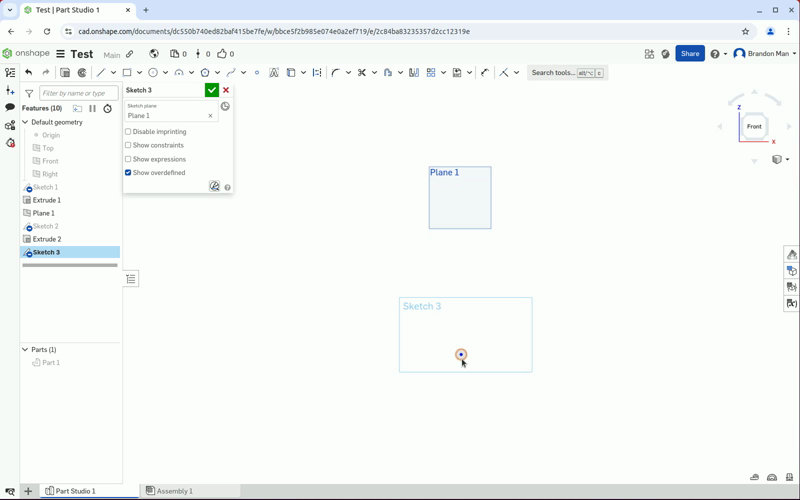
scroll(6)
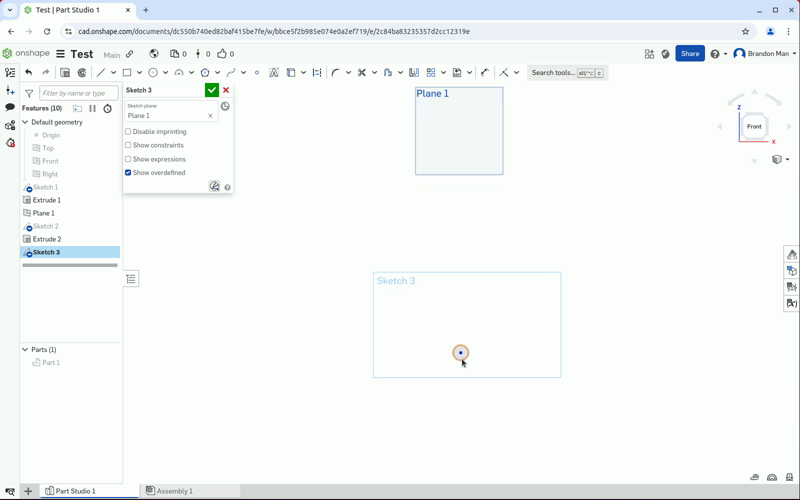
scroll(6)
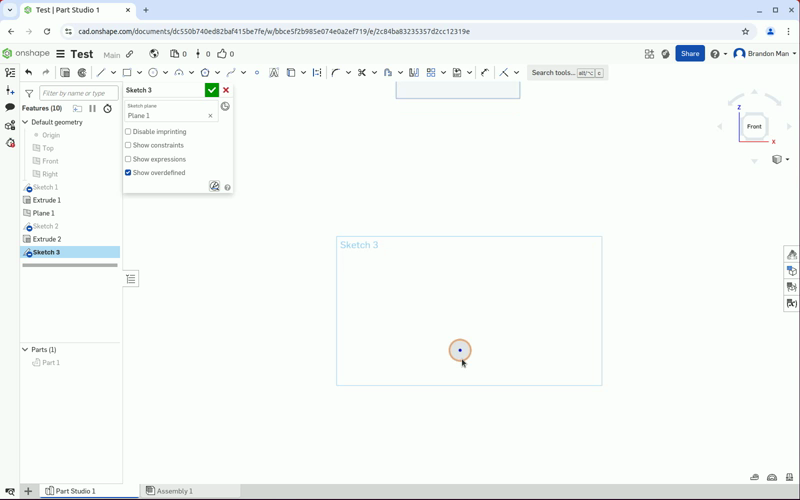
scroll(6)
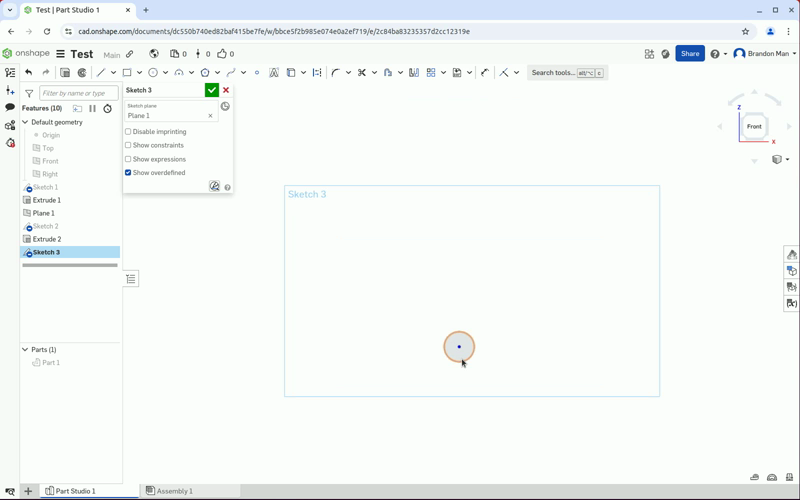
scroll(6)
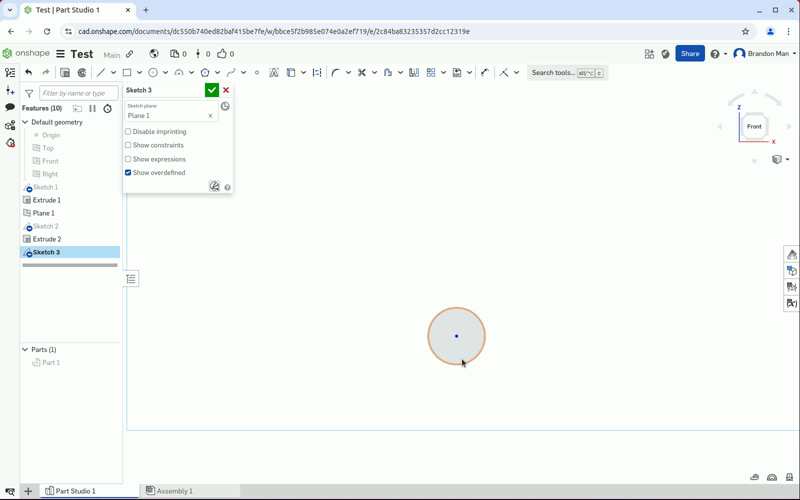
click(462, 358)
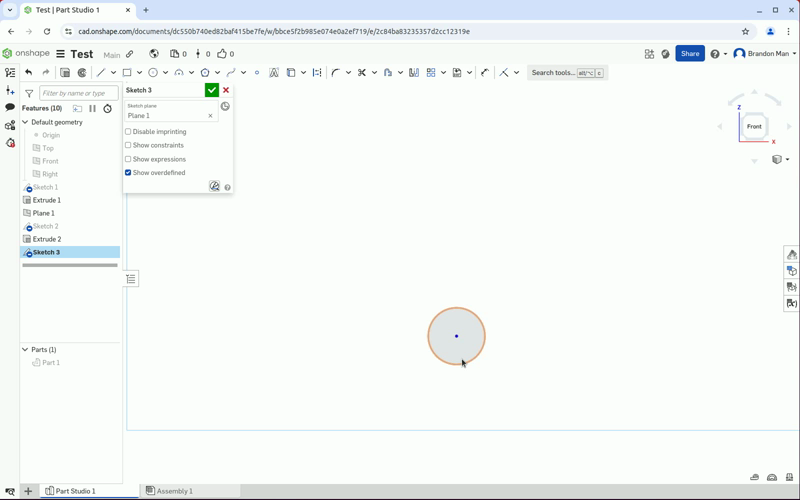
scroll(-6)
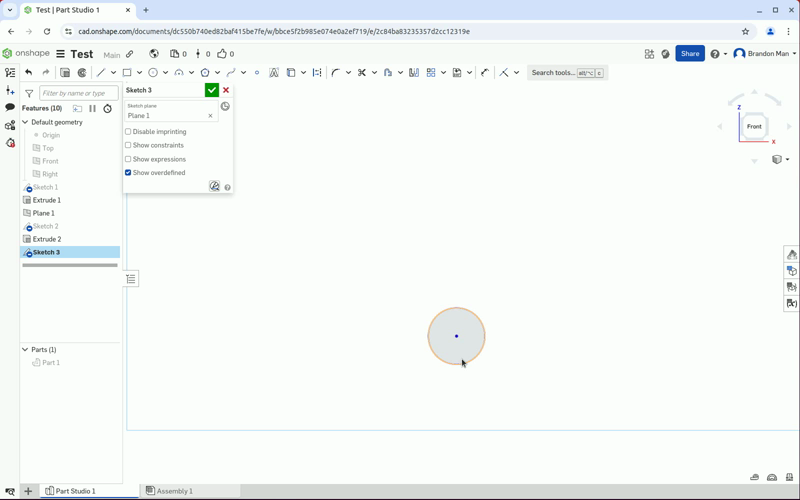
scroll(-6)
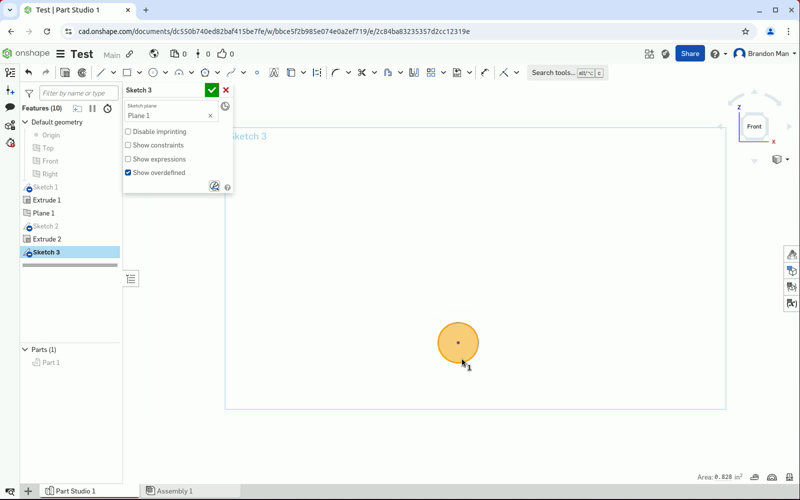
scroll(-6)
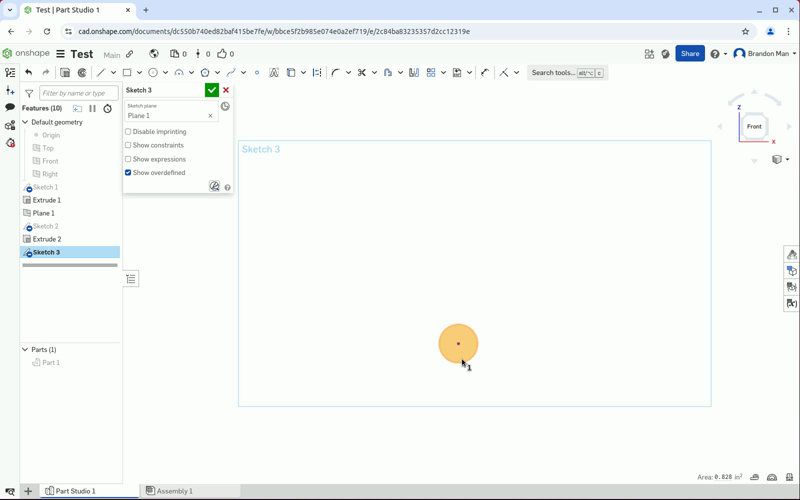
scroll(-6)
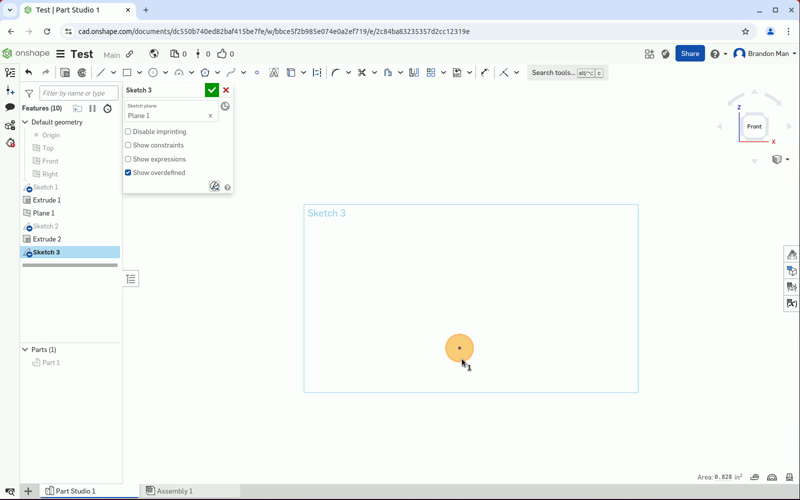
scroll(-6)
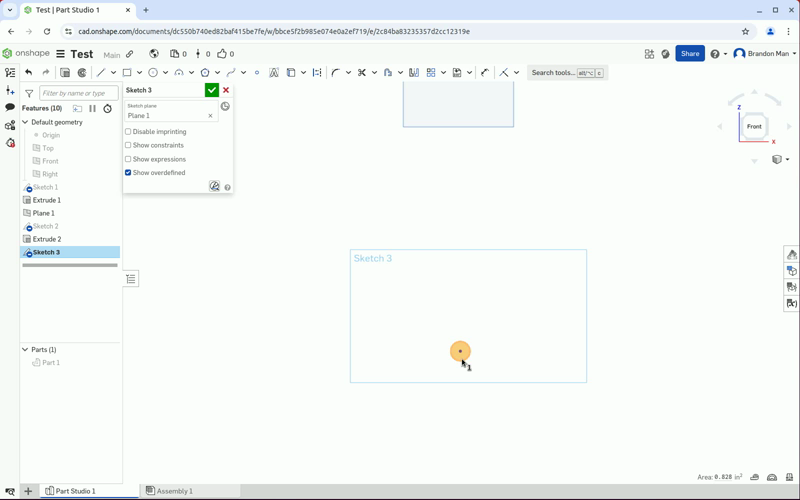
scroll(-6)
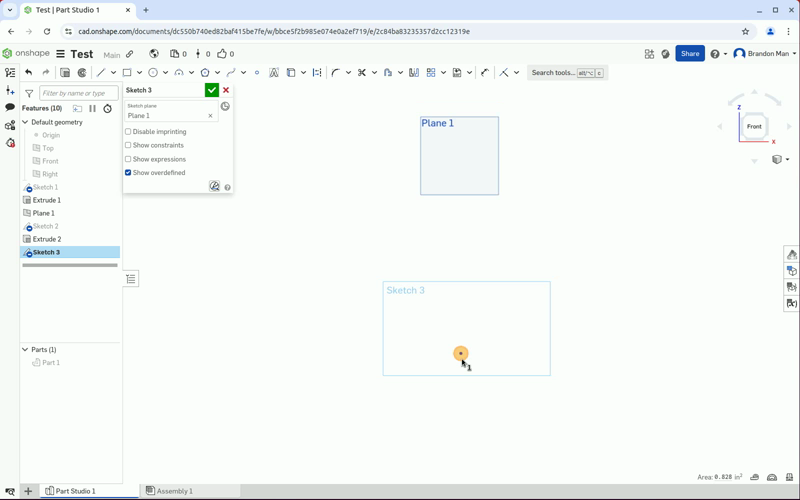
scroll(-6)
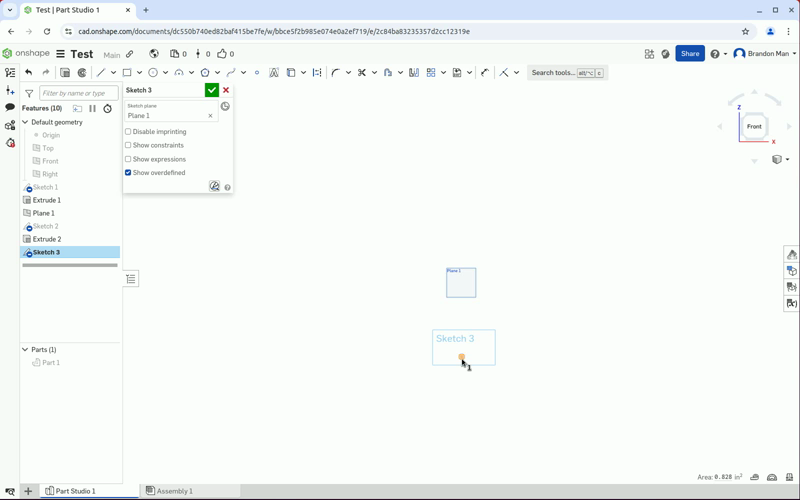
mouse_move(73, 352)
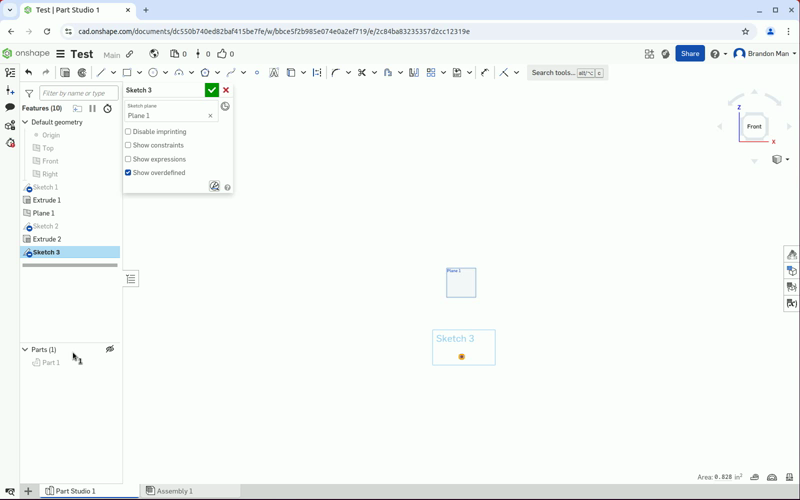
key(shift+y)
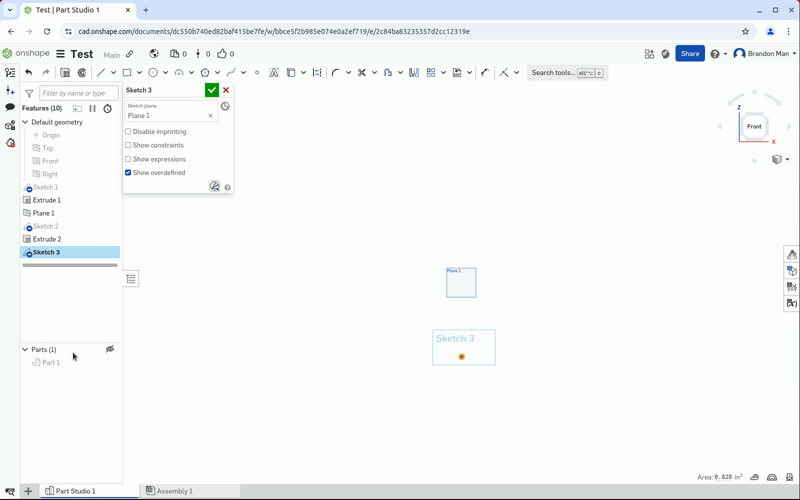
key(shift+e)
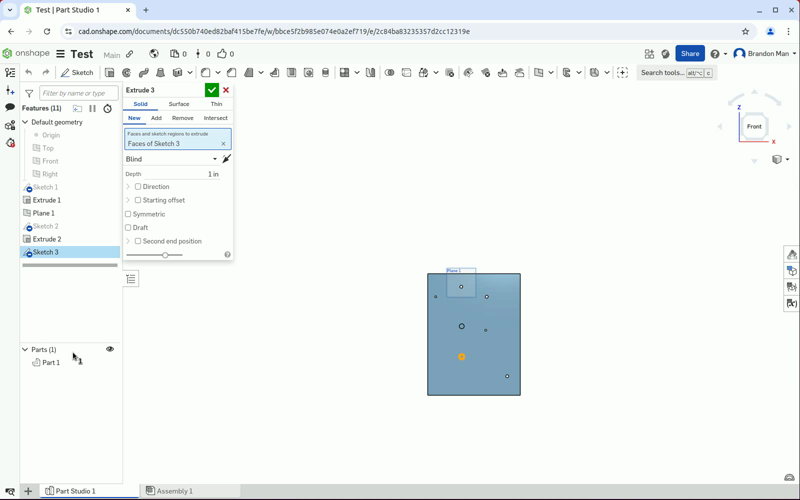
mouse_move(143, 106)
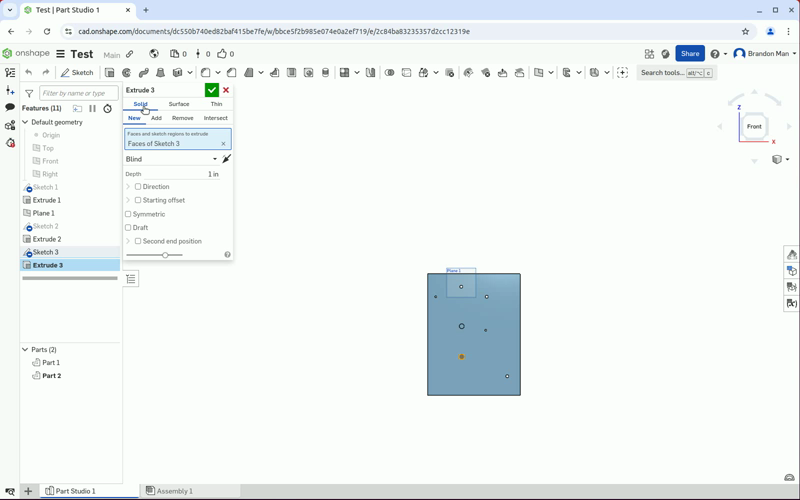
click(143, 106)
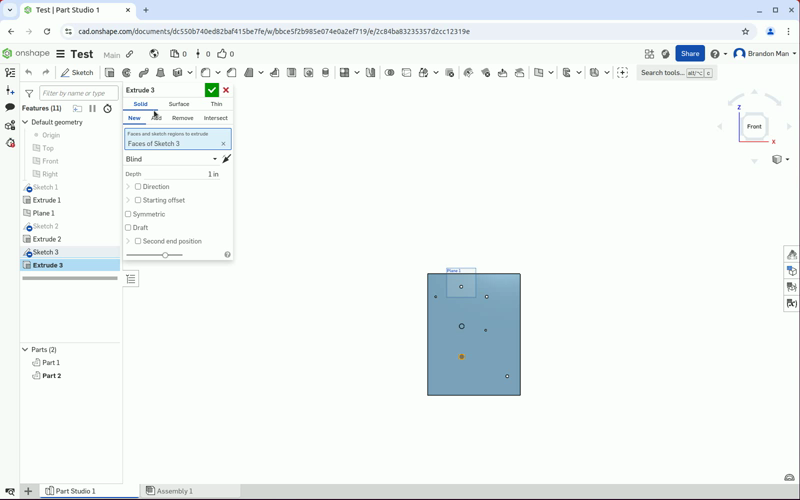
mouse_move(186, 120)
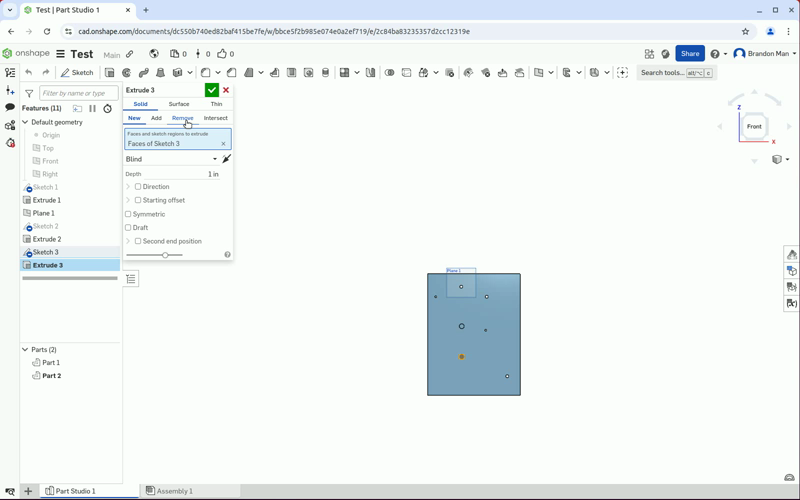
click(186, 120)
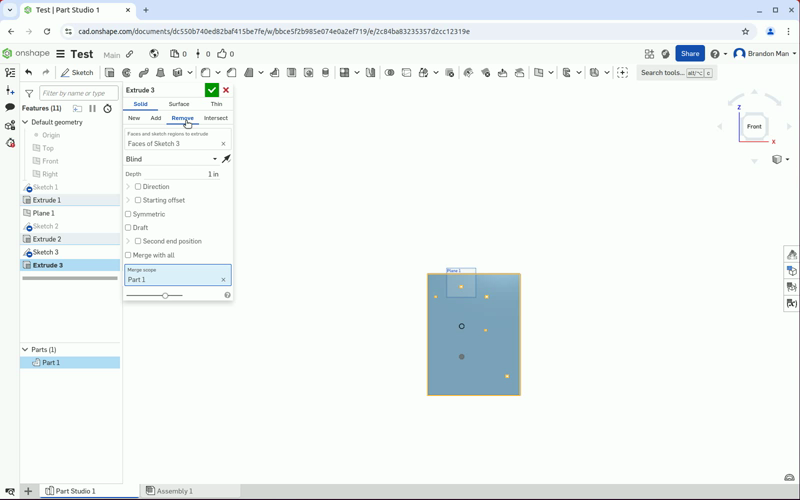
key(tab, 4)
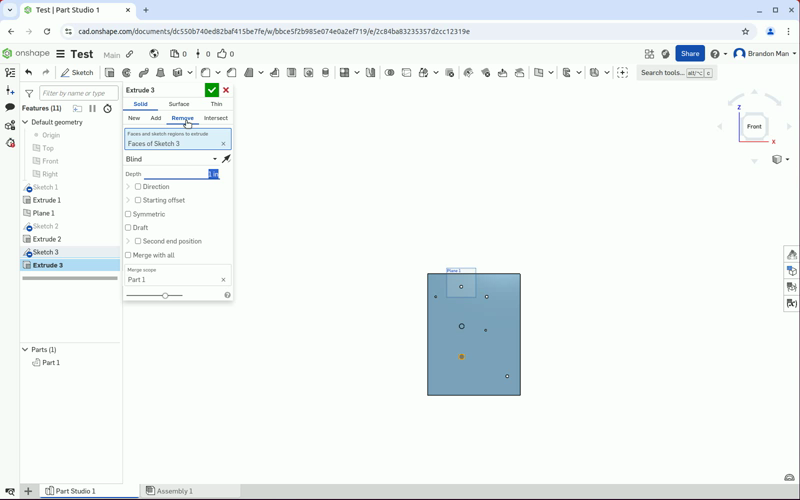
text(5.296)
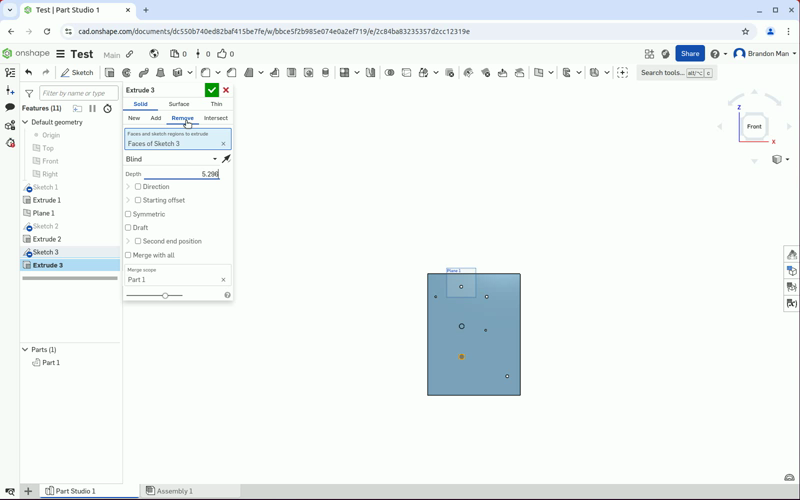
key(tab, 6)
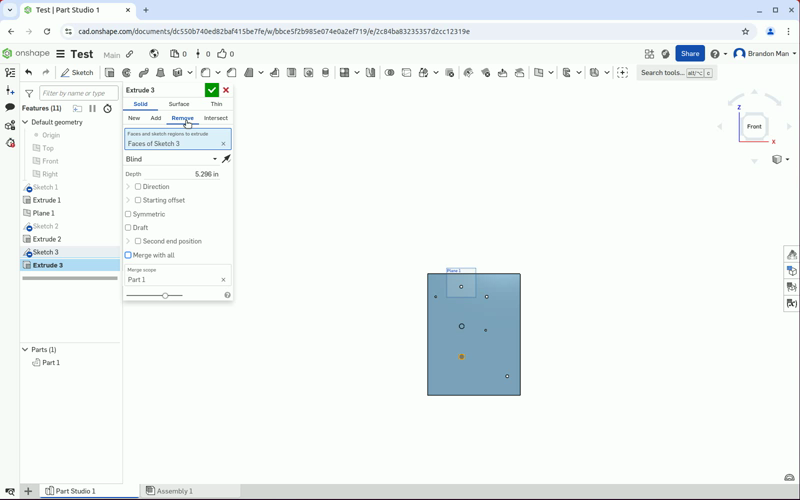
key(space)
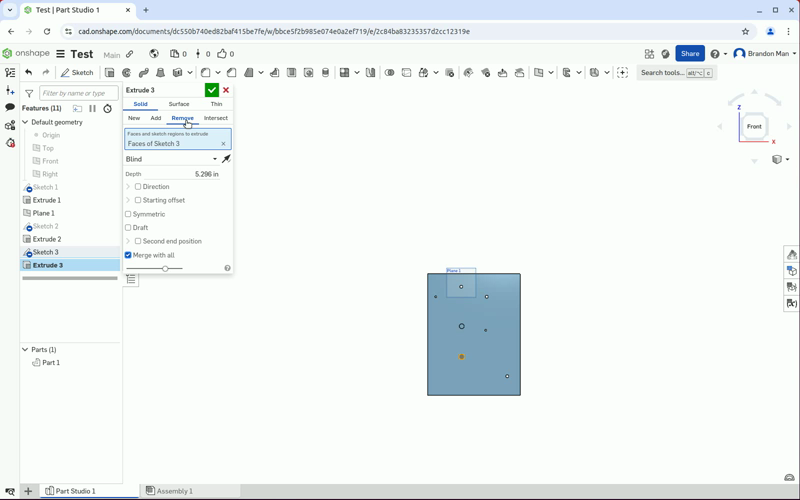
key(enter)
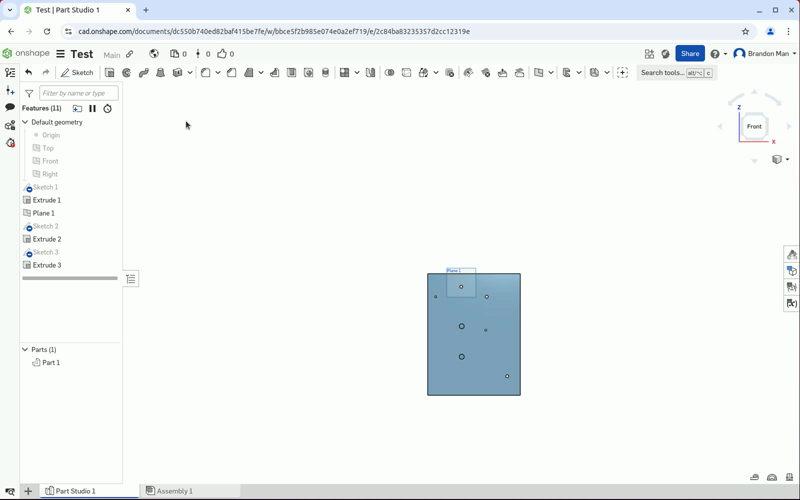
key(shift+h)
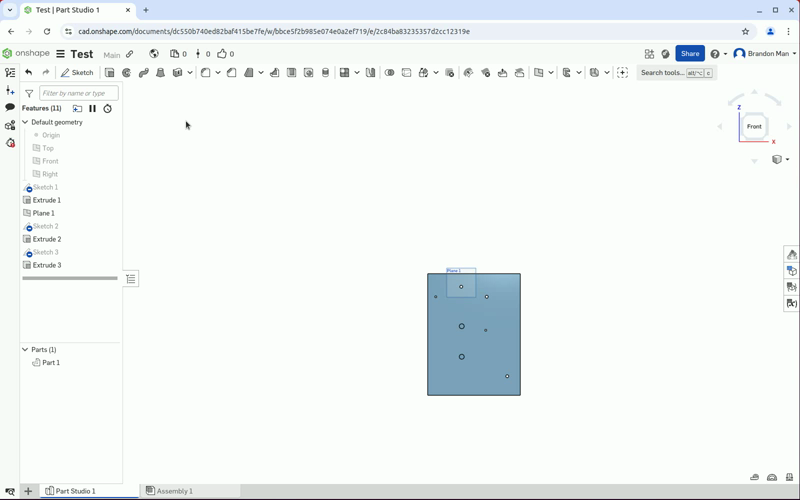
key(shift+h)
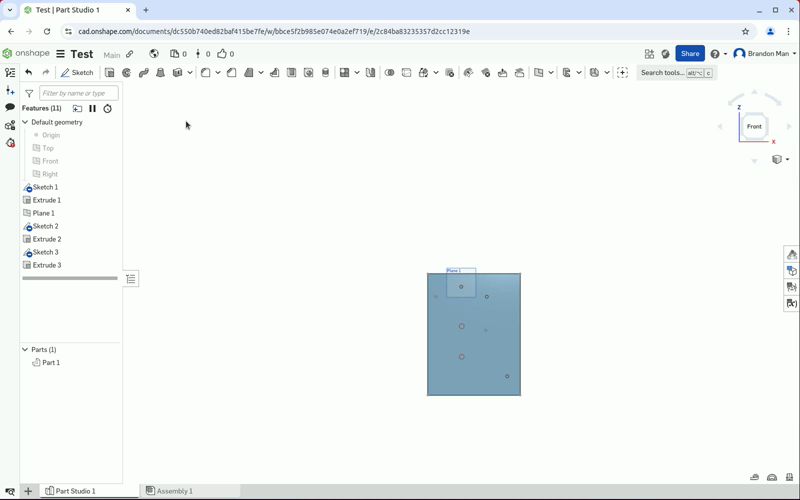
key(shift+7)
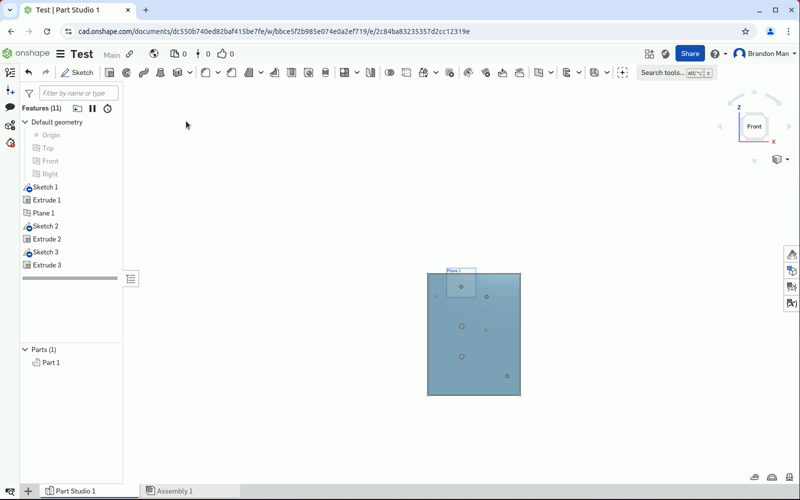
key(left, 2)
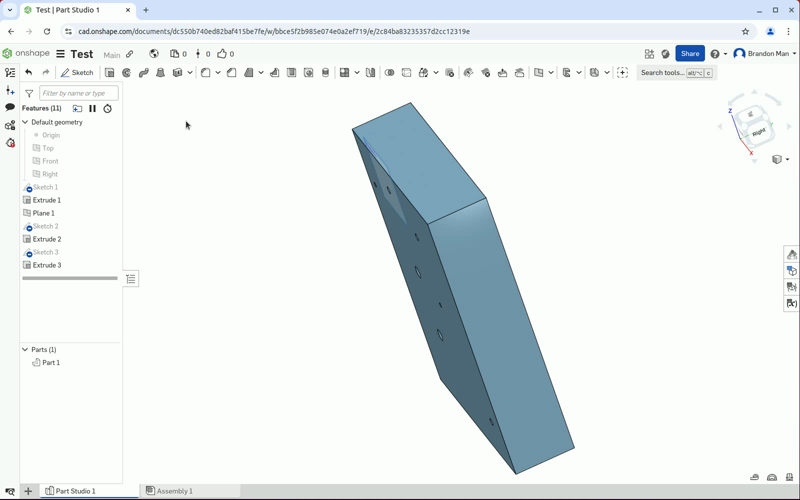
key(down, 2)
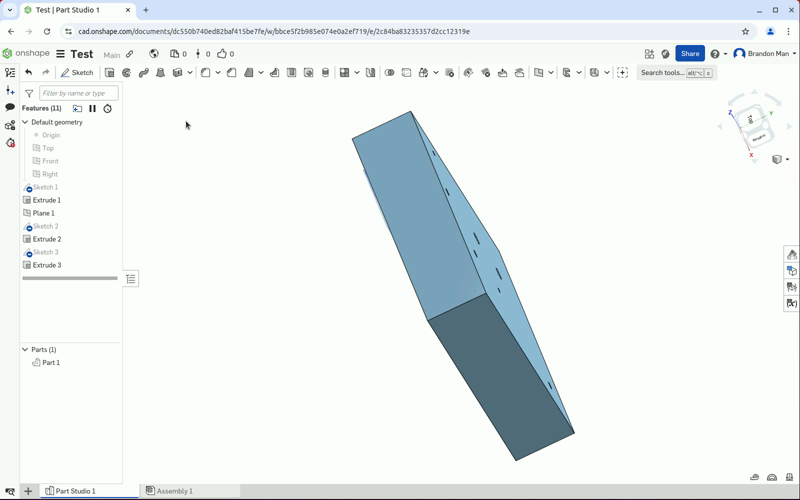
key(up, 2)
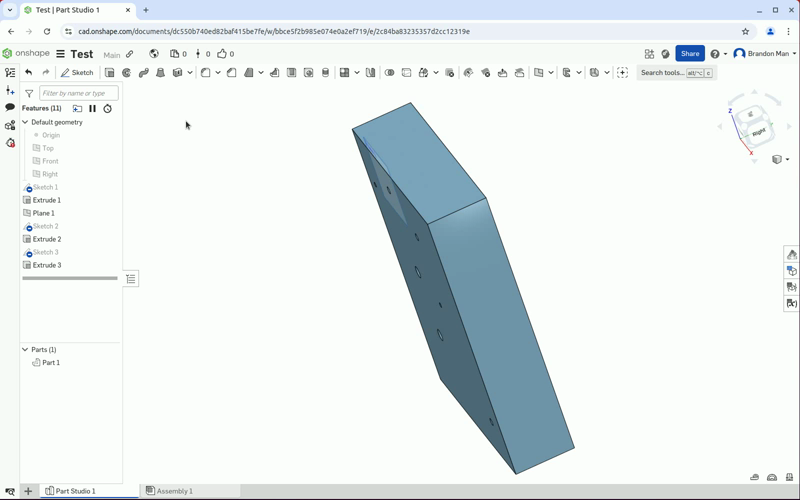
key(right, 2)
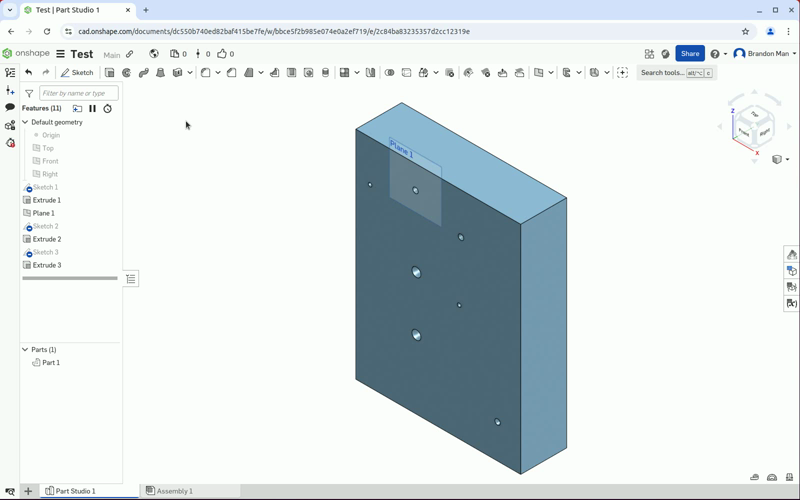
mouse_move(73, 189)
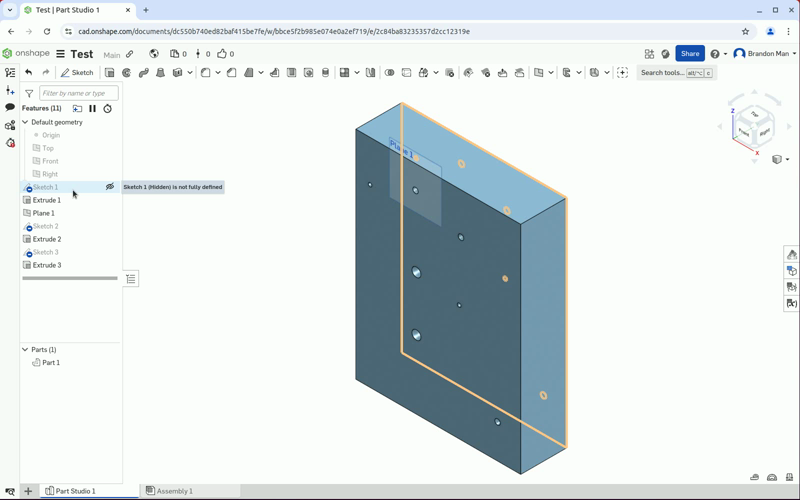
click(73, 189)